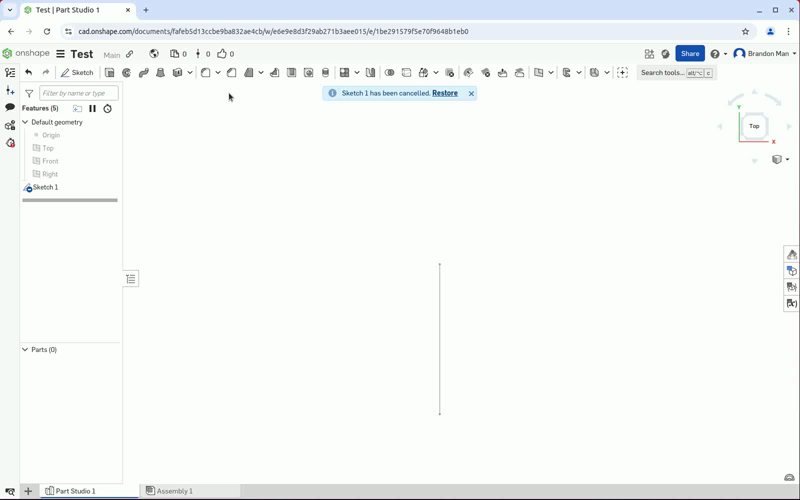
key(shift+h)
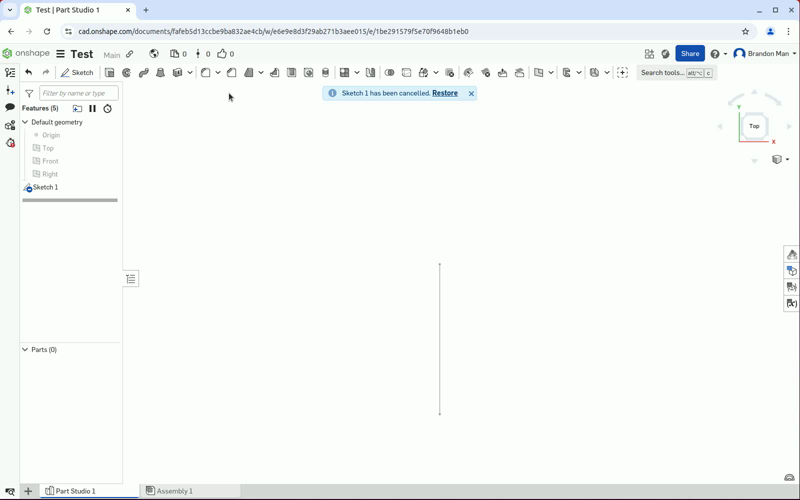
key(shift+s)
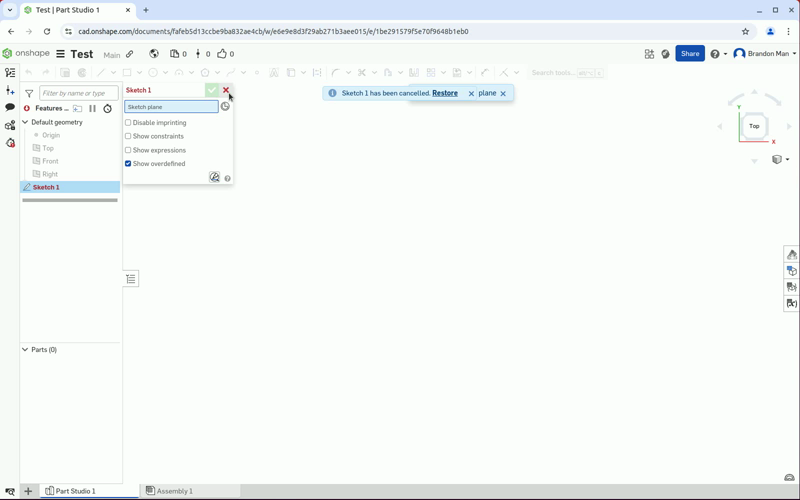
mouse_move(73, 150)
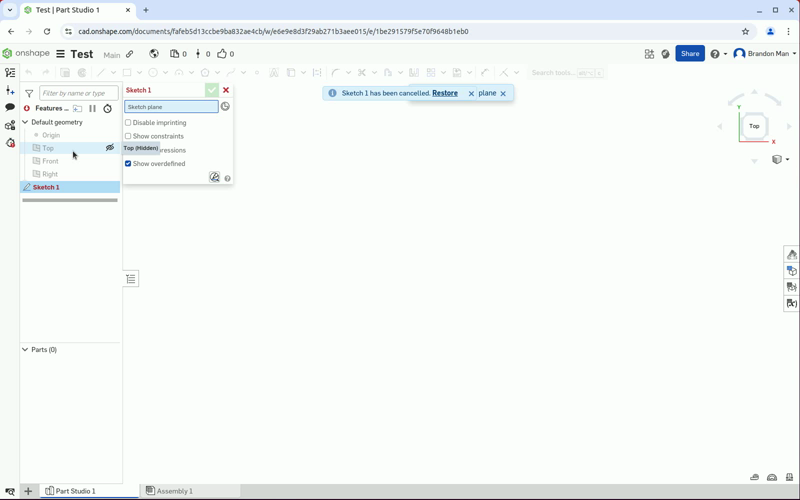
click(73, 150)
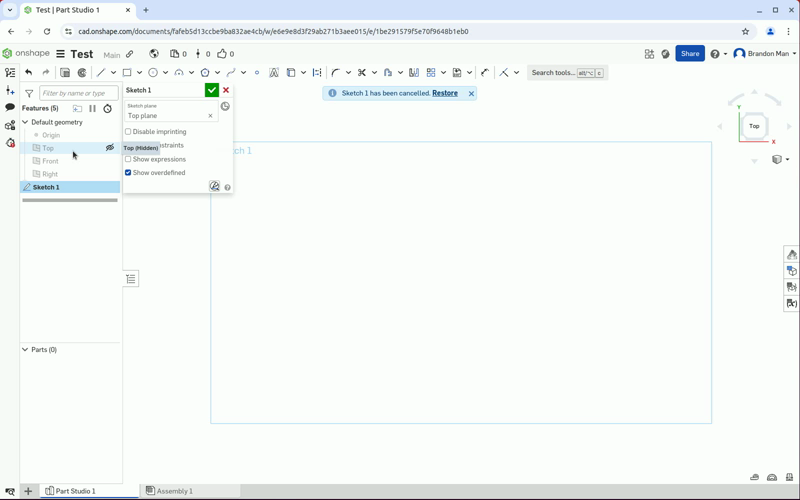
mouse_move(73, 352)
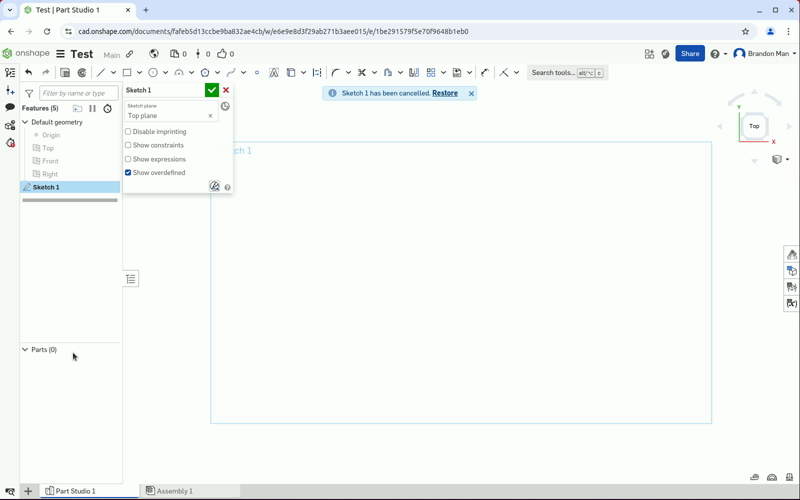
key(y)
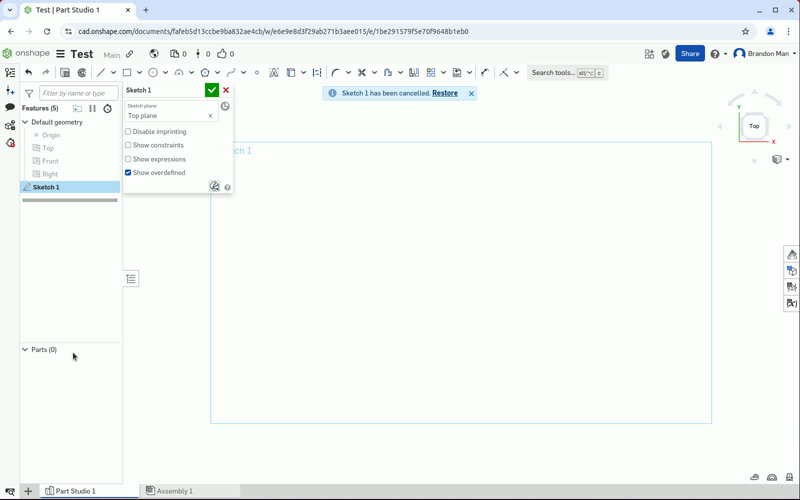
key(c)
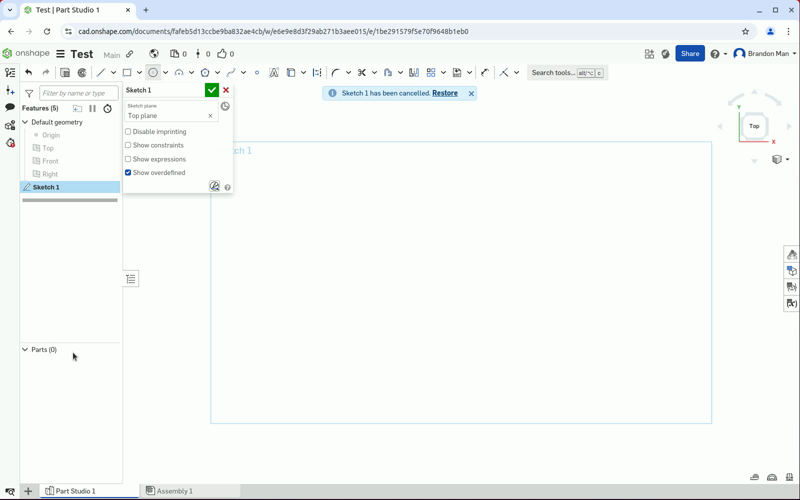
key_down(shift)
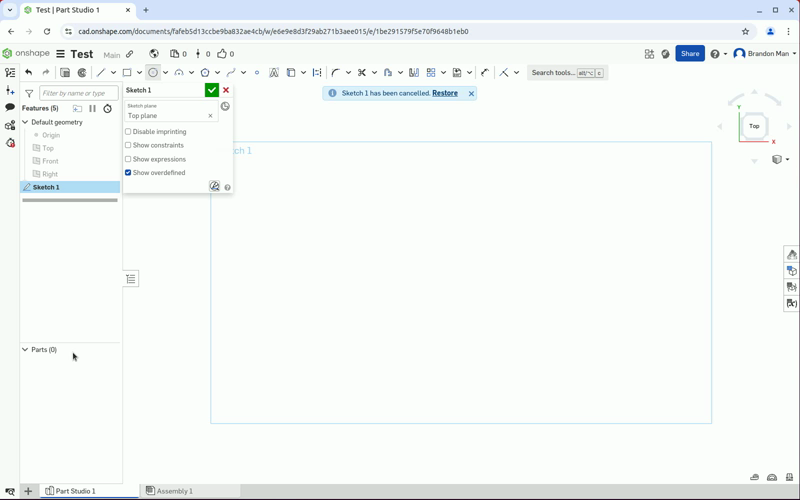
mouse_move(461, 282)
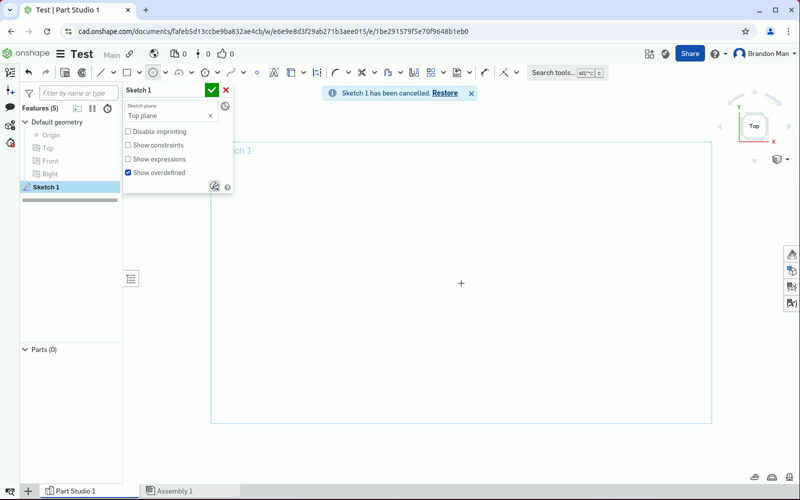
click(461, 282)
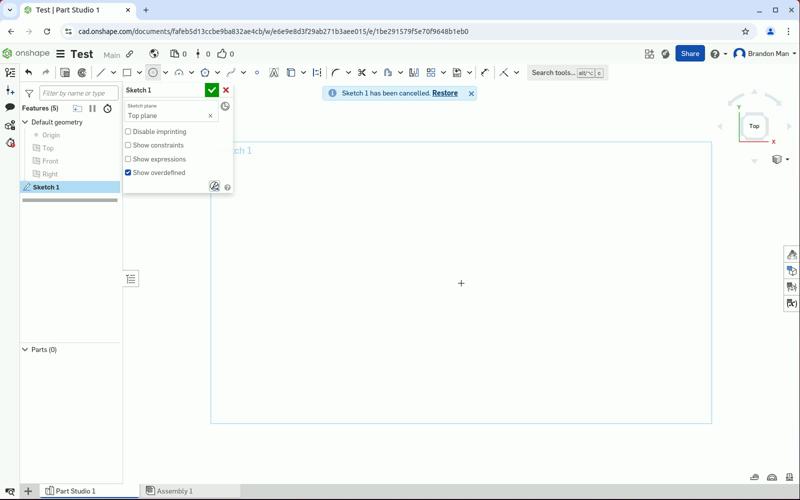
key_up(shift)
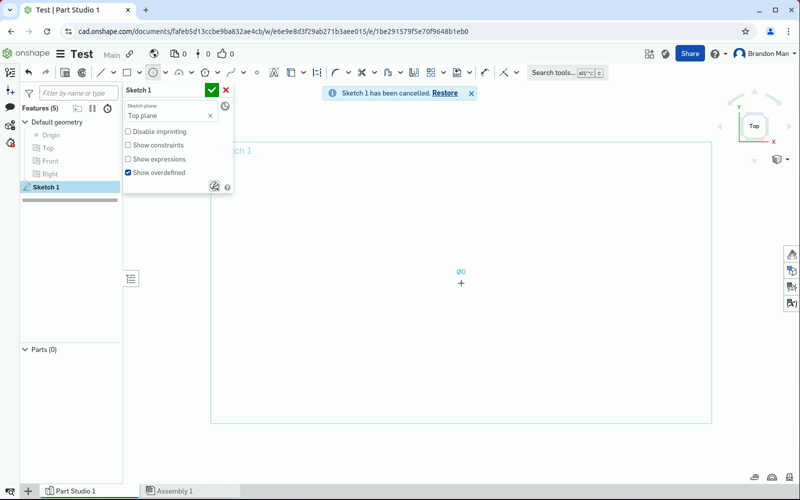
mouse_move(574, 282)
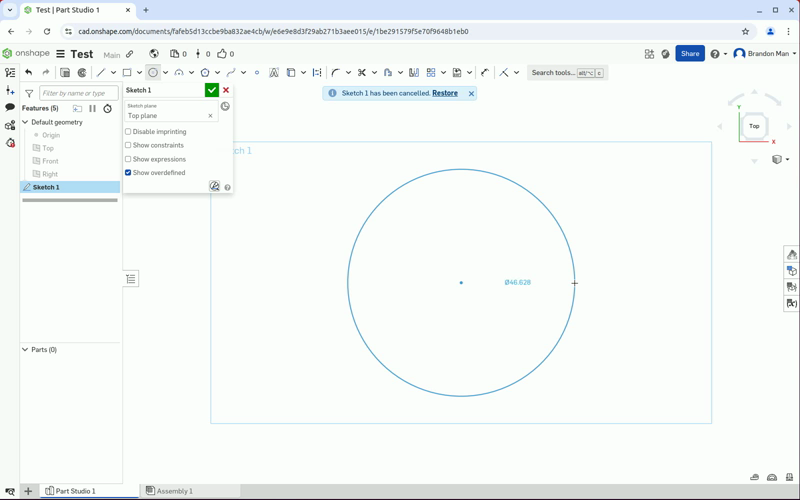
click(574, 282)
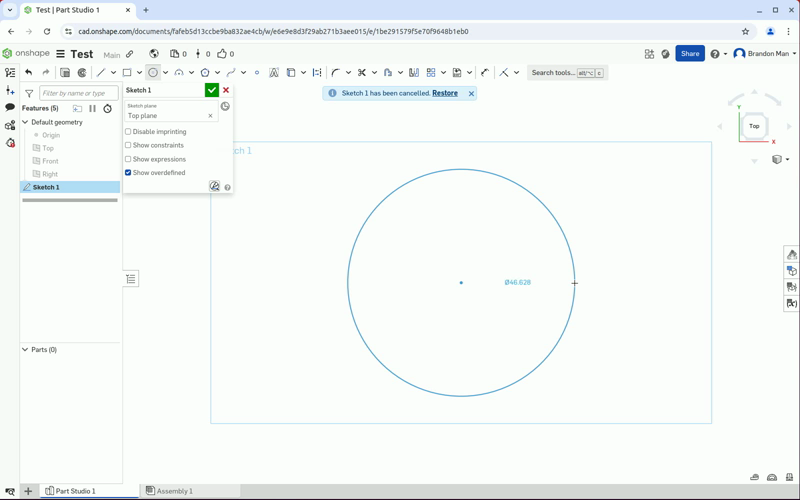
key(esc)
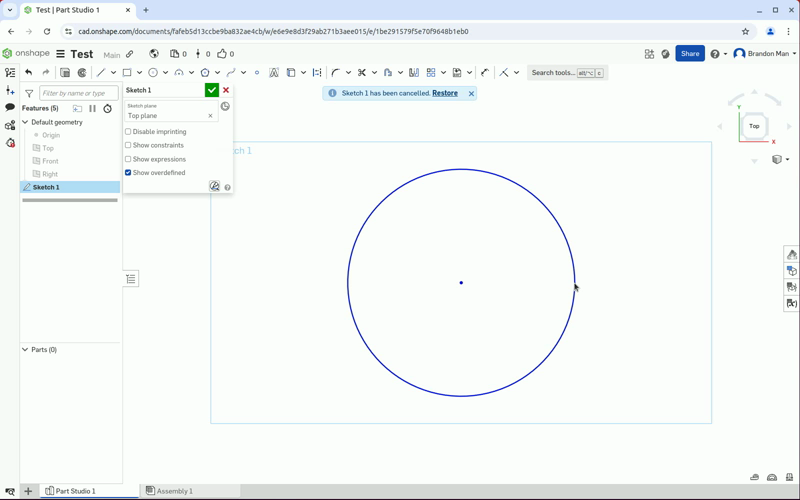
key(c)
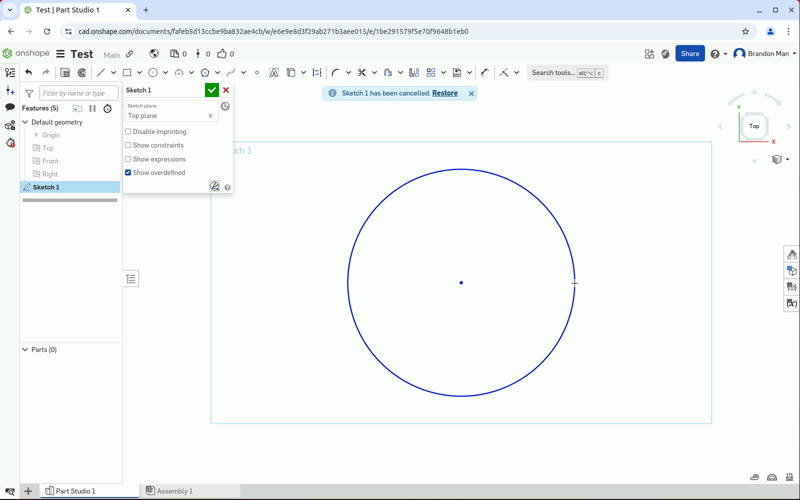
key_down(shift)
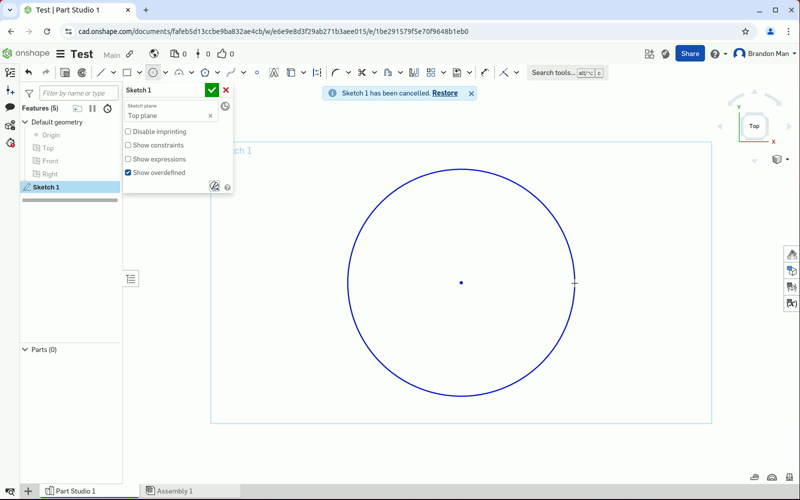
mouse_move(461, 282)
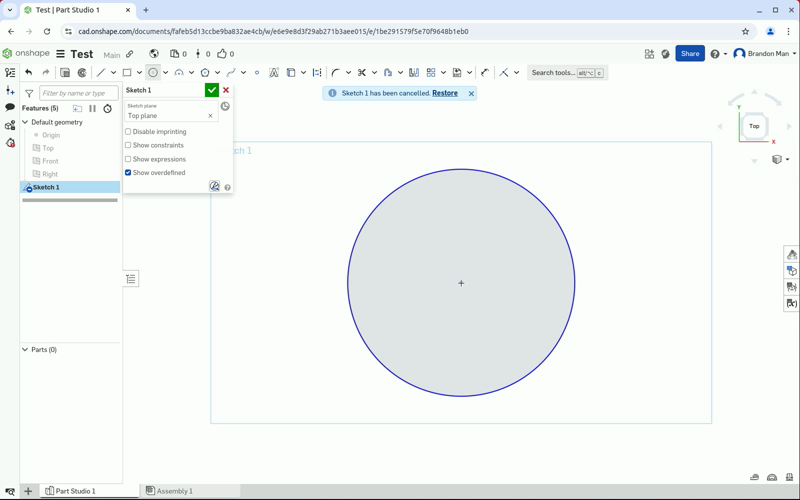
click(461, 282)
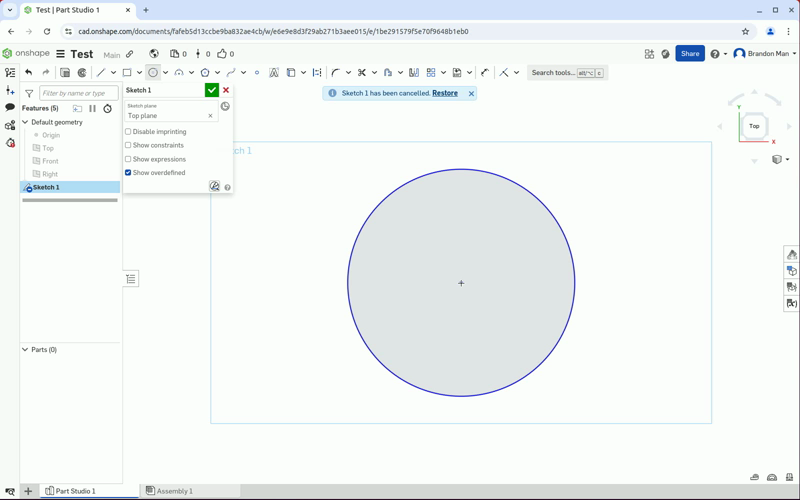
key_up(shift)
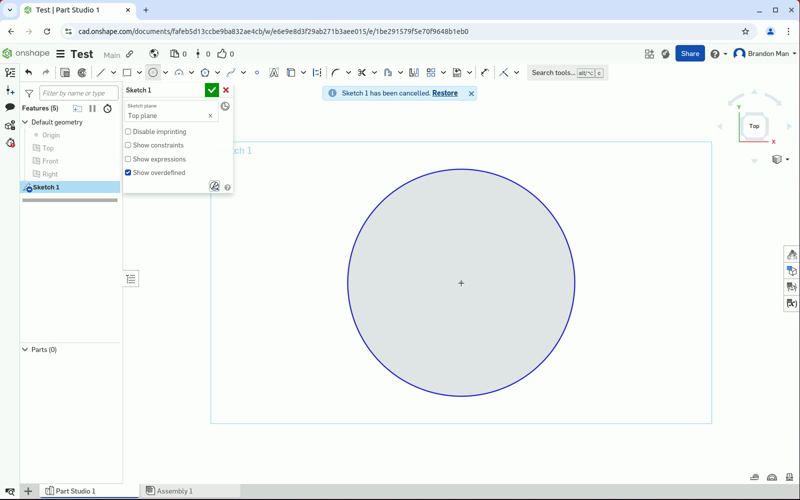
mouse_move(503, 282)
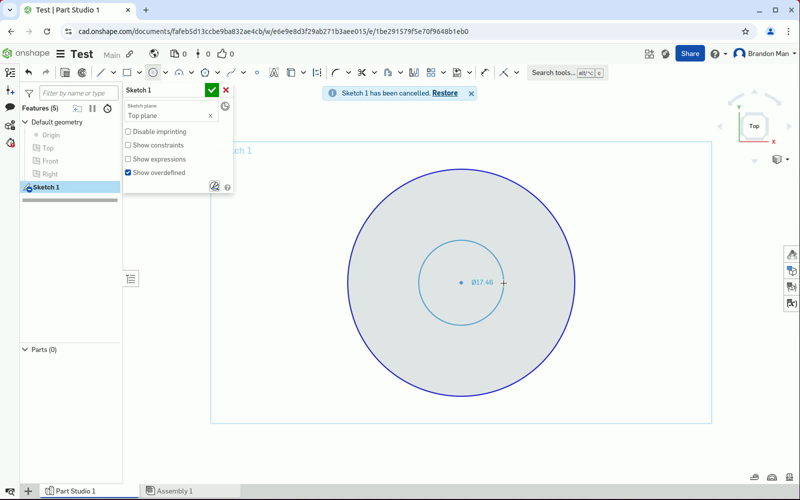
click(503, 282)
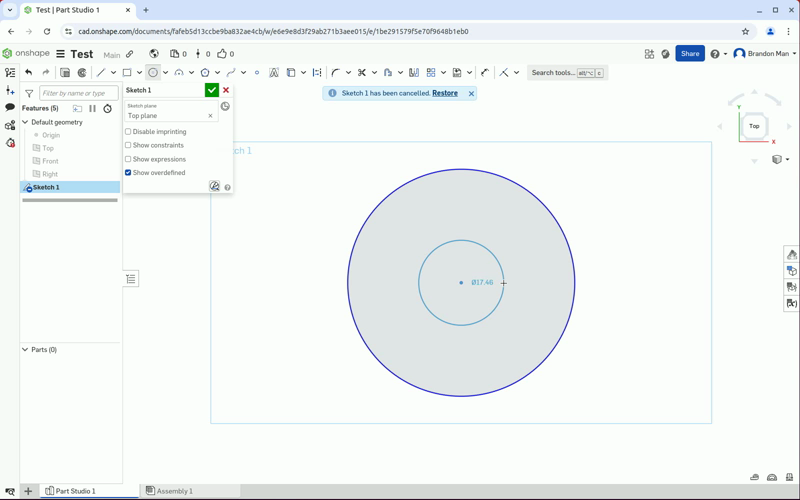
key(esc)
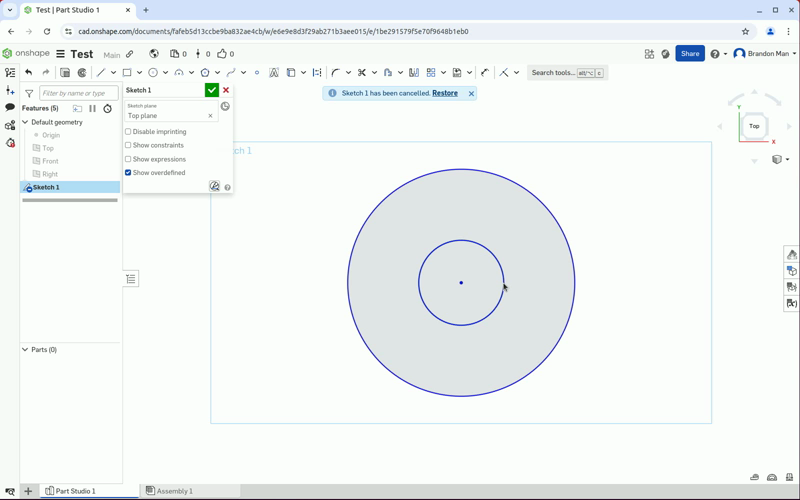
mouse_move(390, 302)
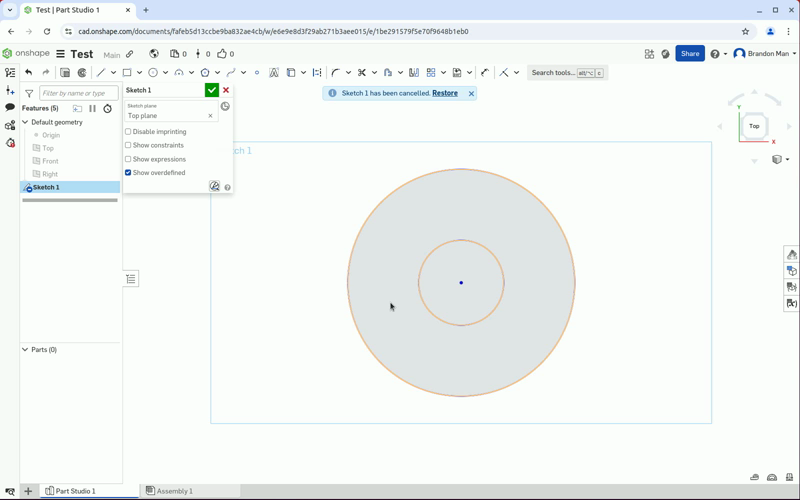
click(390, 302)
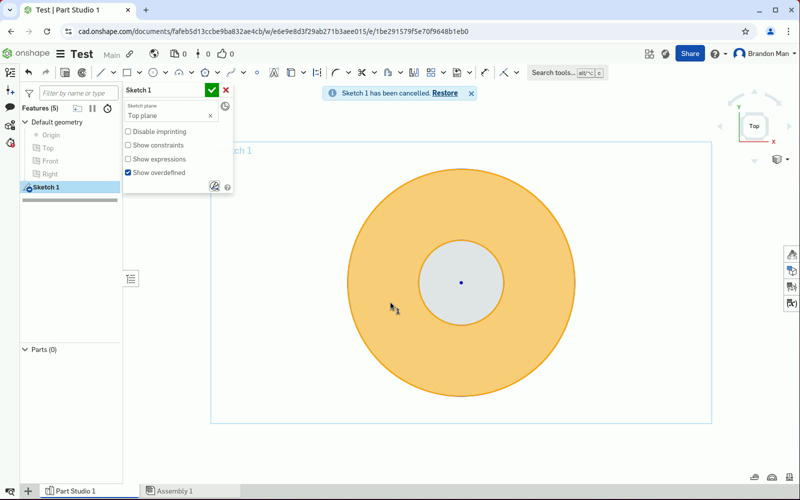
mouse_move(73, 352)
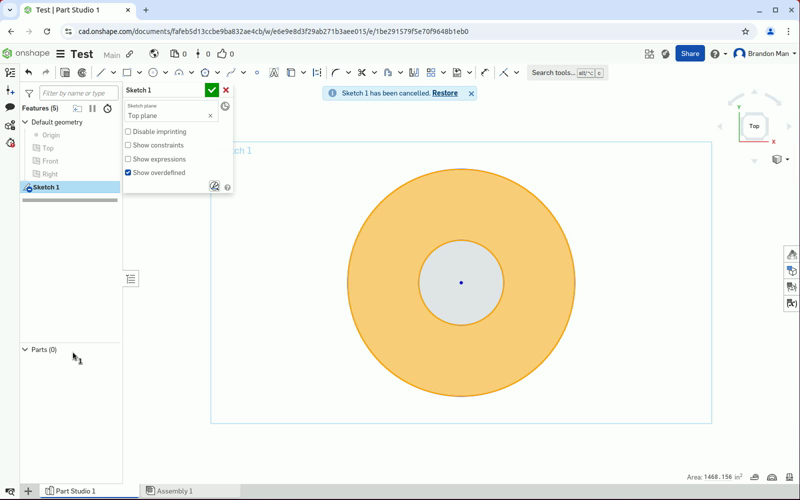
key(shift+y)
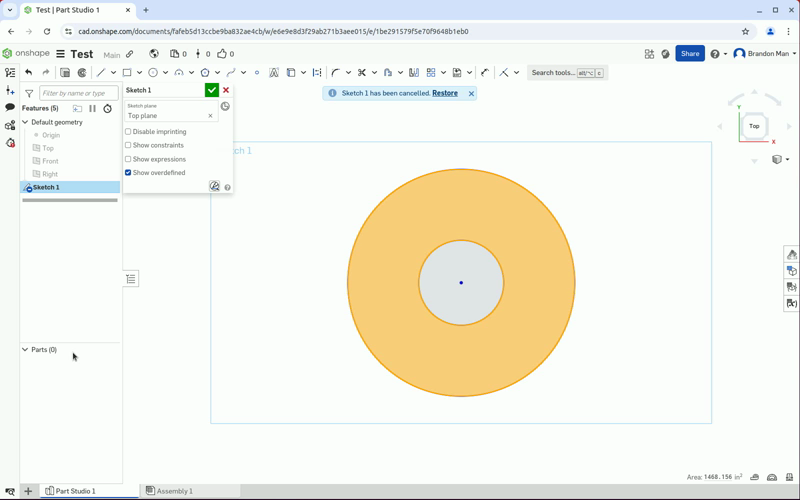
key(shift+e)
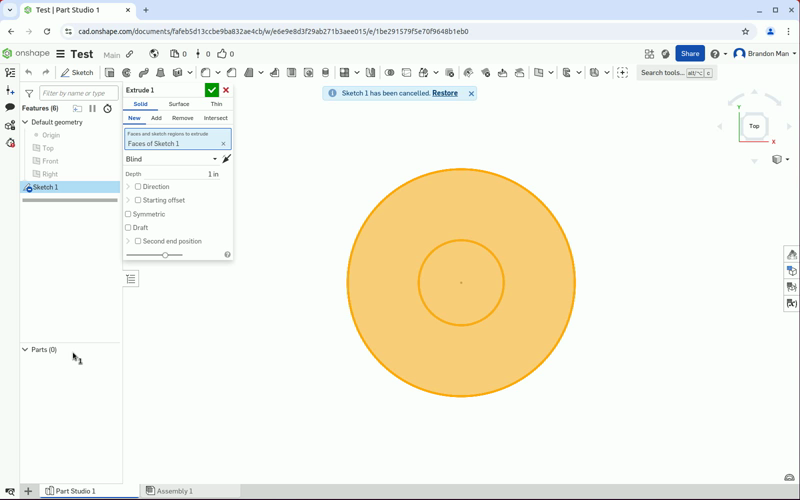
mouse_move(143, 106)
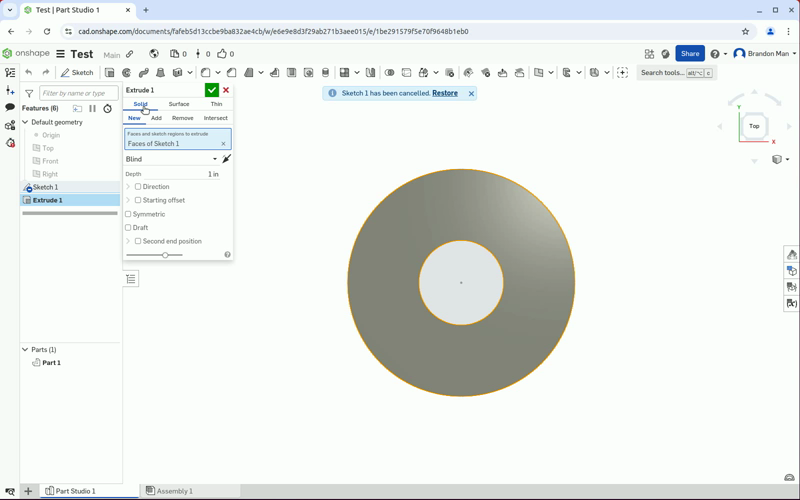
click(143, 106)
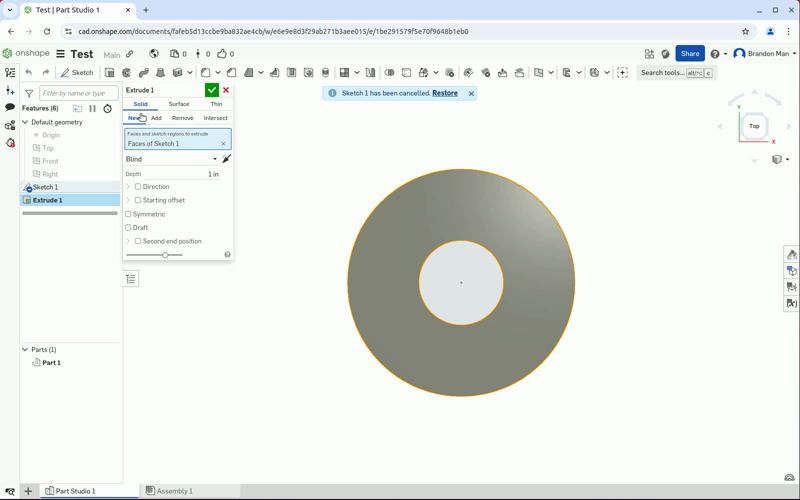
mouse_move(137, 120)
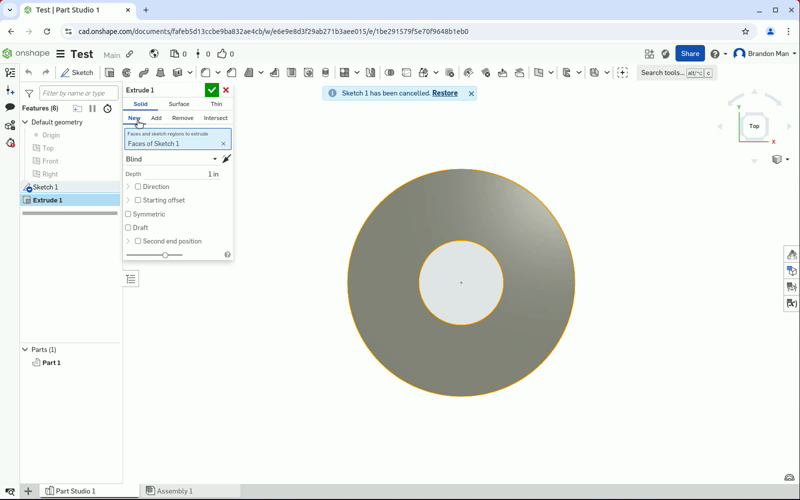
click(137, 120)
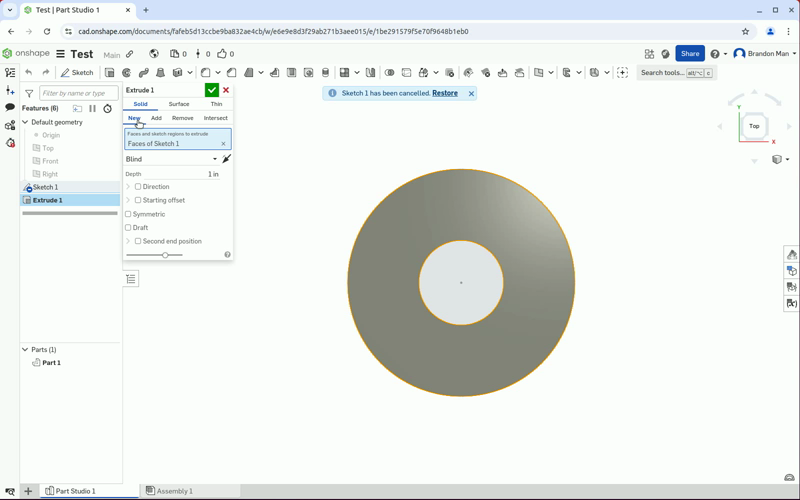
key(tab, 4)
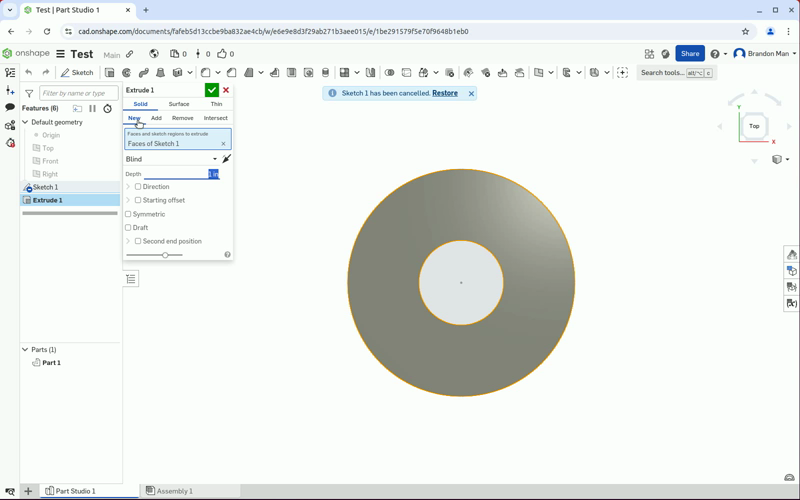
text(1.685)
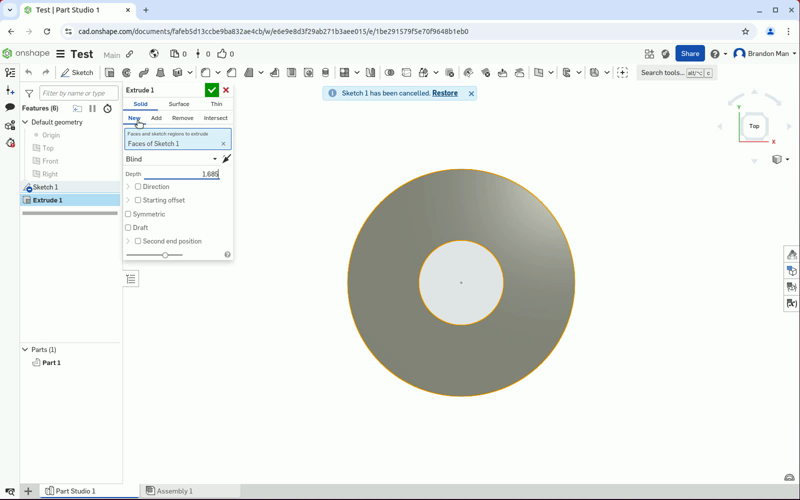
key(enter)
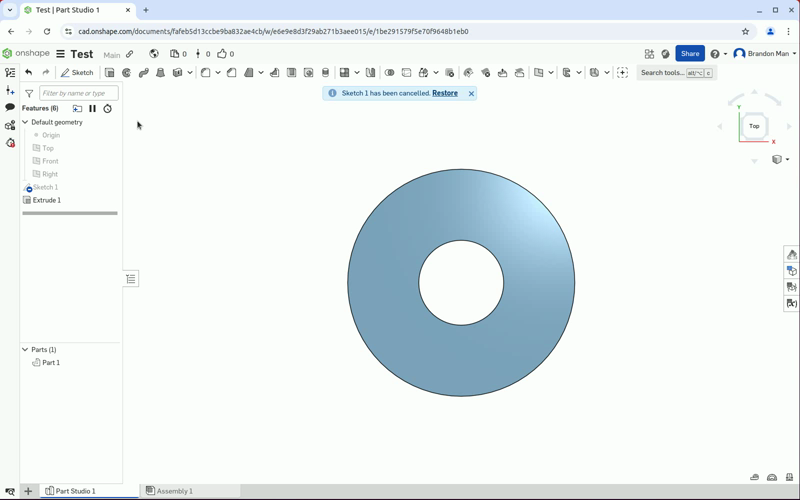
key(shift+h)
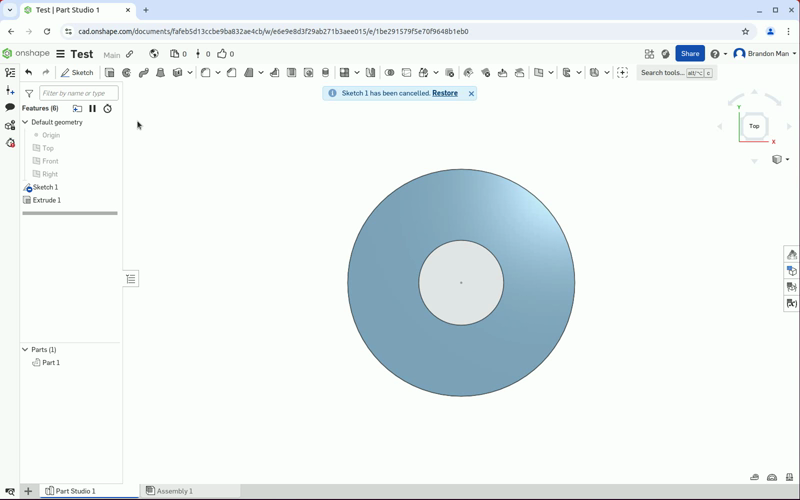
key(shift+h)
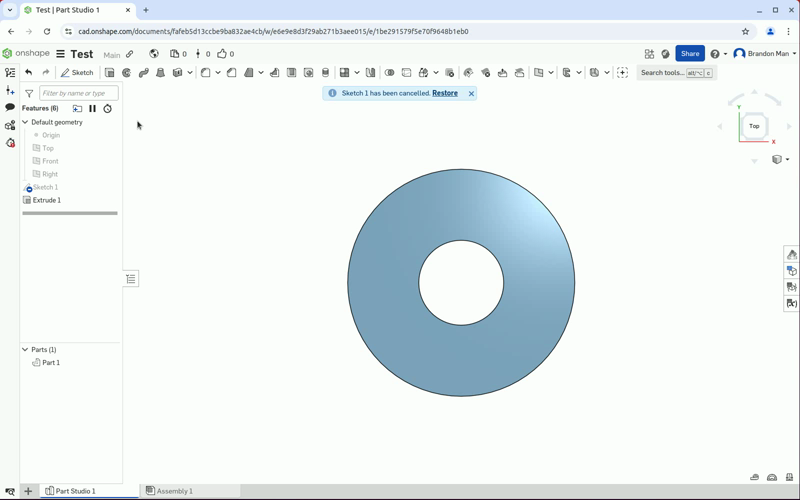
mouse_move(73, 189)
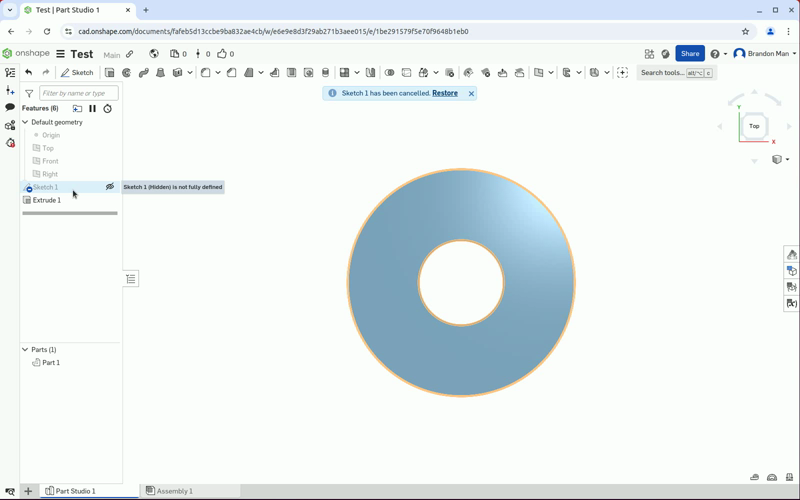
click(73, 189)
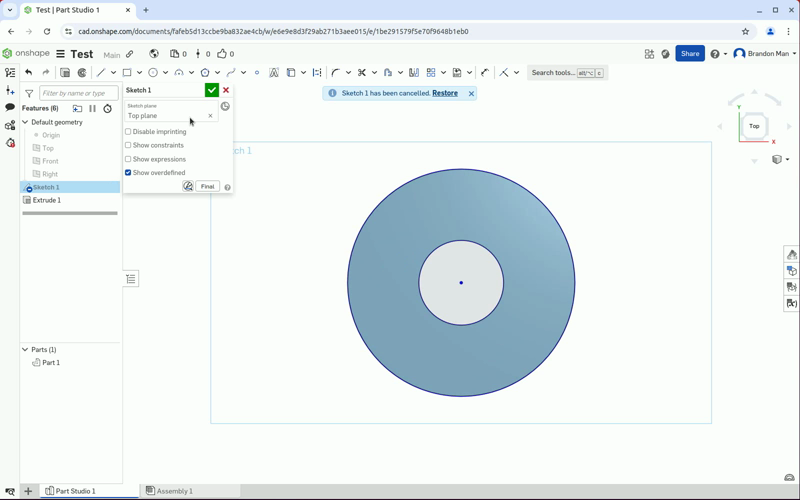
mouse_move(229, 92)
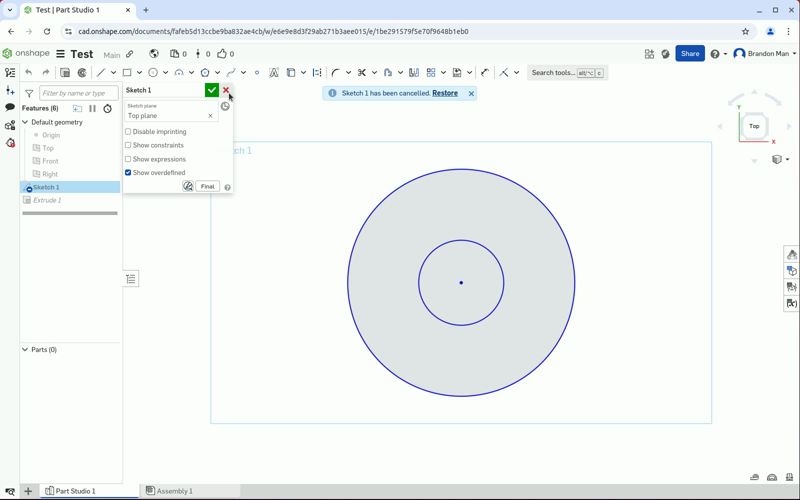
click(229, 92)
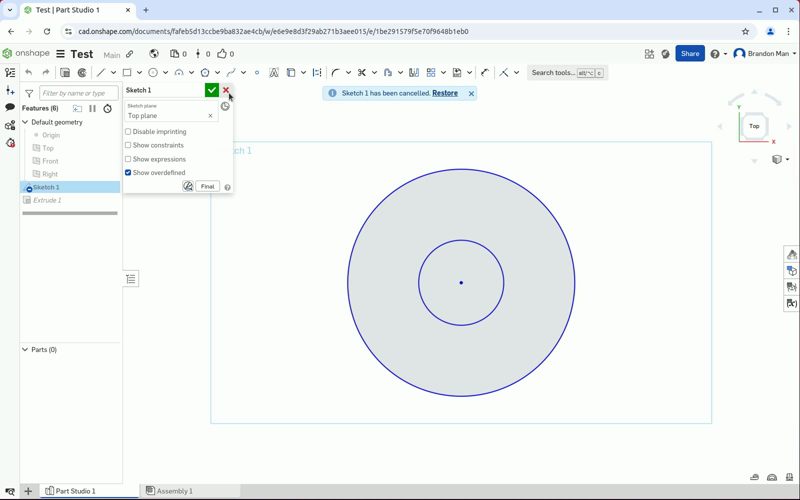
key(shift+s)
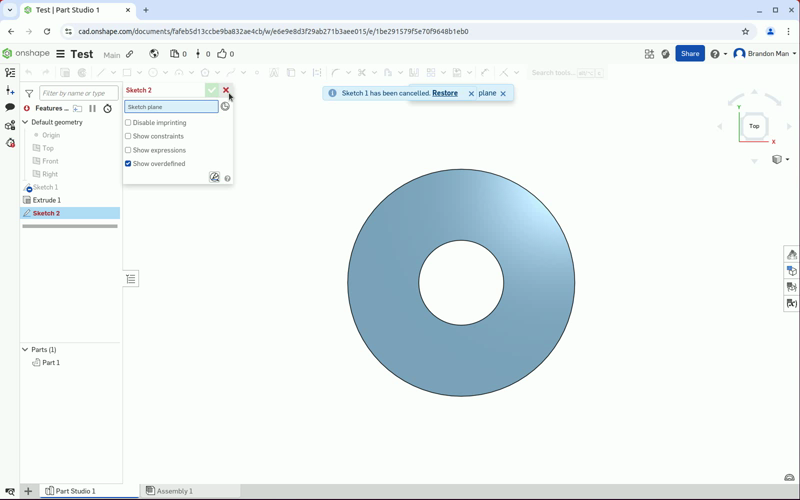
mouse_move(73, 150)
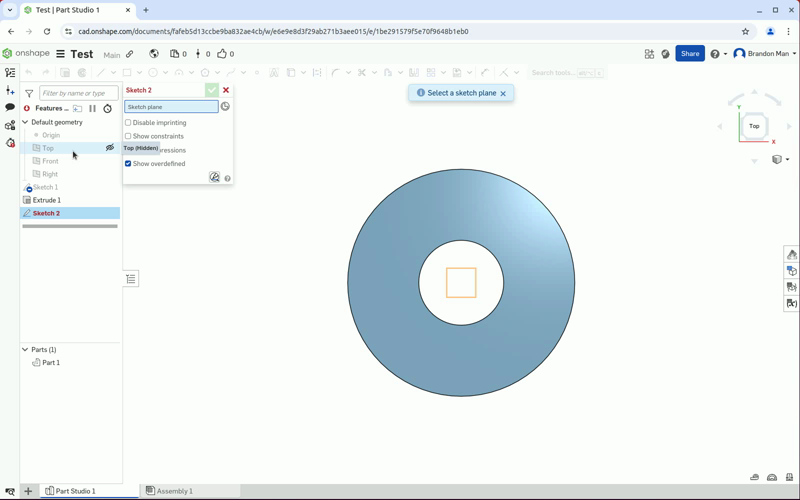
click(73, 150)
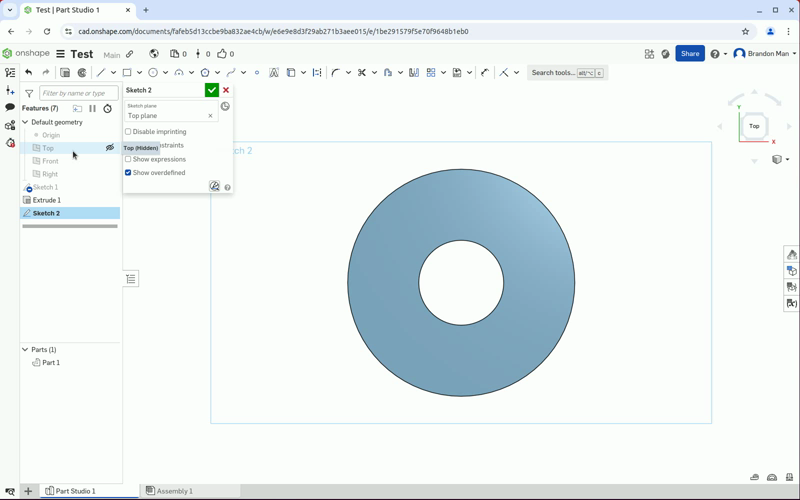
mouse_move(73, 352)
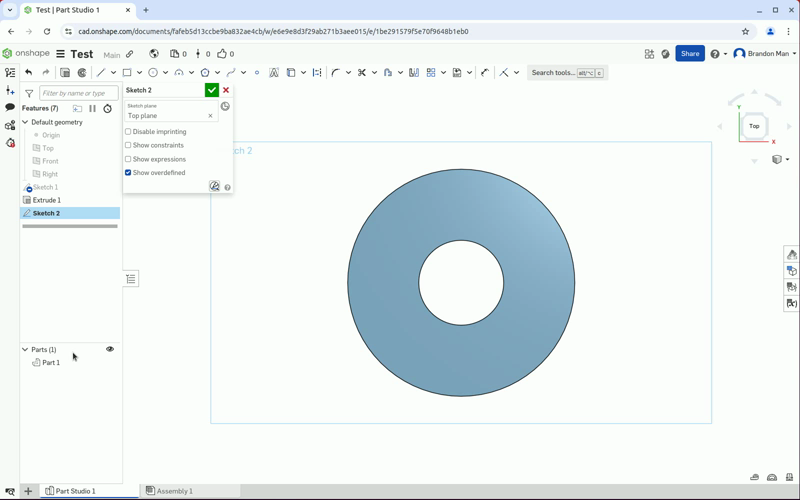
key(y)
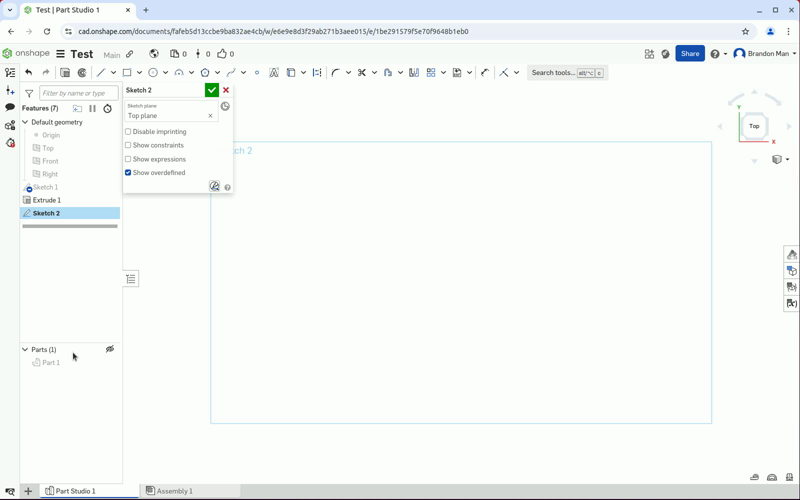
key(c)
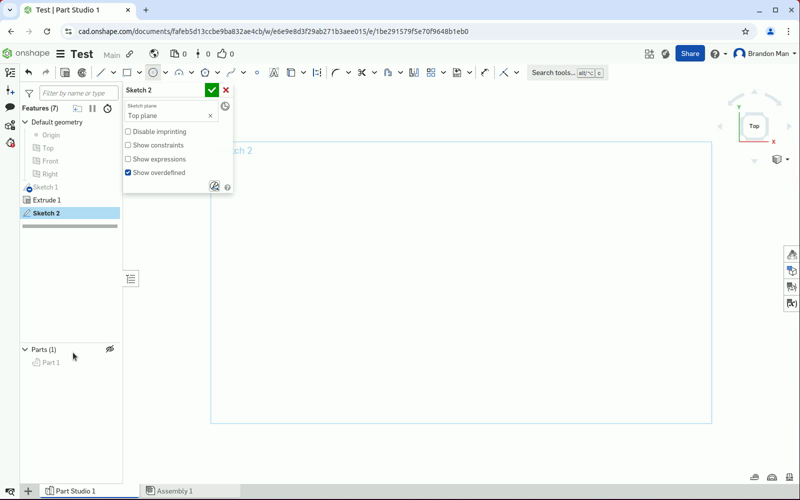
key_down(shift)
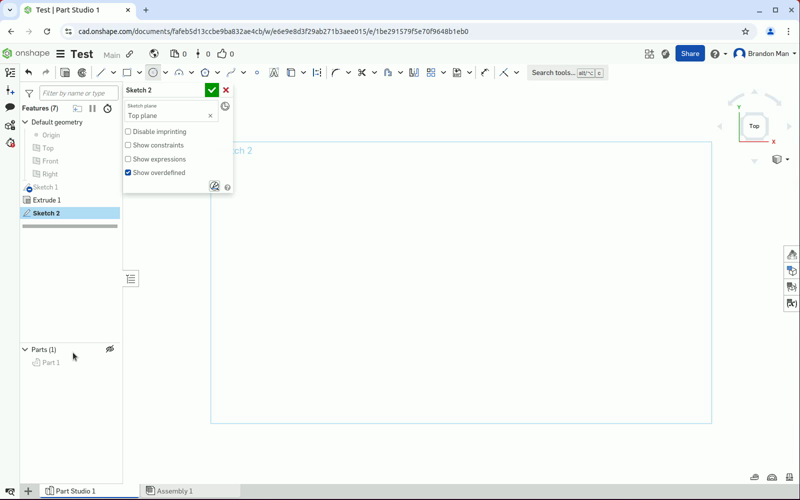
mouse_move(461, 282)
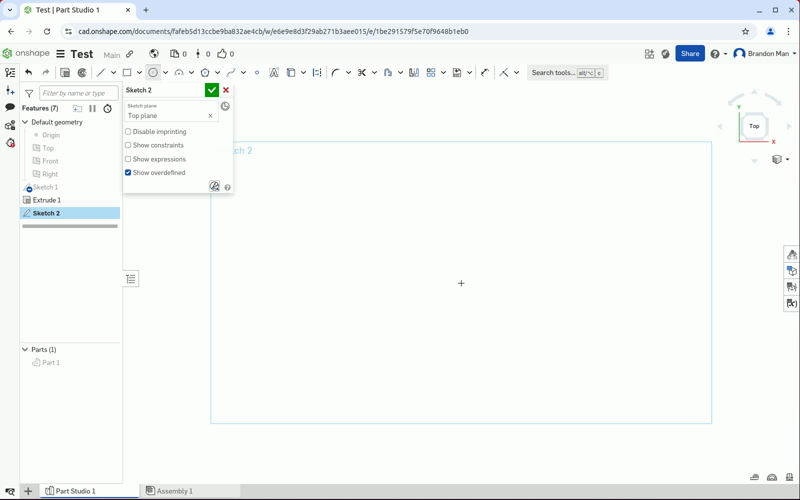
click(461, 282)
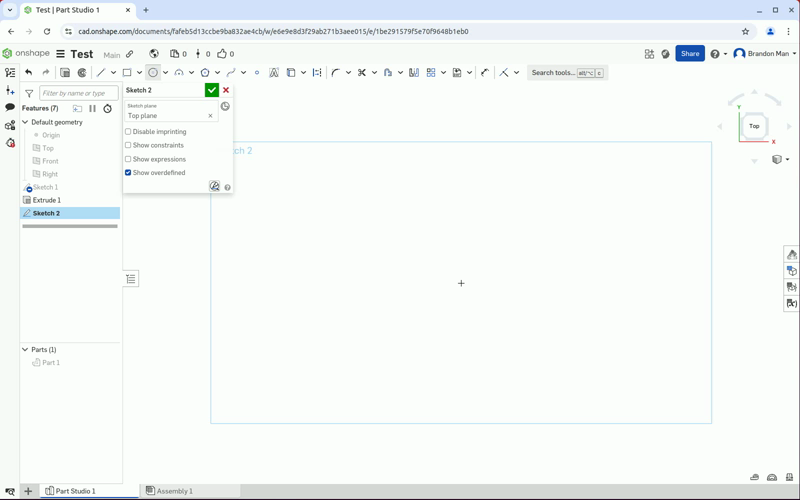
key_up(shift)
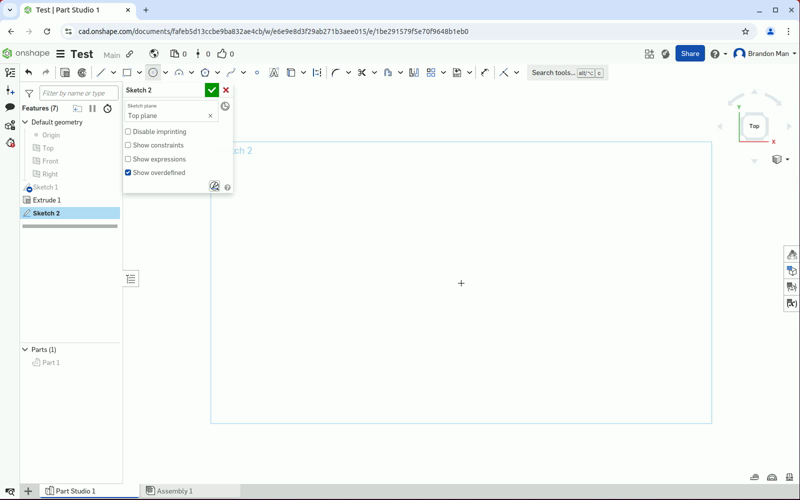
mouse_move(494, 282)
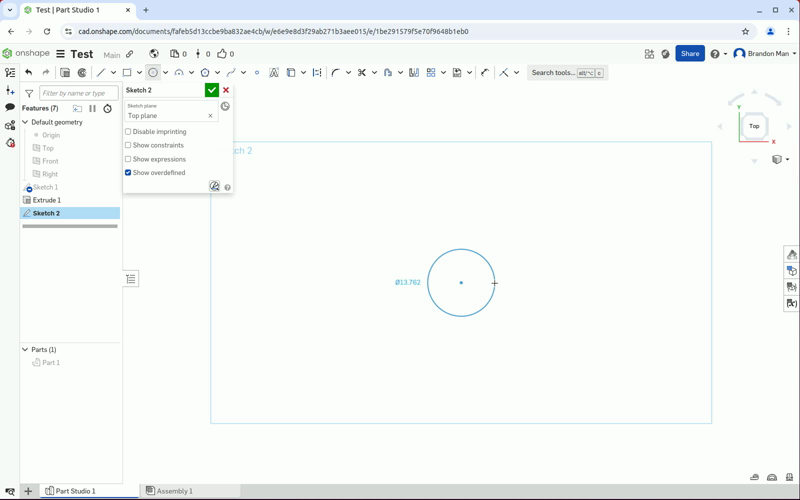
click(494, 282)
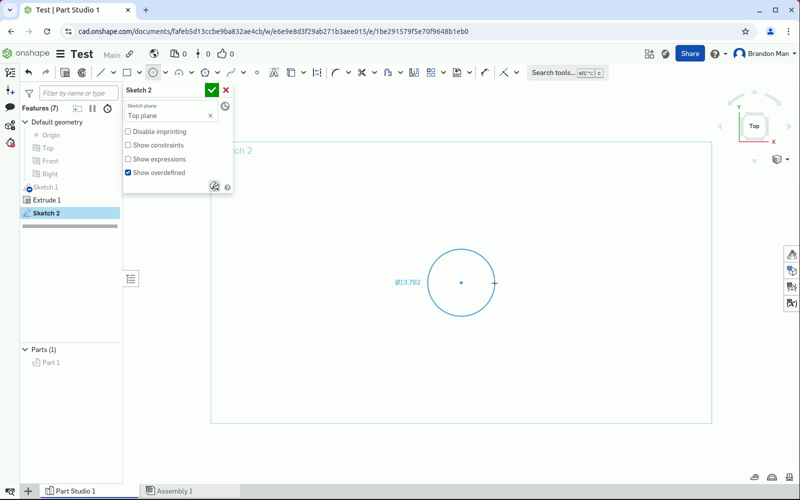
key(esc)
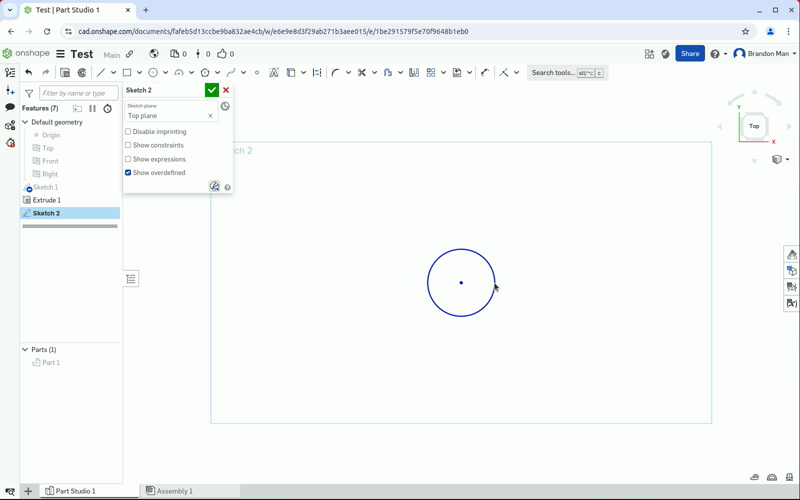
key(c)
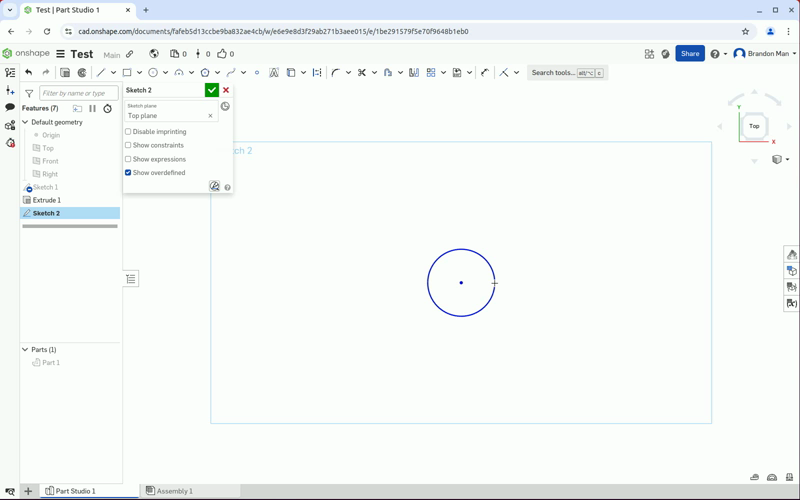
key_down(shift)
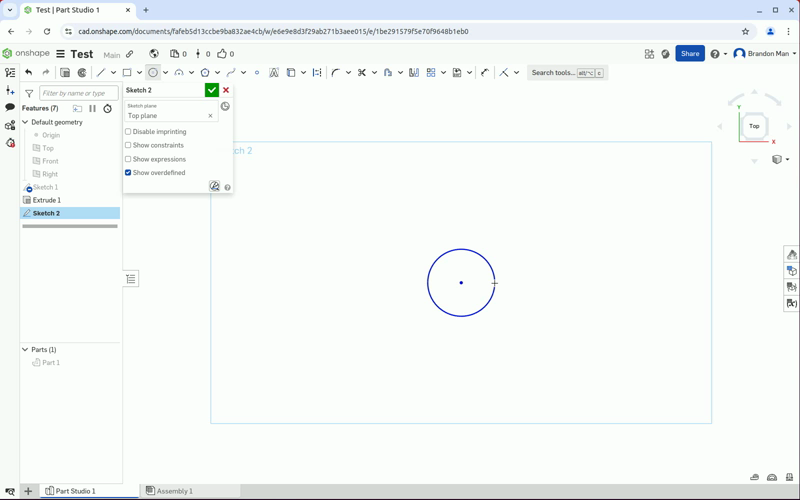
mouse_move(461, 282)
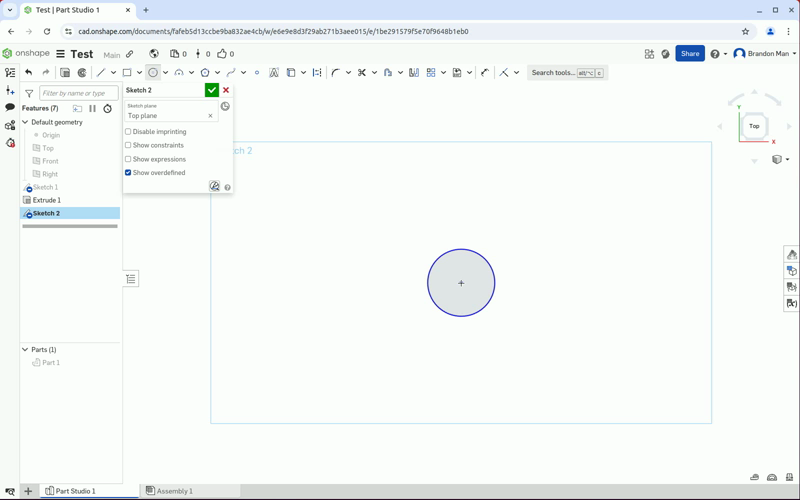
click(461, 282)
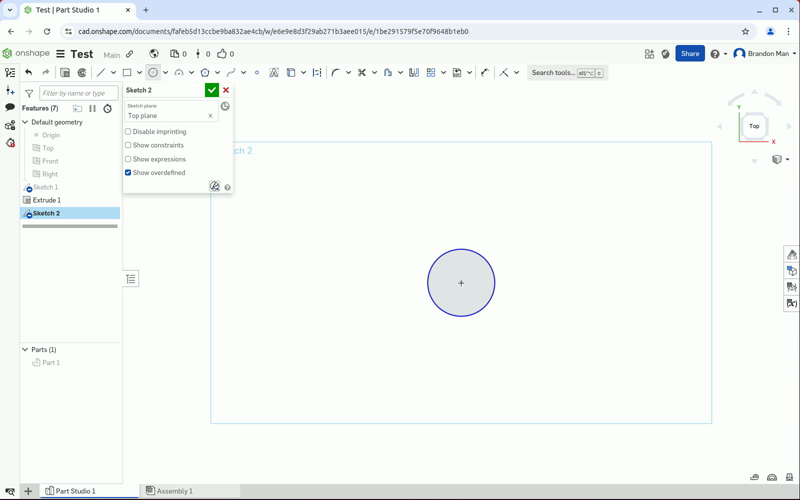
key_up(shift)
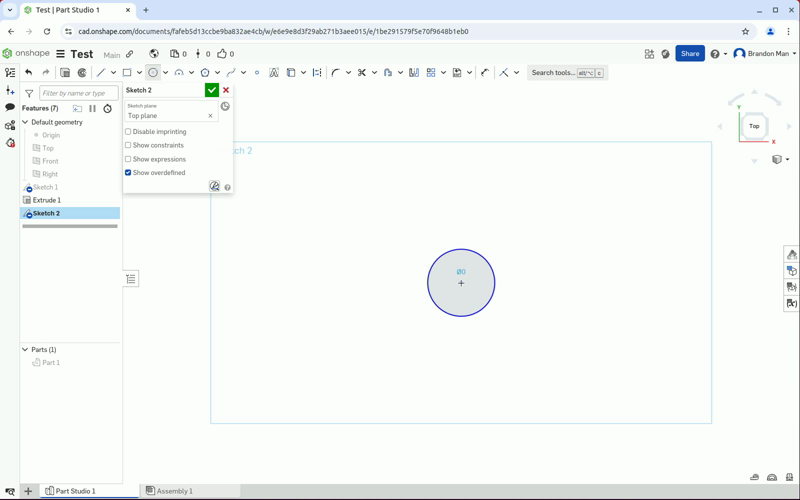
mouse_move(467, 282)
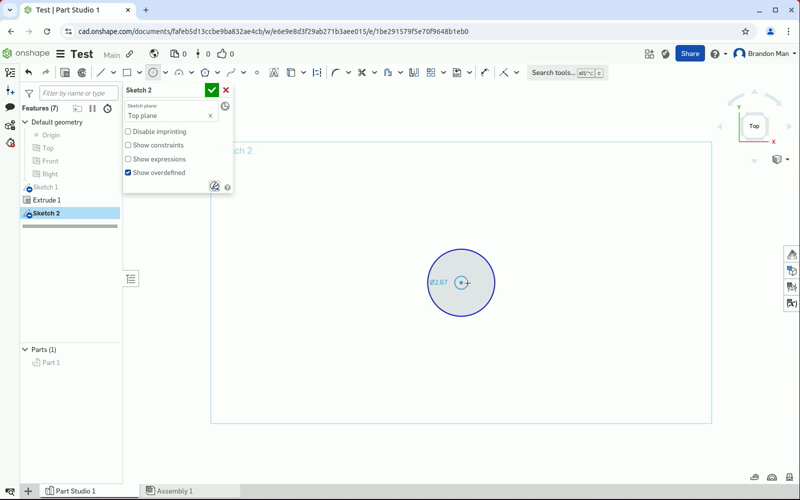
click(467, 282)
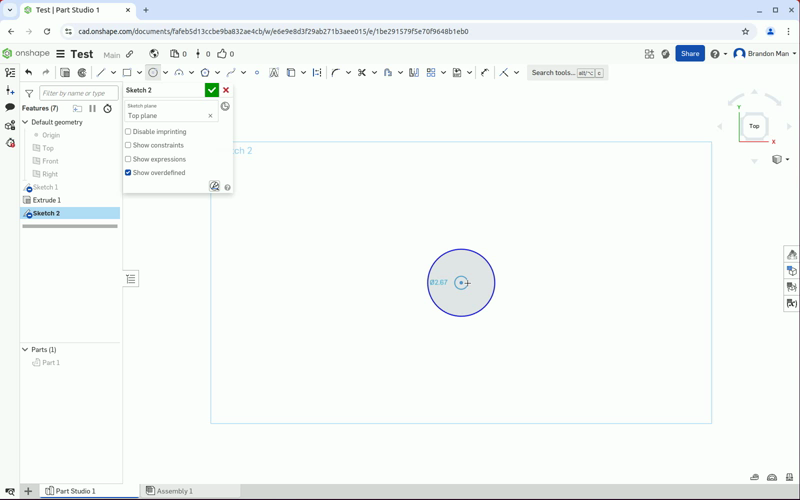
key(esc)
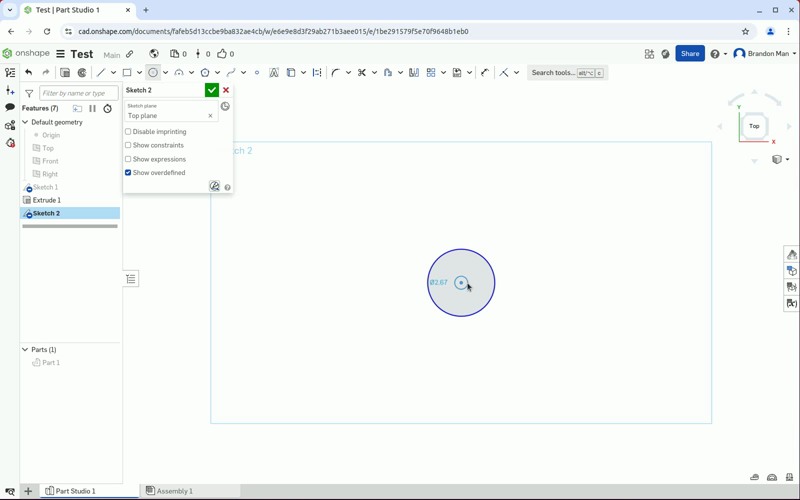
mouse_move(484, 265)
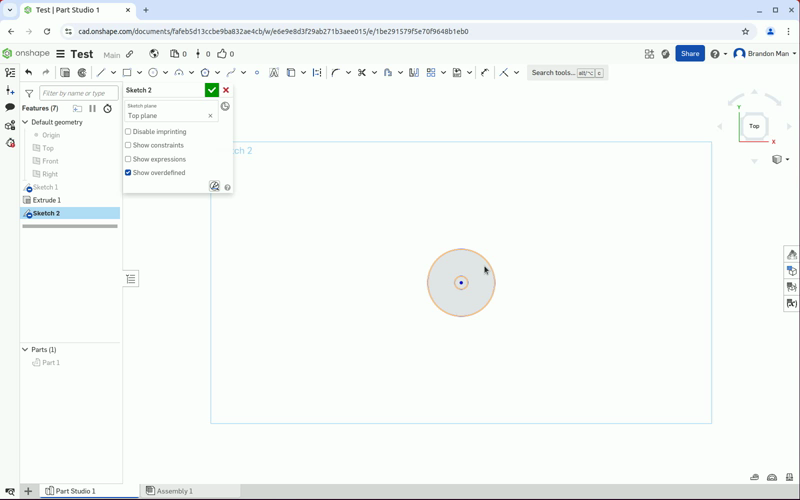
click(484, 265)
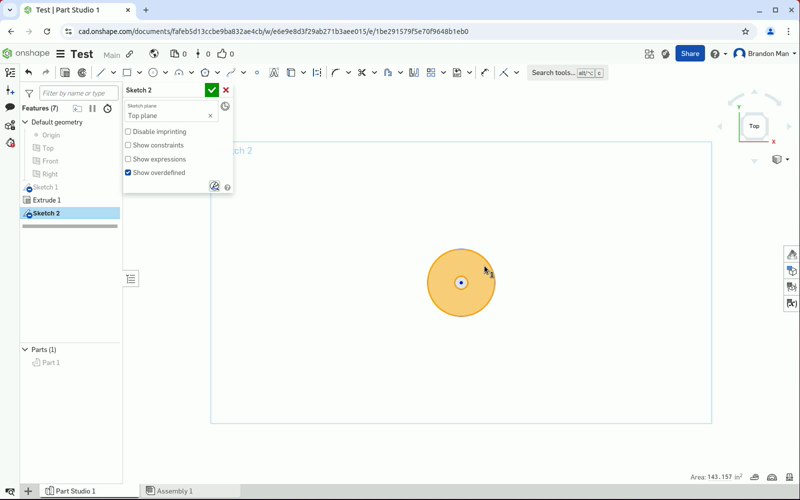
mouse_move(73, 352)
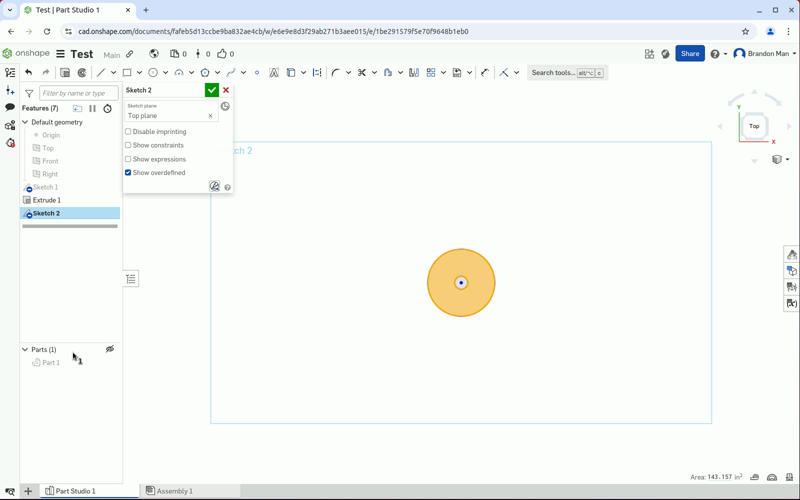
key(shift+y)
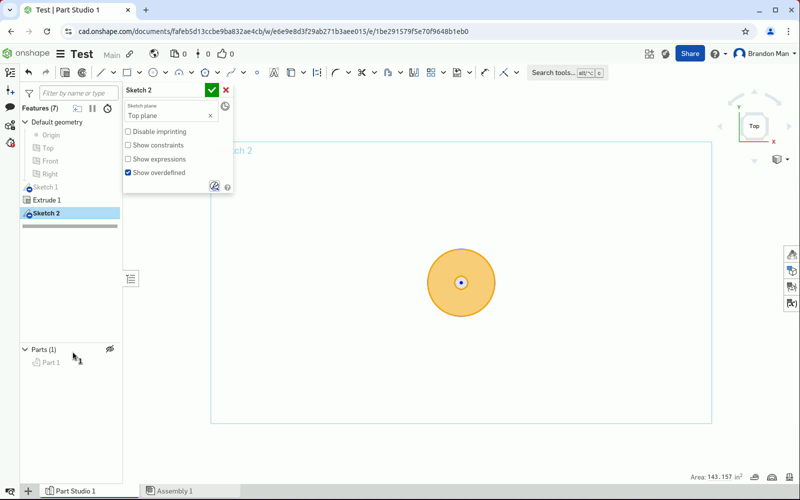
key(shift+e)
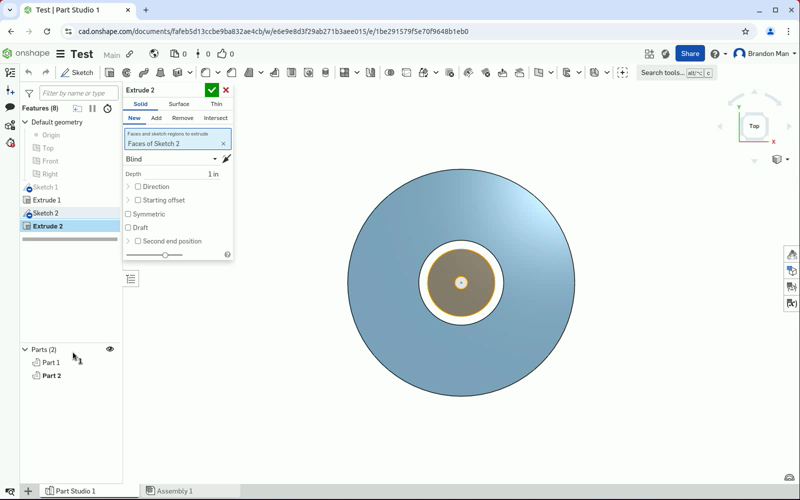
mouse_move(143, 106)
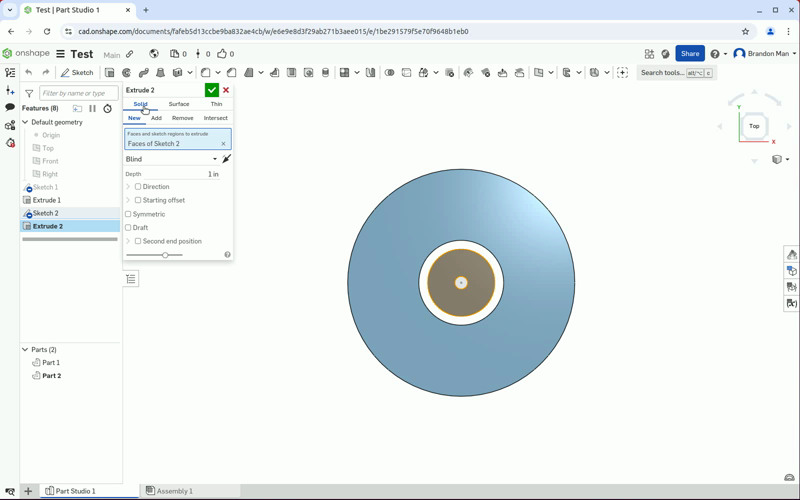
click(143, 106)
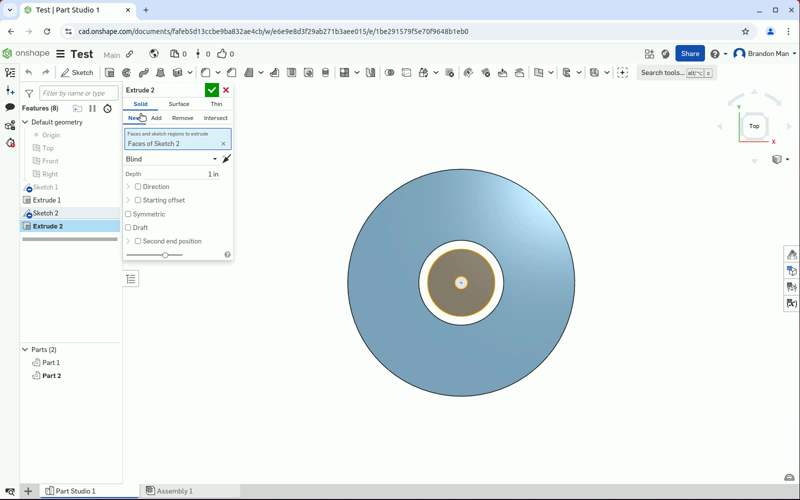
mouse_move(137, 120)
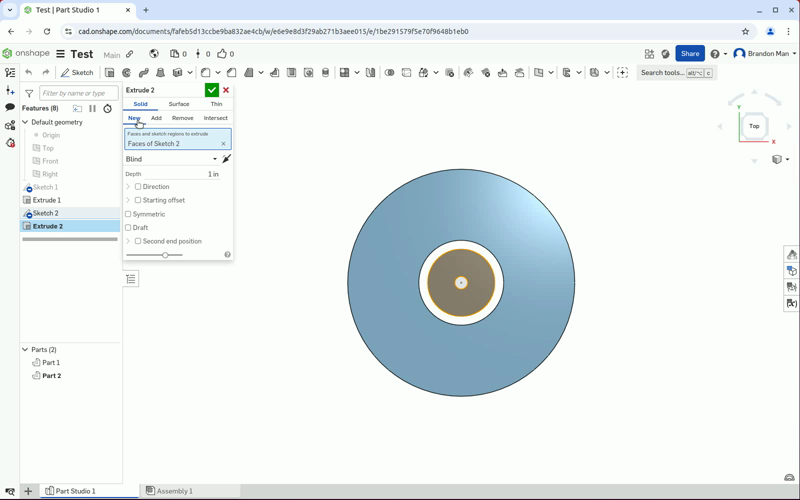
click(137, 120)
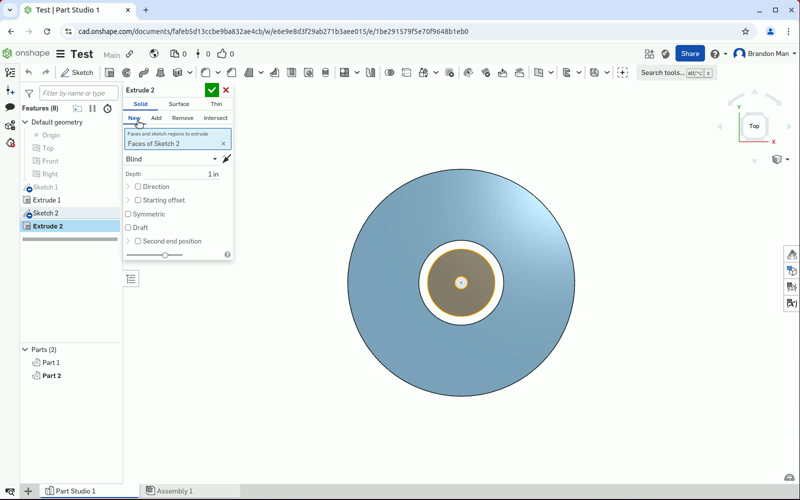
key(tab, 4)
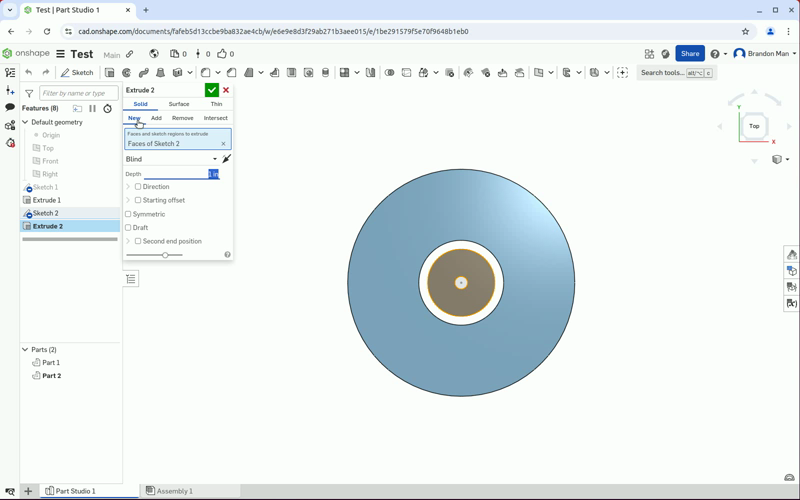
text(1.685)
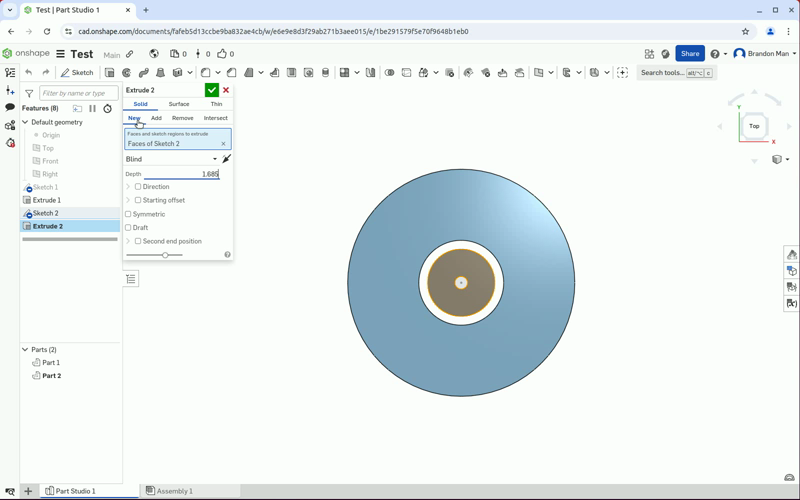
key(enter)
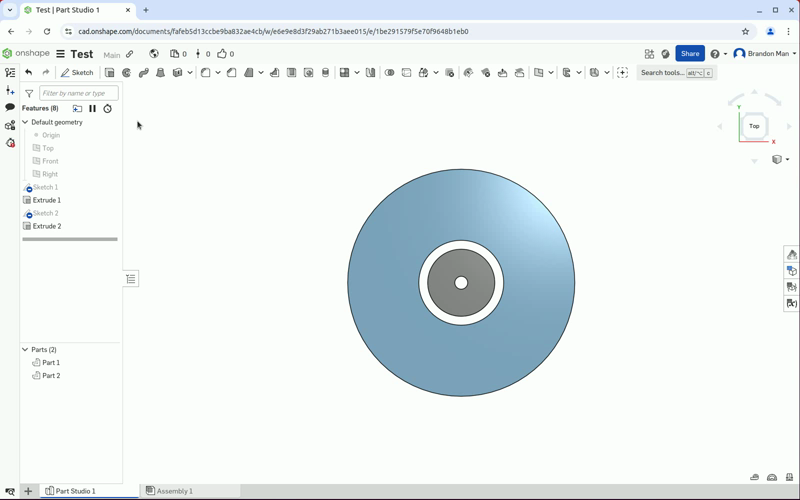
key(shift+h)
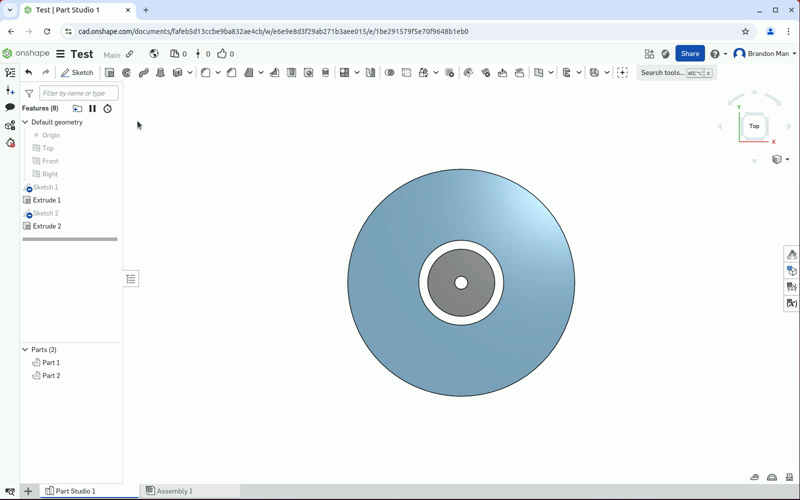
key(shift+h)
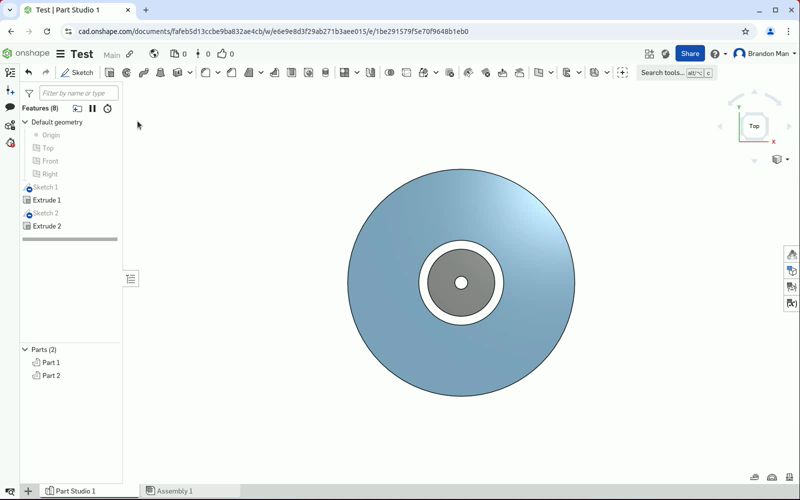
mouse_move(73, 189)
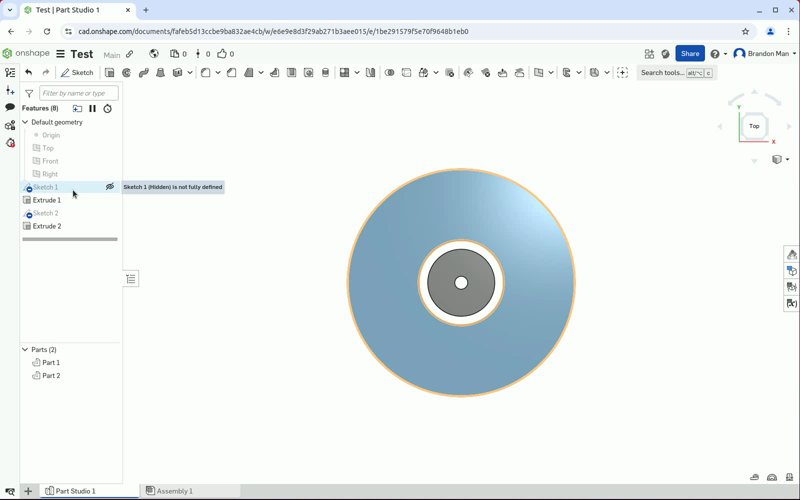
click(73, 189)
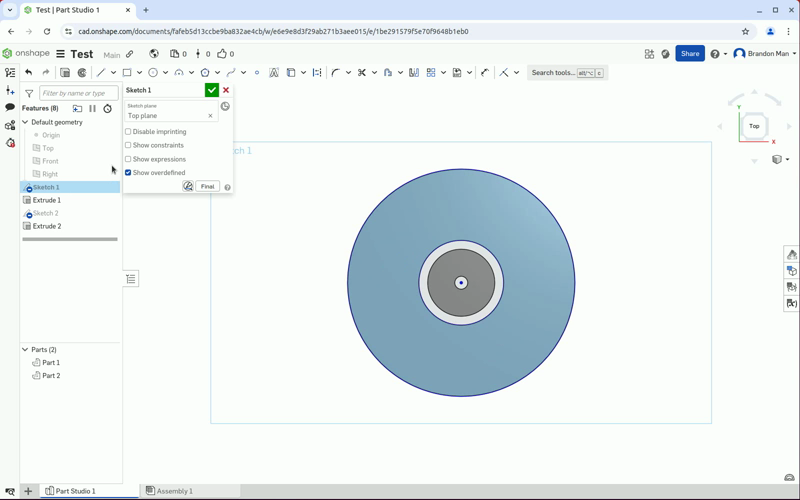
mouse_move(229, 92)
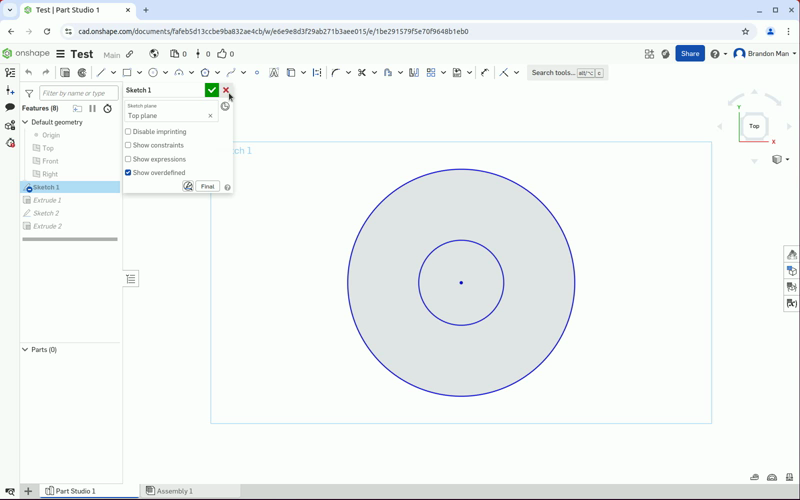
click(229, 92)
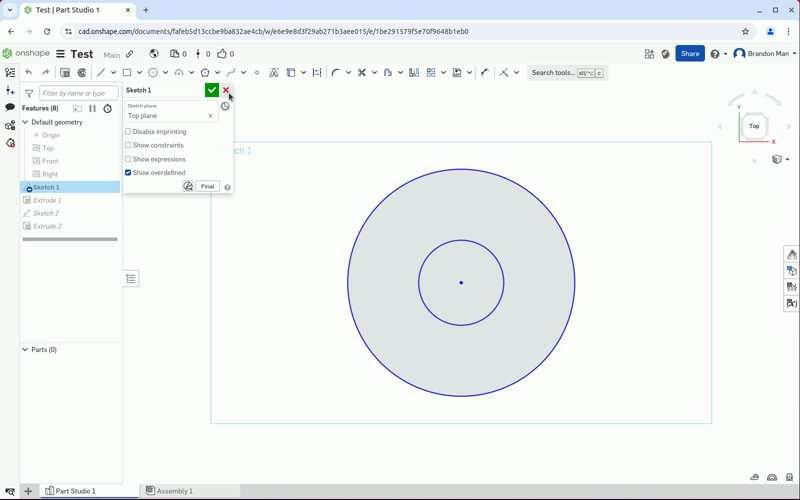
key(shift+s)
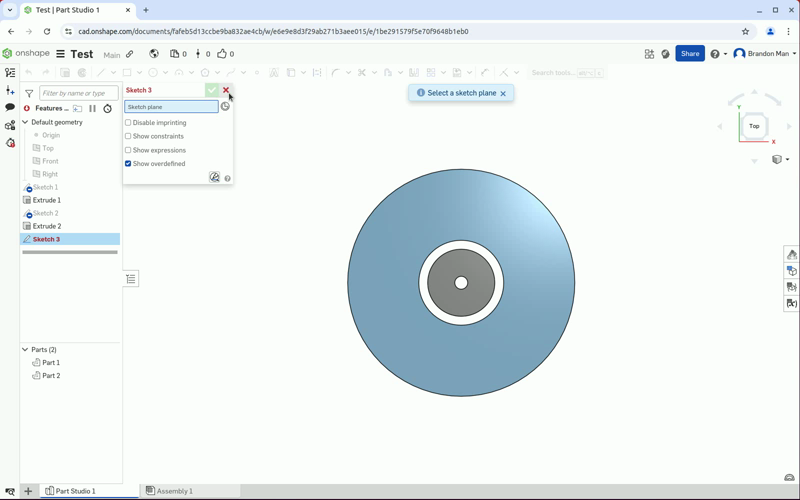
mouse_move(73, 150)
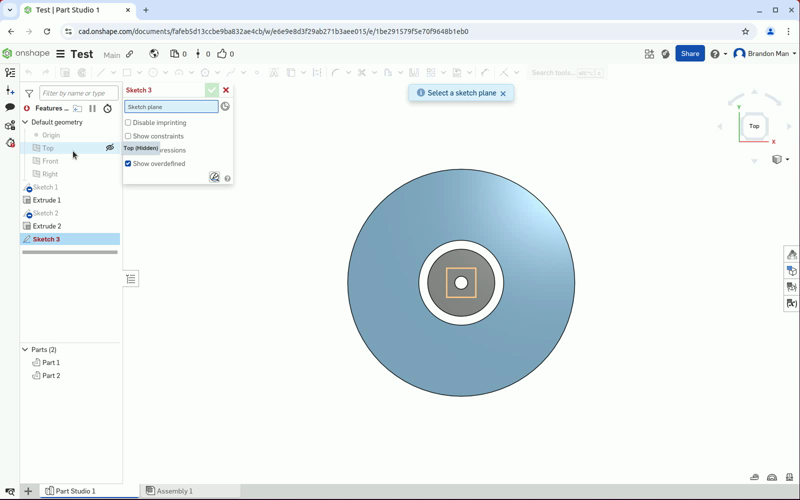
click(73, 150)
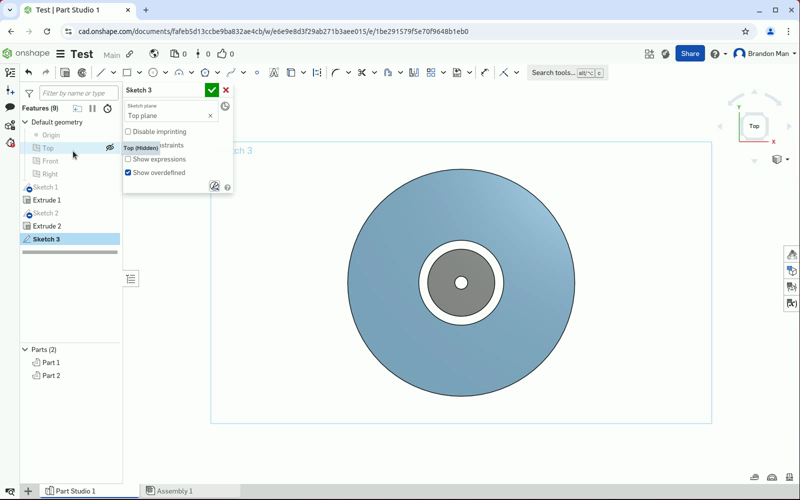
mouse_move(73, 352)
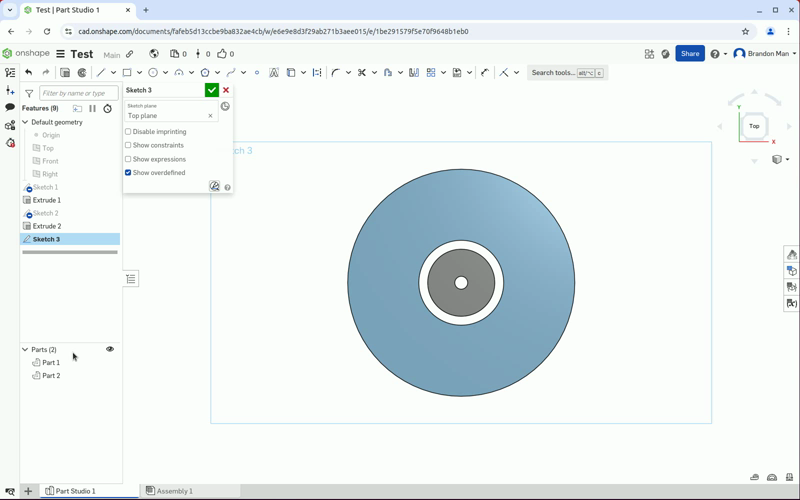
key(y)
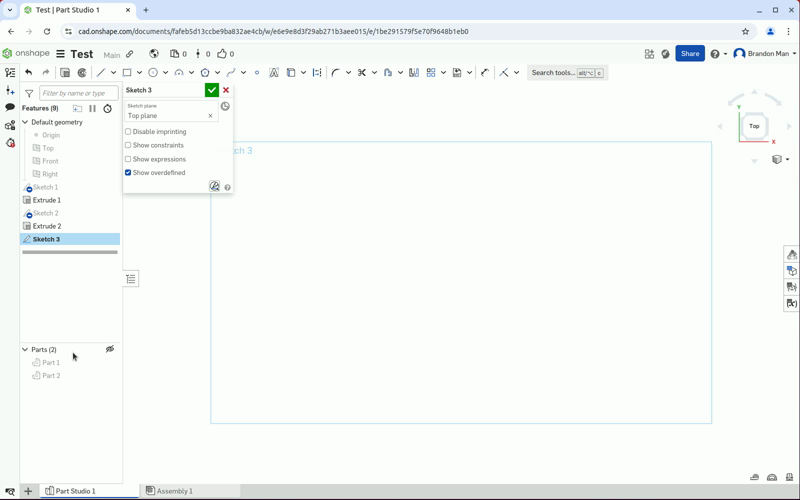
key(c)
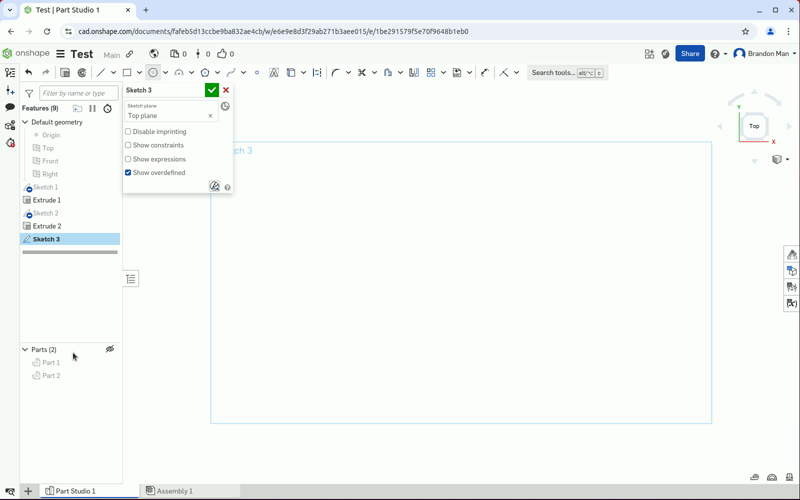
key_down(shift)
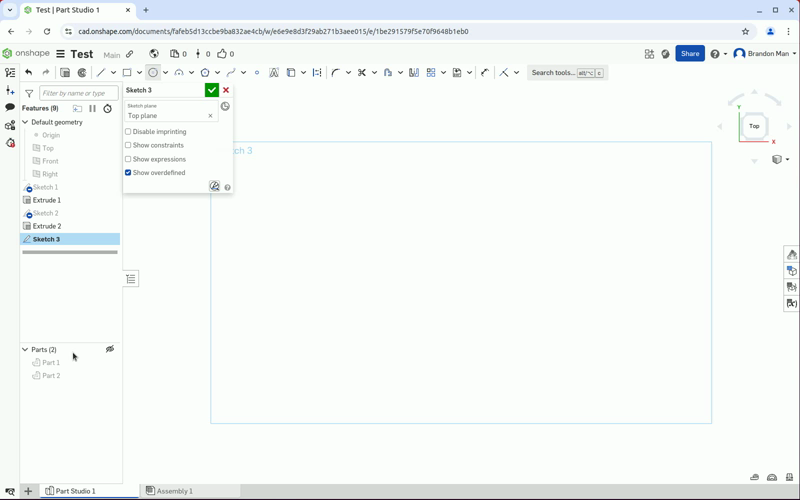
mouse_move(461, 282)
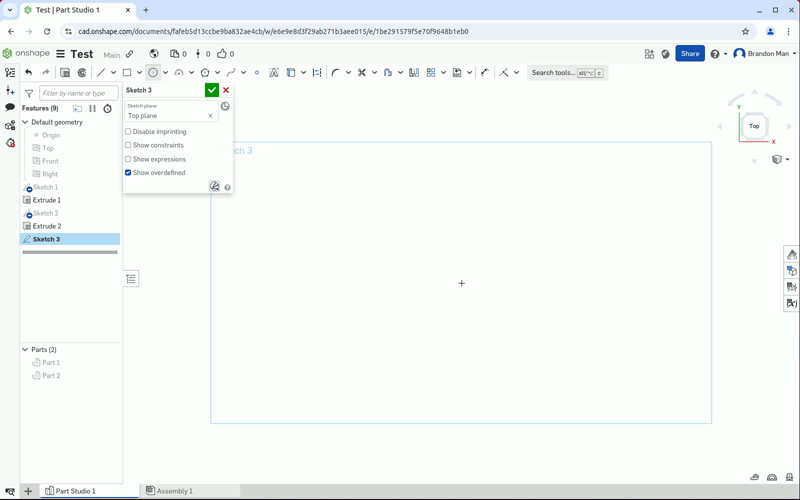
click(461, 282)
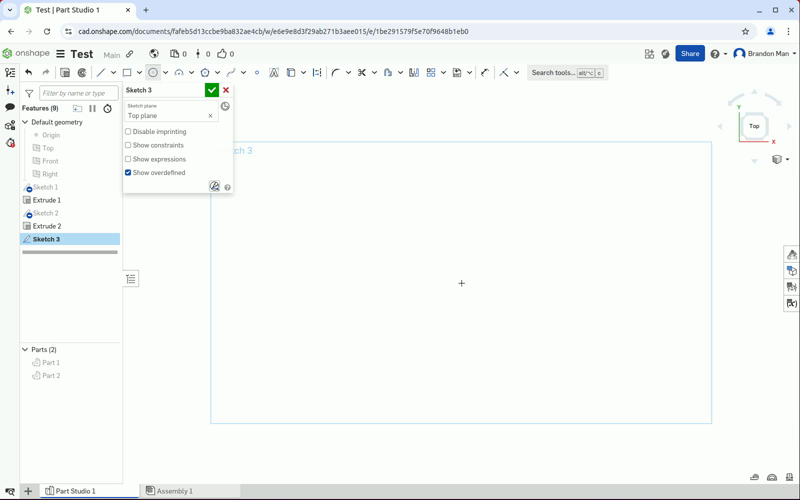
key_up(shift)
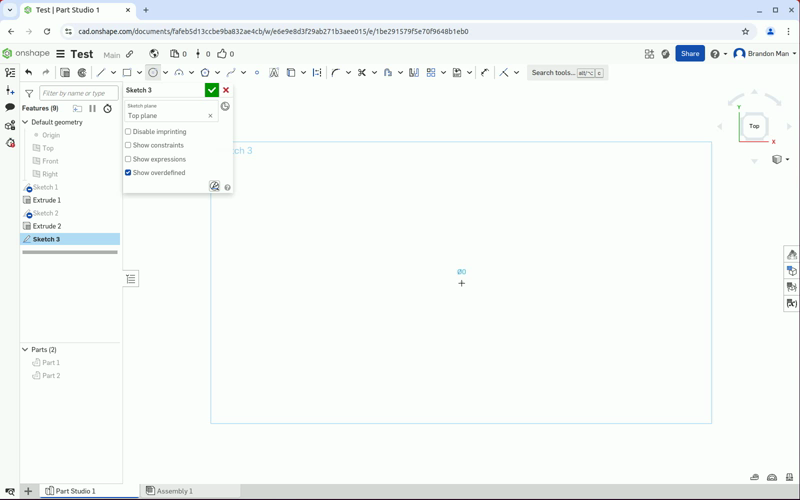
mouse_move(504, 282)
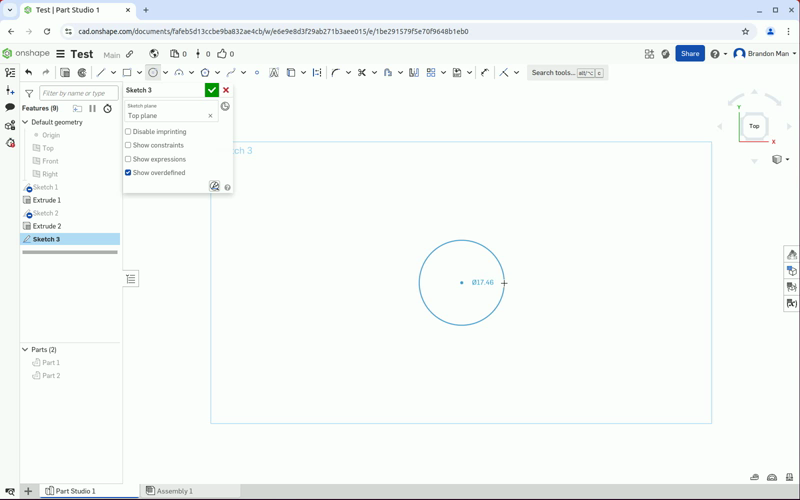
click(504, 282)
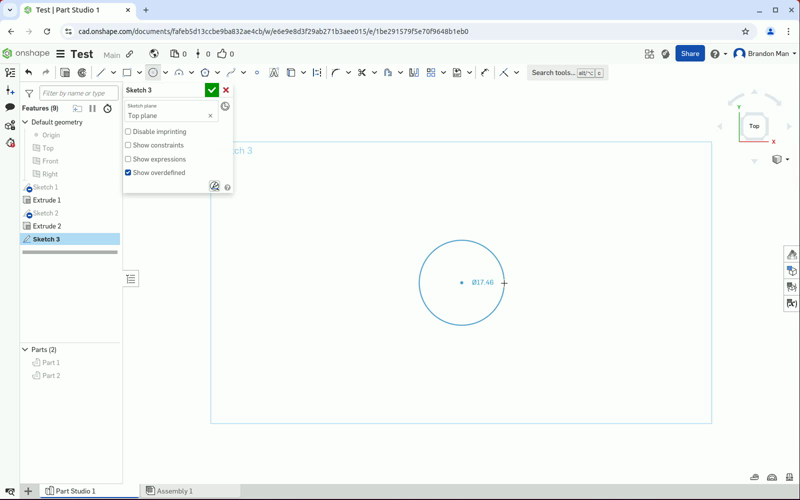
key(esc)
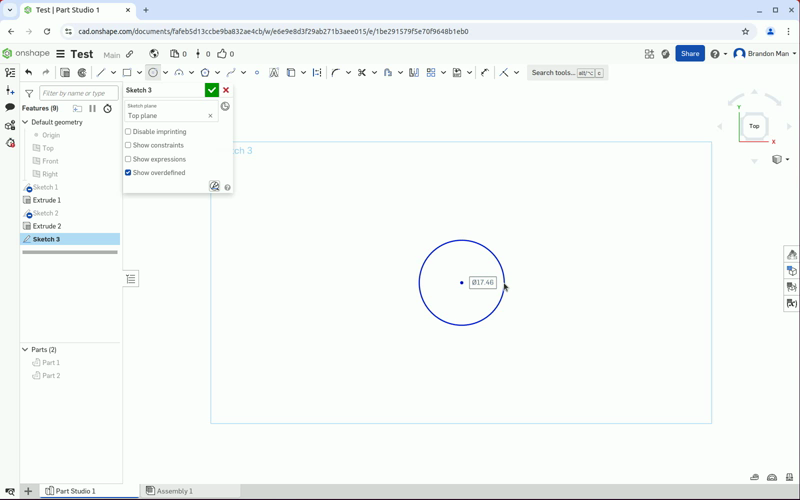
key(c)
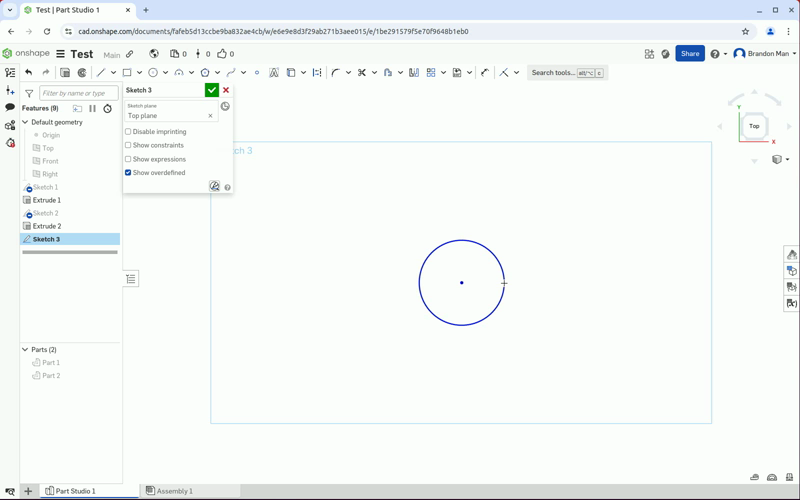
key_down(shift)
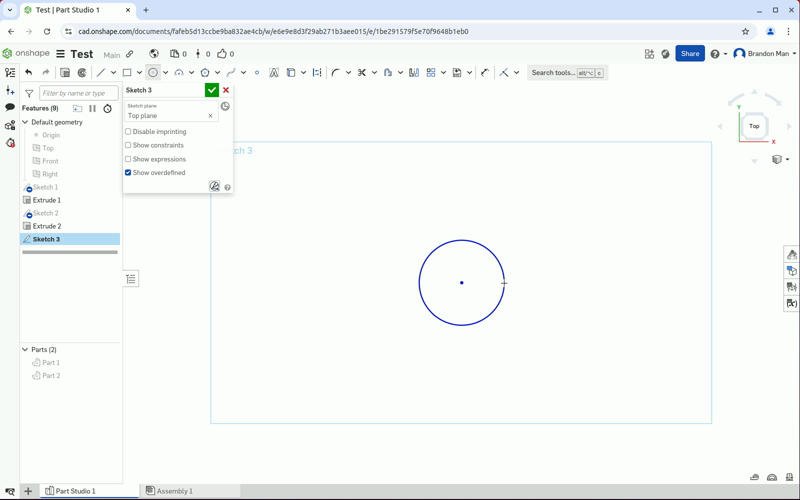
mouse_move(461, 282)
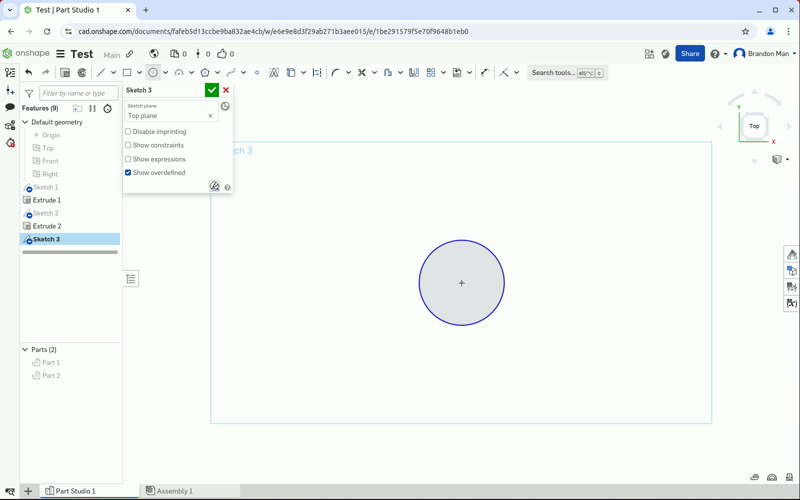
click(461, 282)
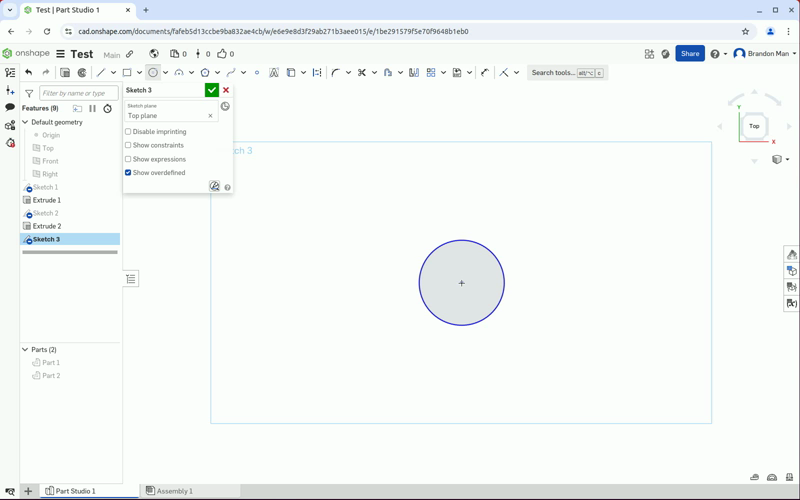
key_up(shift)
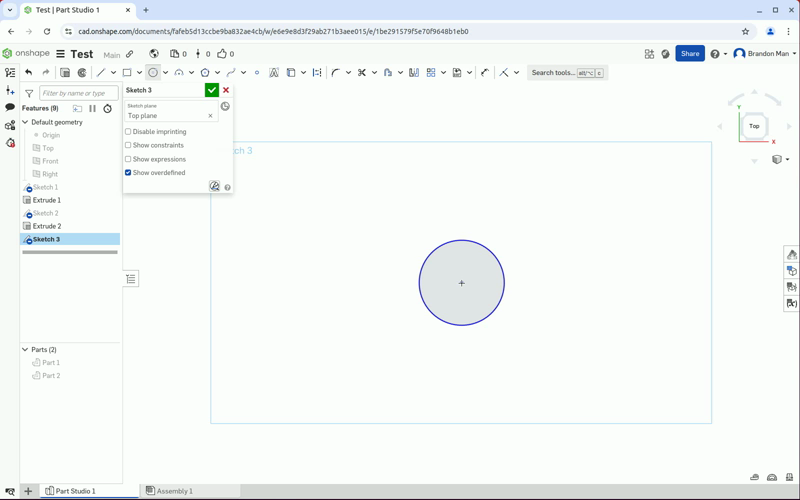
mouse_move(495, 282)
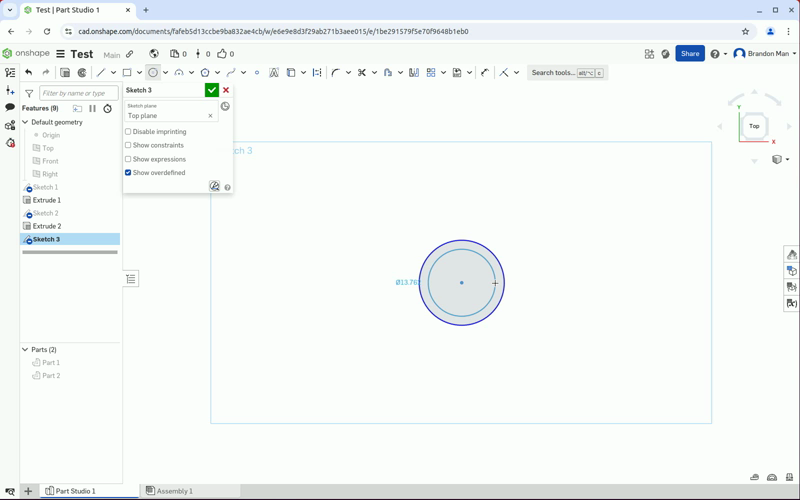
click(495, 282)
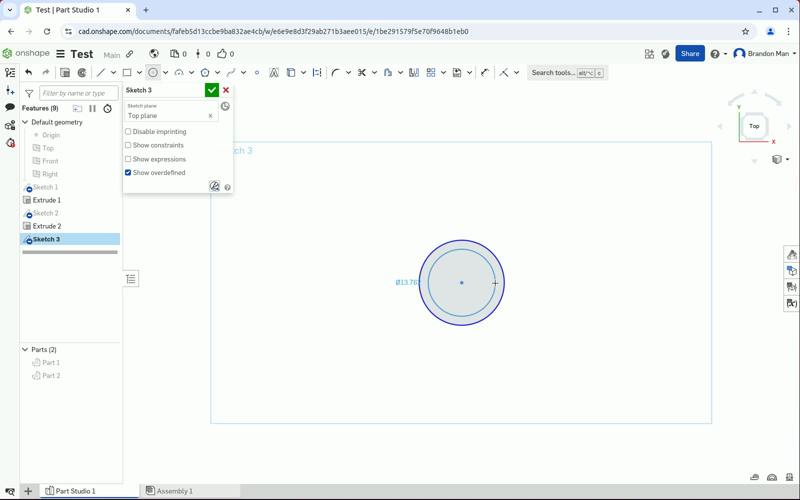
key(esc)
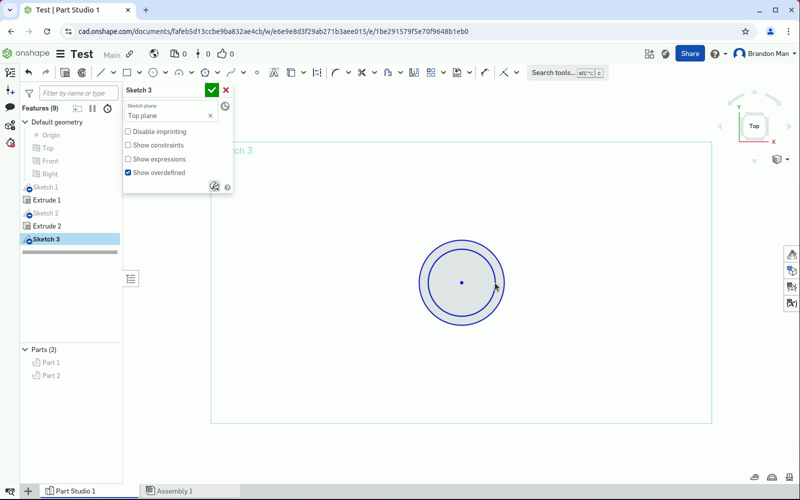
mouse_move(449, 315)
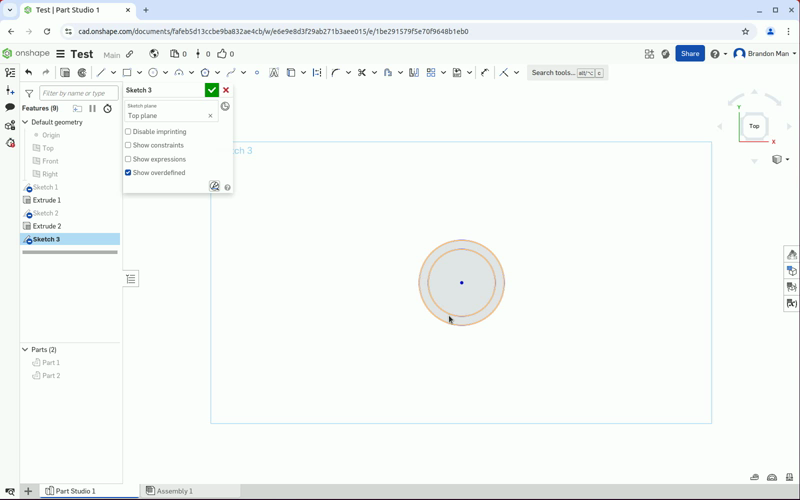
click(449, 315)
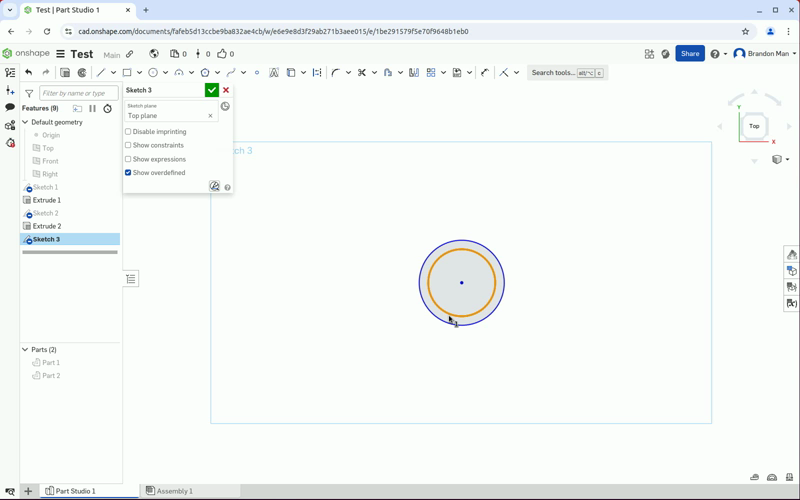
mouse_move(73, 352)
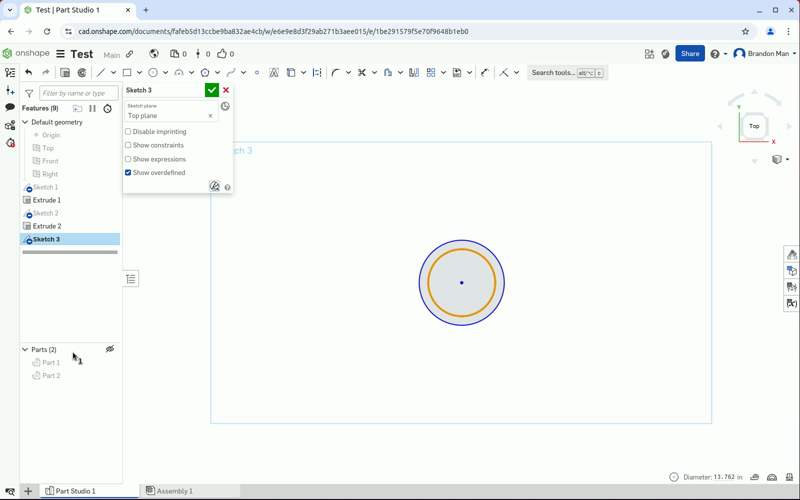
key(shift+y)
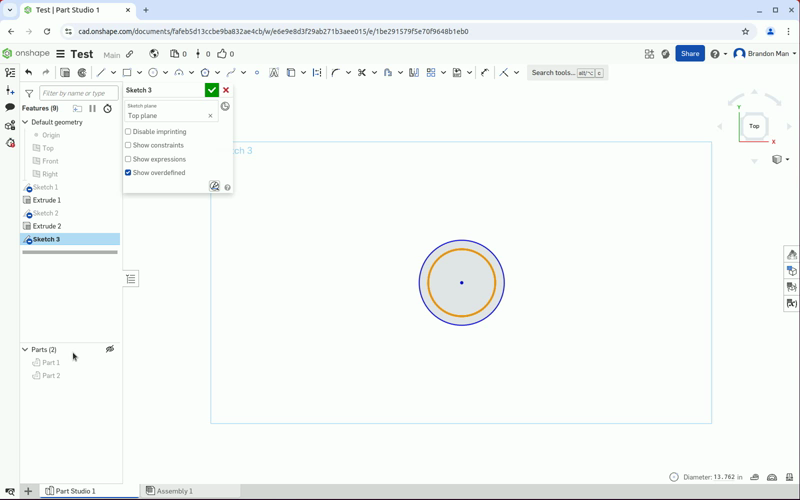
key(shift+e)
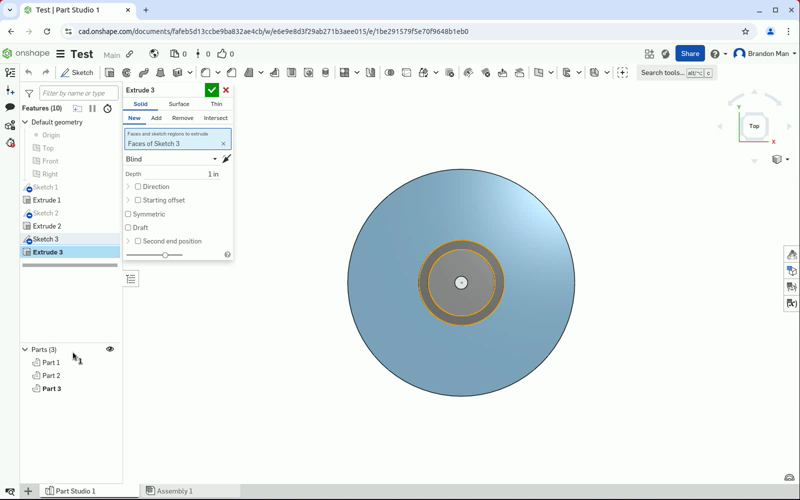
mouse_move(143, 106)
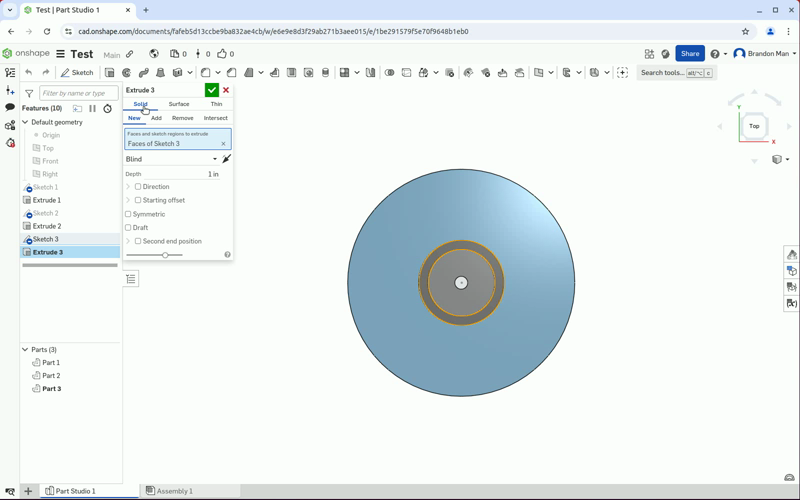
click(143, 106)
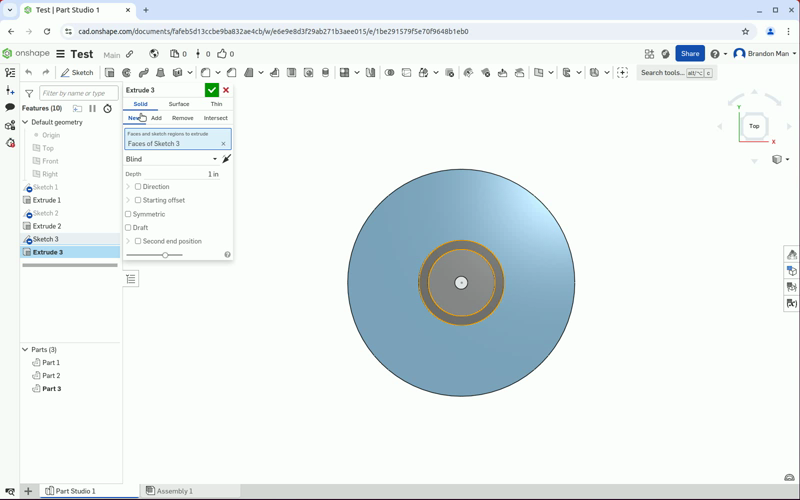
mouse_move(137, 120)
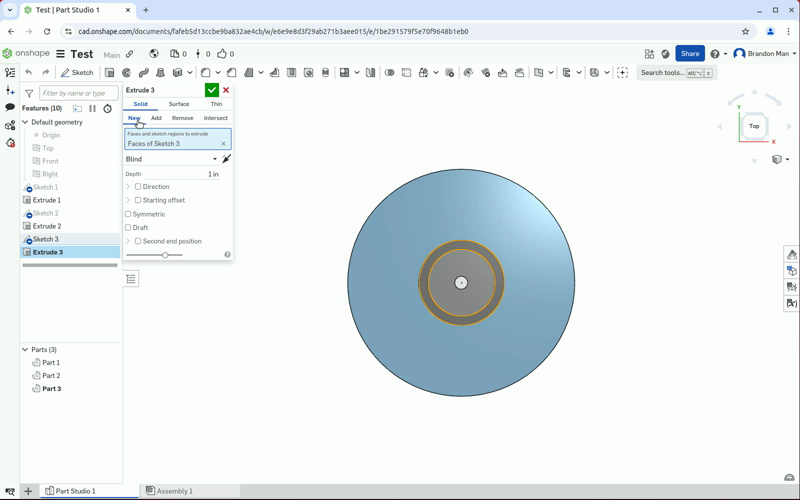
click(137, 120)
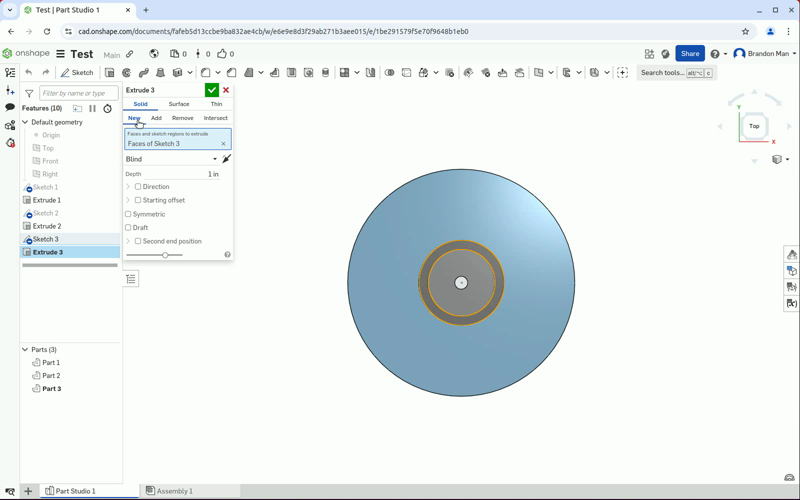
key(tab, 4)
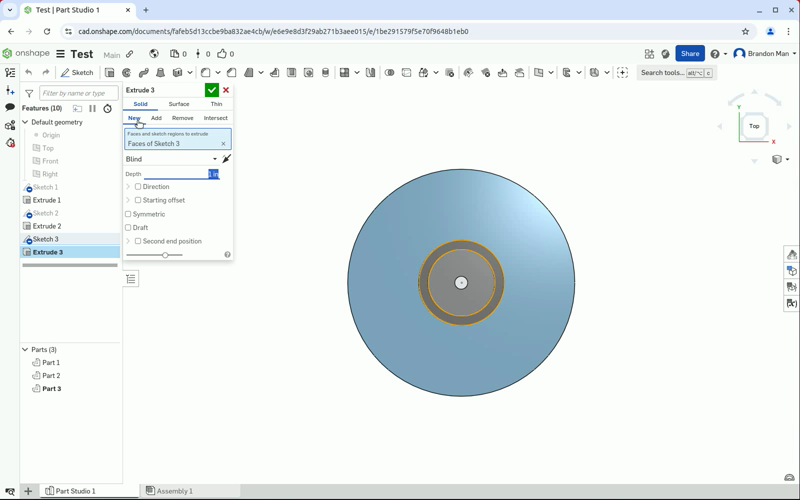
text(1.685)
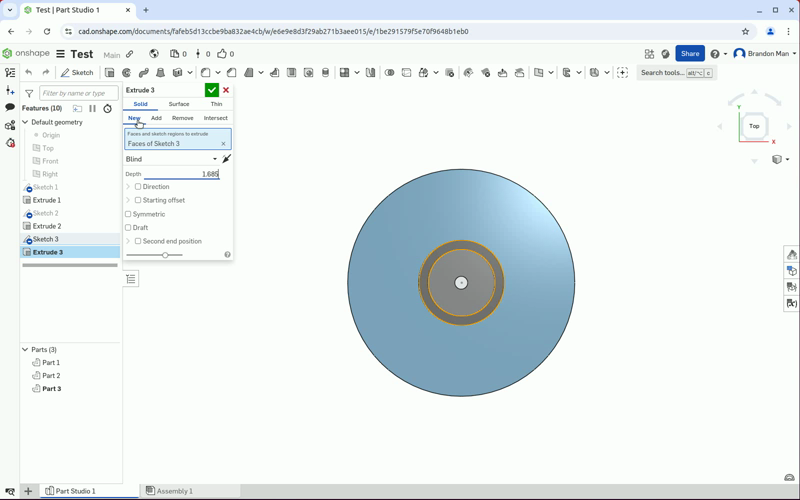
key(enter)
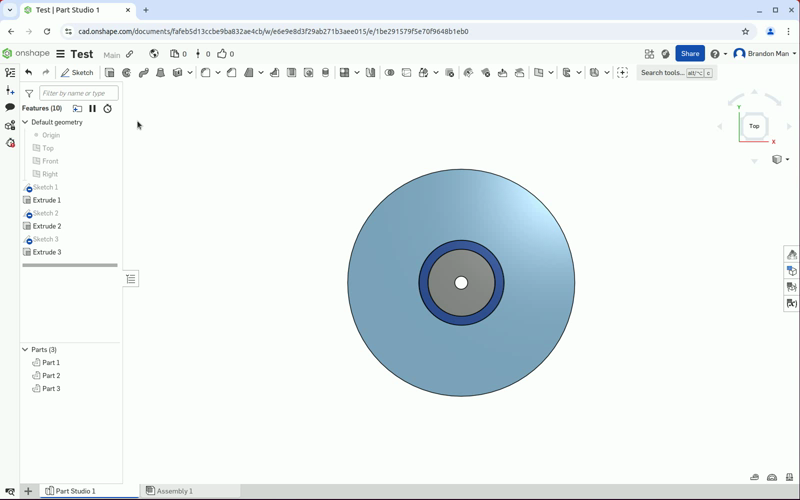
key(shift+h)
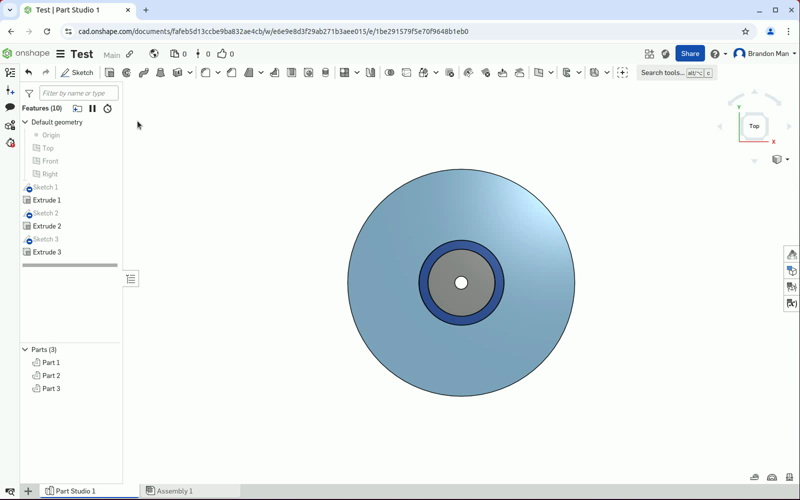
key(shift+h)
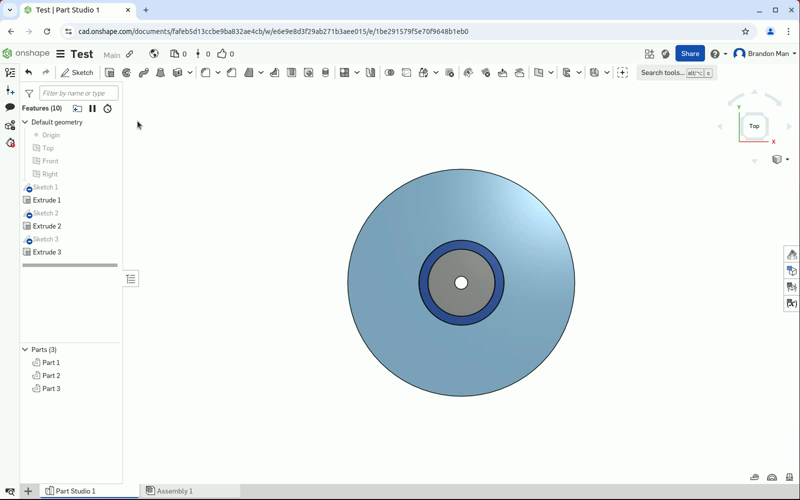
mouse_move(73, 189)
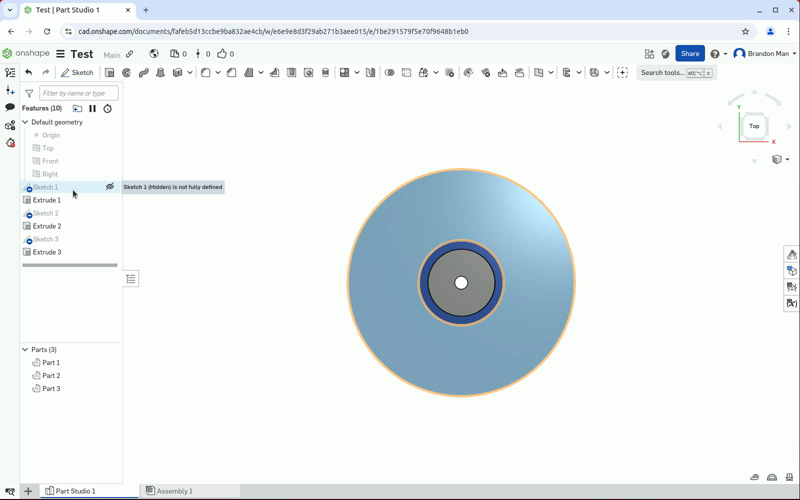
click(73, 189)
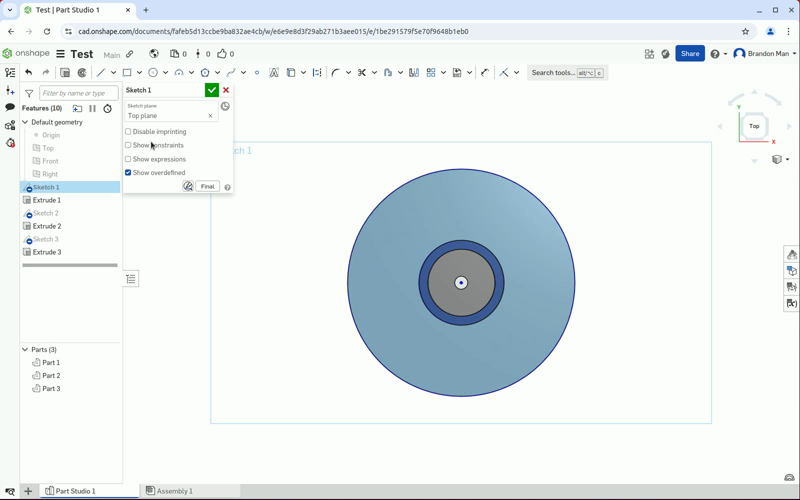
mouse_move(229, 92)
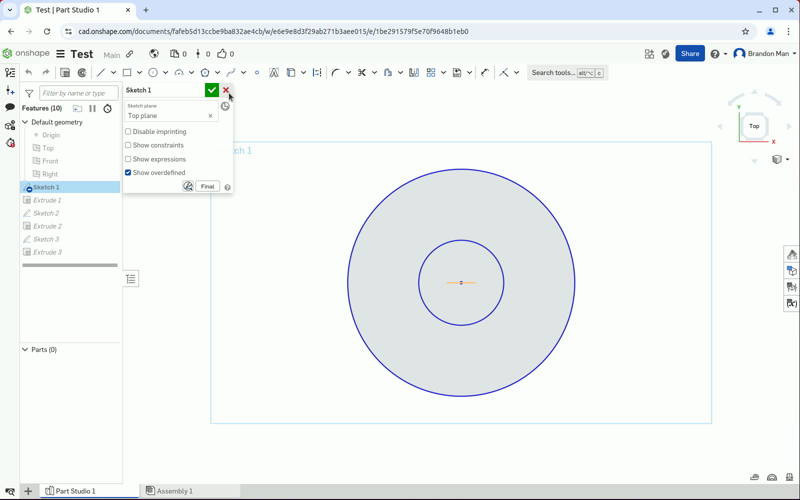
click(229, 92)
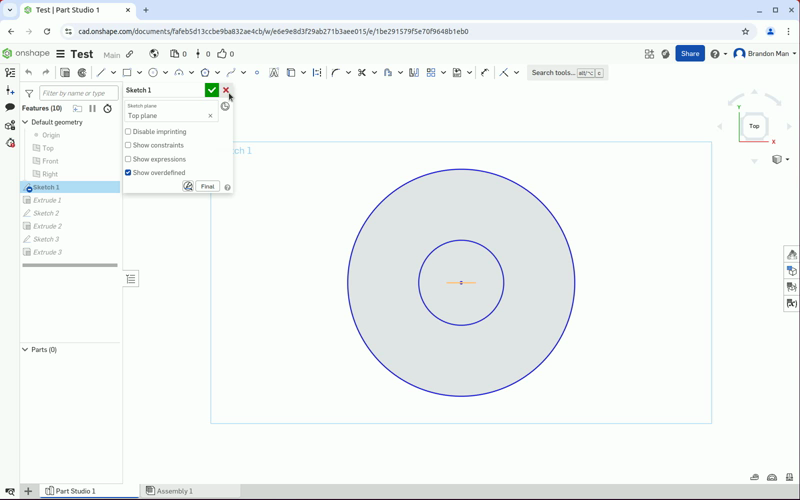
key(shift+s)
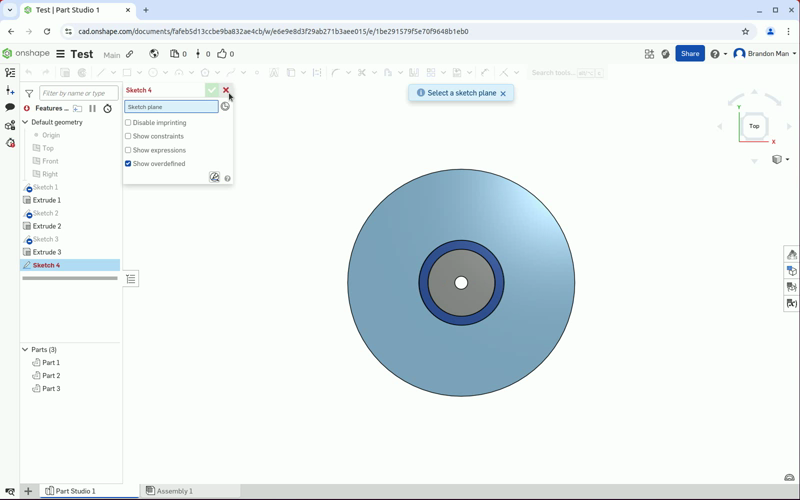
mouse_move(73, 150)
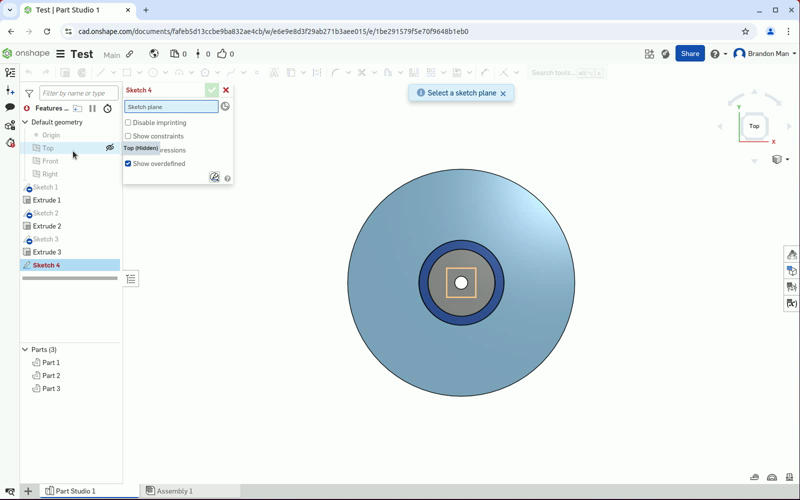
click(73, 150)
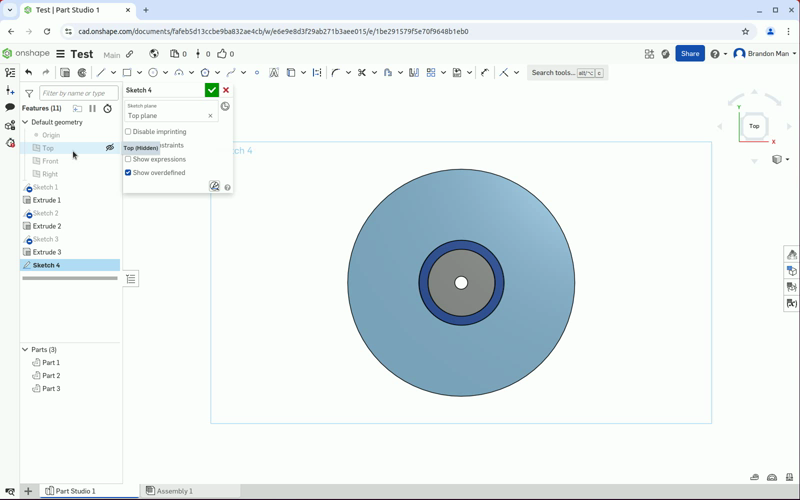
mouse_move(73, 352)
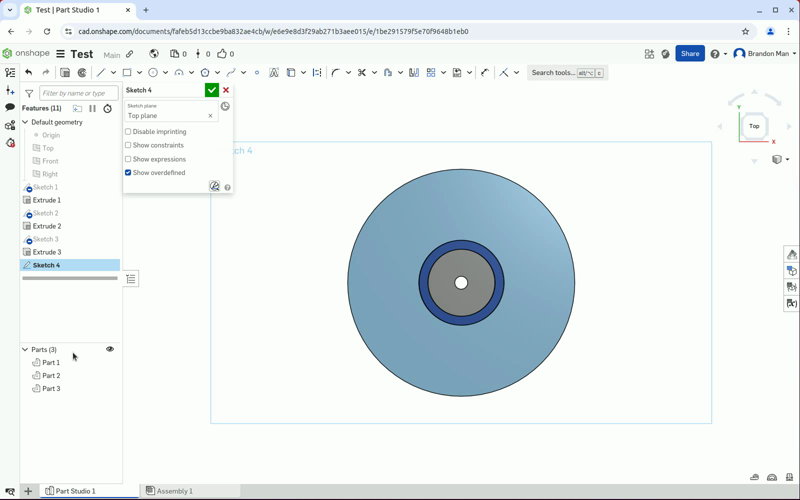
key(y)
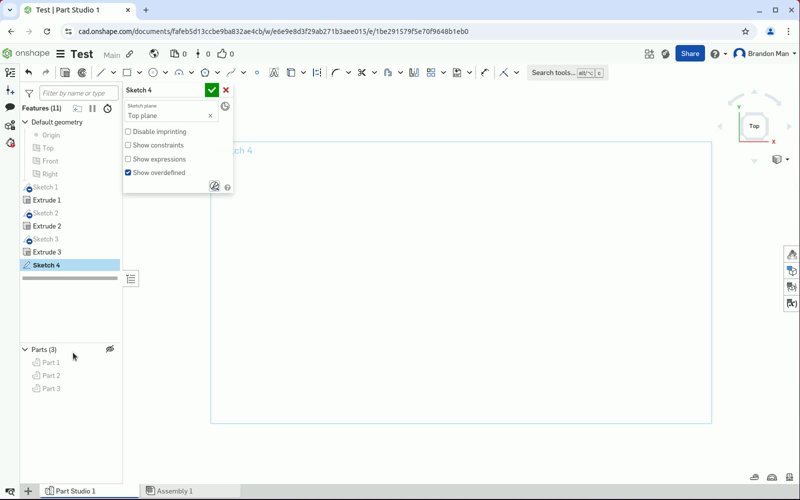
key(c)
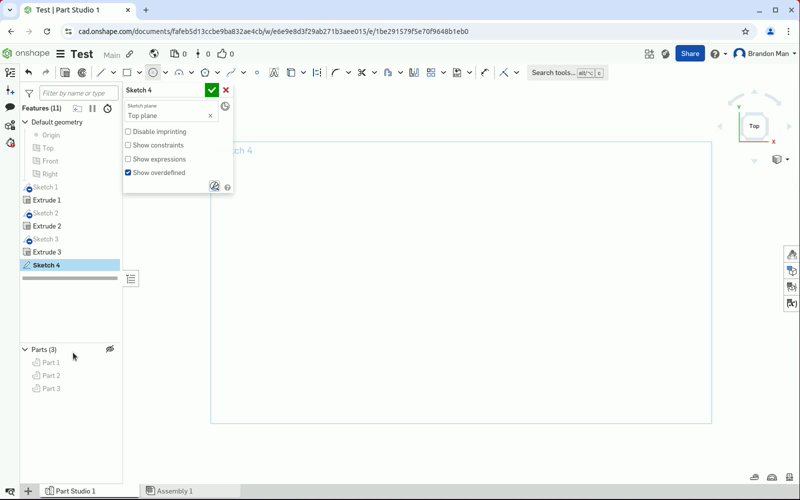
key_down(shift)
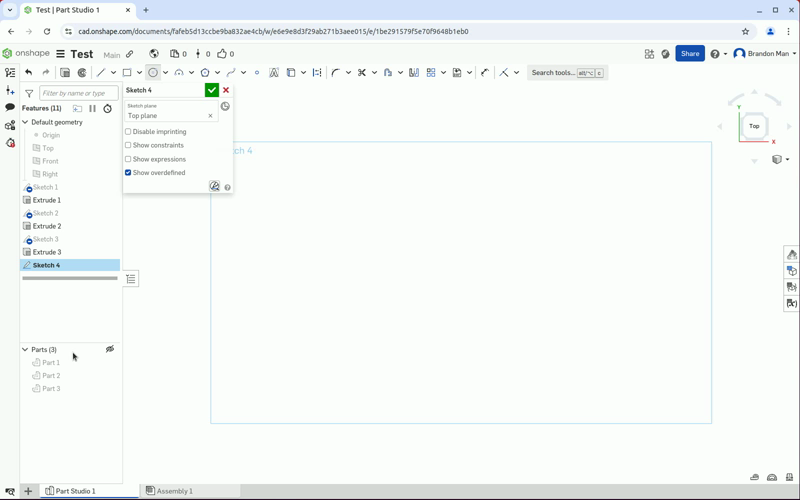
mouse_move(461, 282)
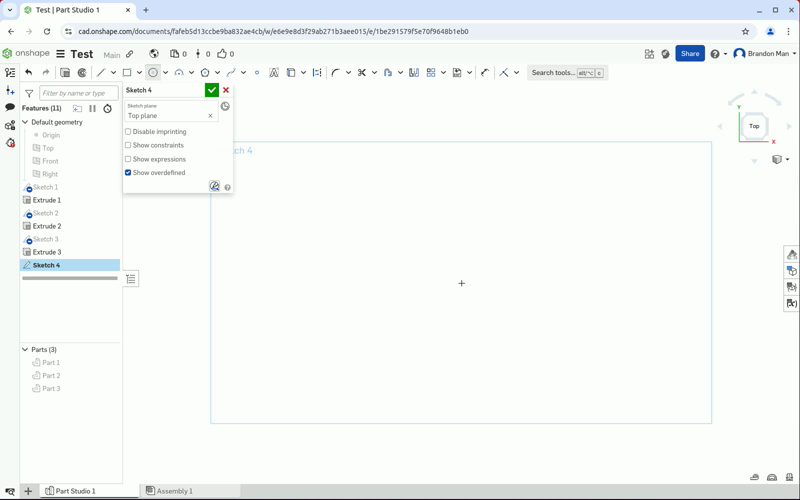
click(461, 282)
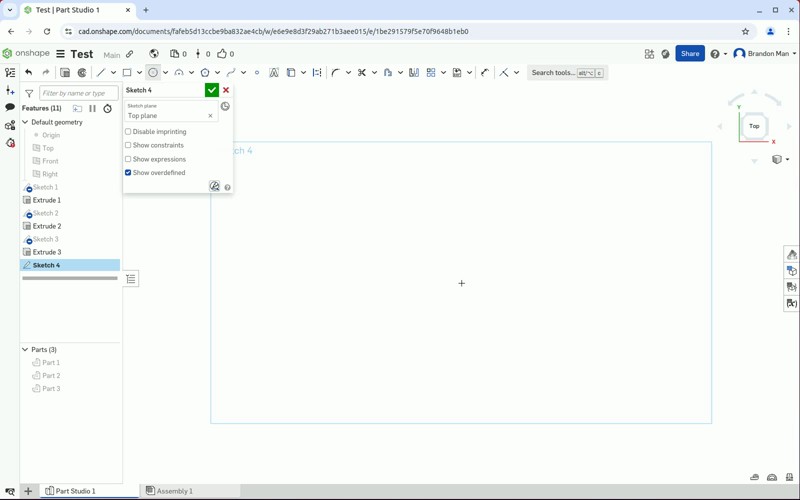
key_up(shift)
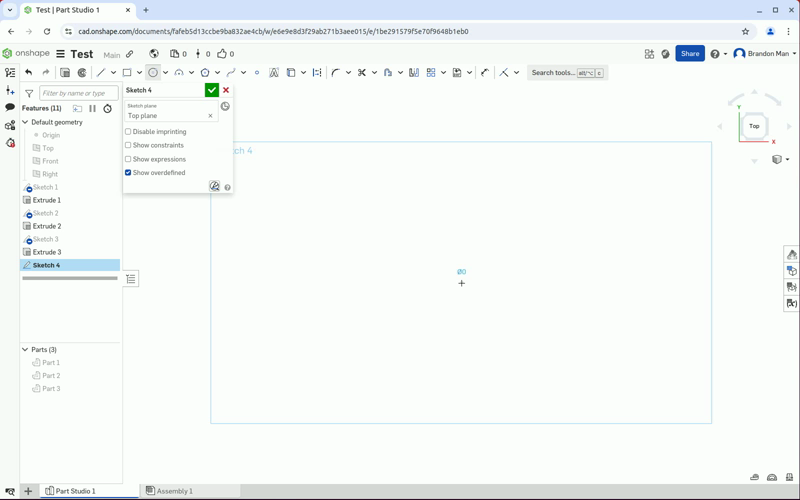
mouse_move(504, 282)
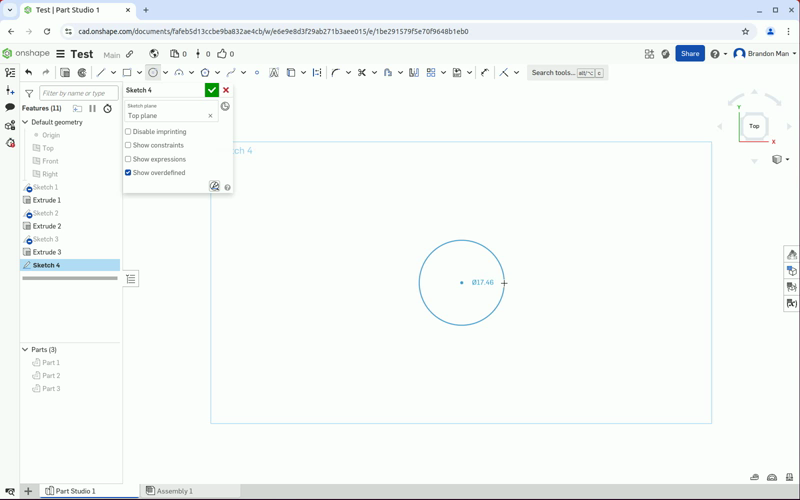
click(504, 282)
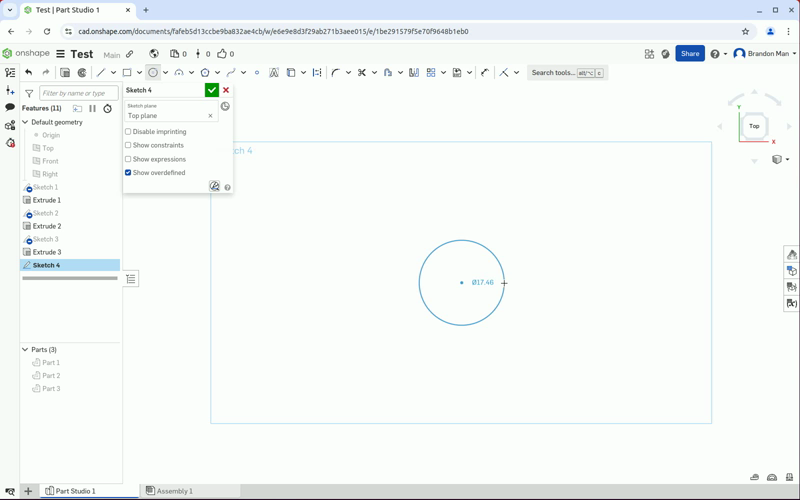
key(esc)
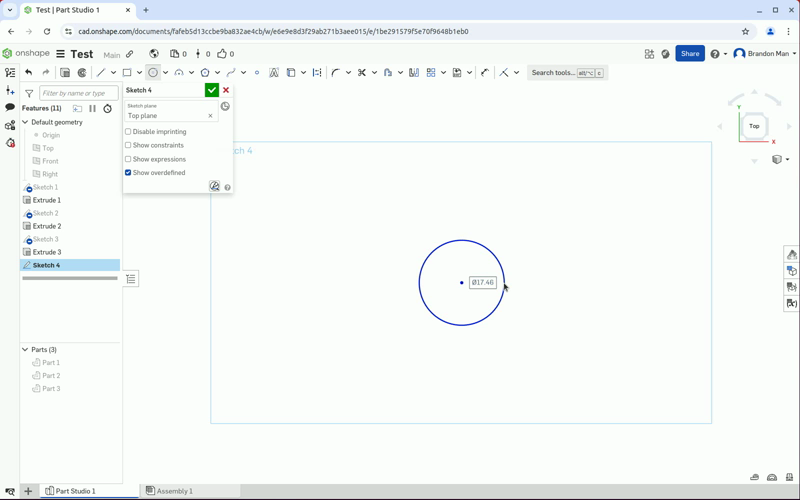
key(c)
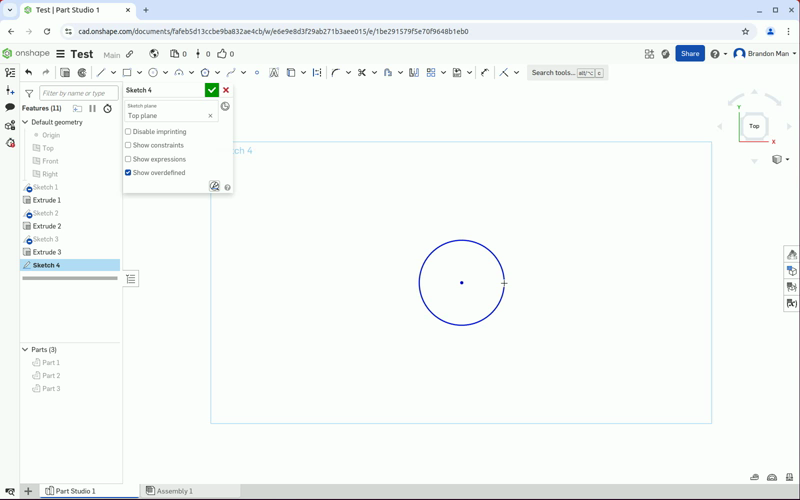
key_down(shift)
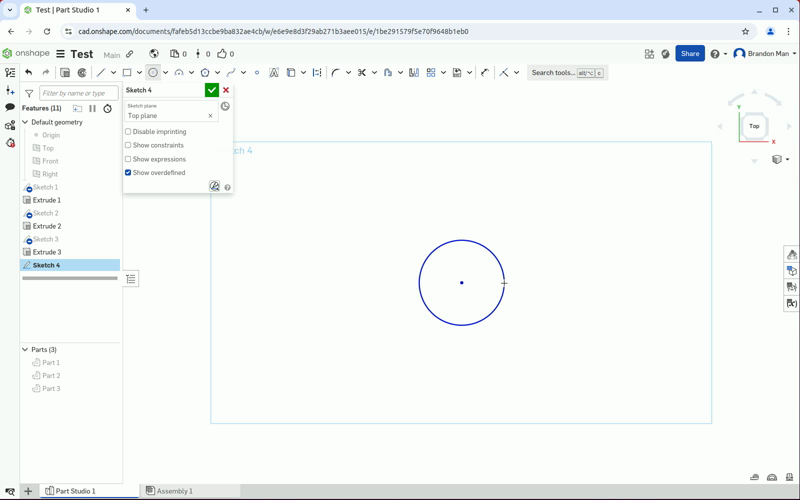
mouse_move(461, 282)
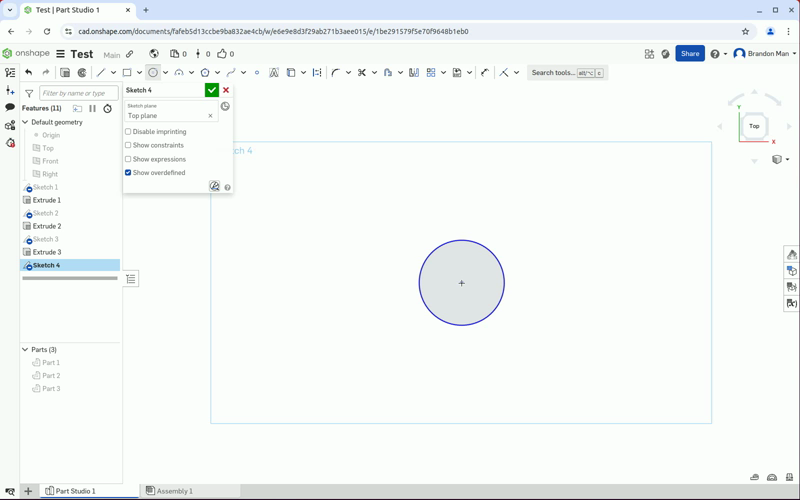
click(461, 282)
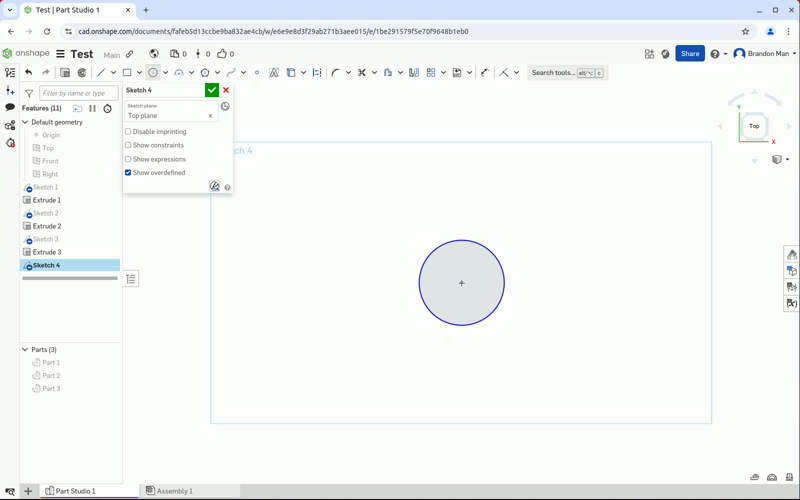
key_up(shift)
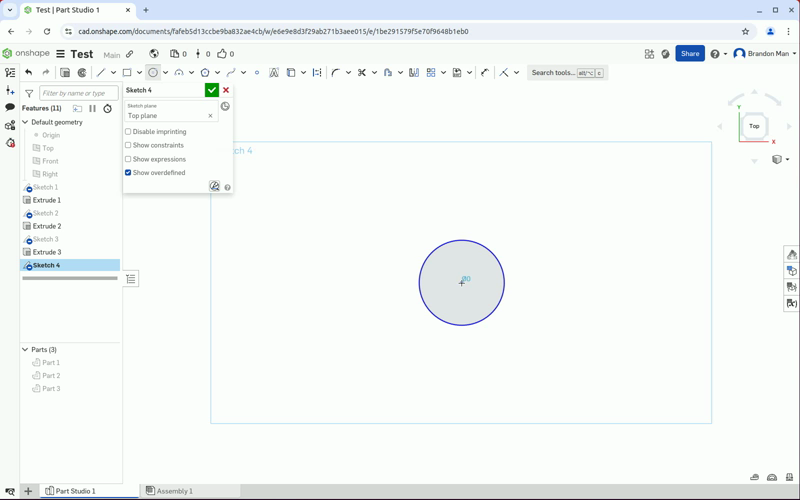
mouse_move(495, 282)
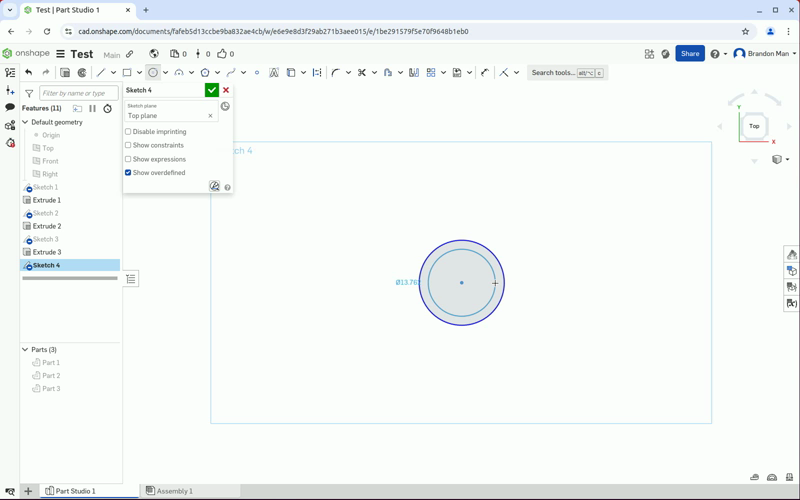
click(495, 282)
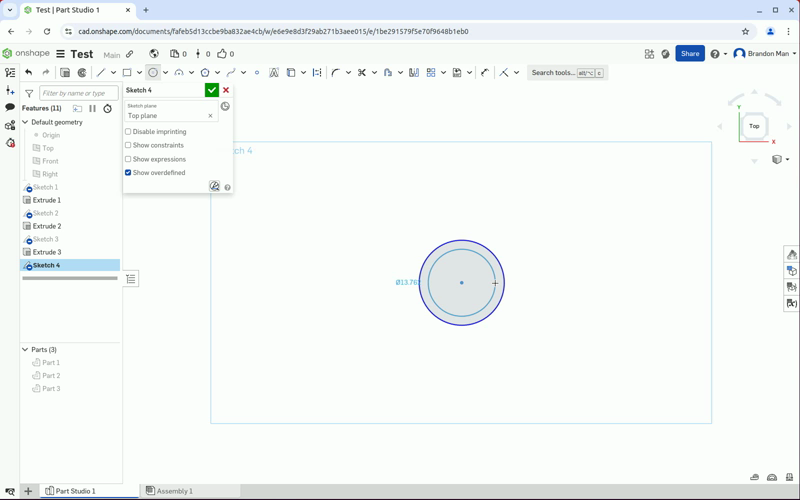
key(esc)
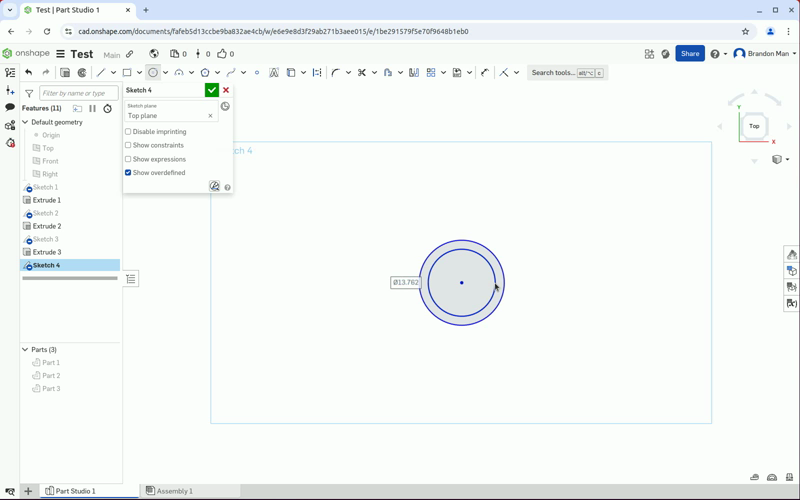
mouse_move(423, 277)
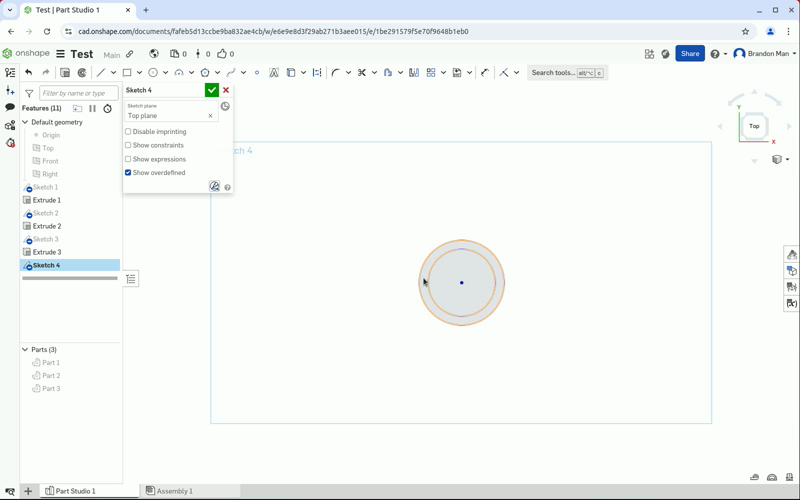
click(423, 277)
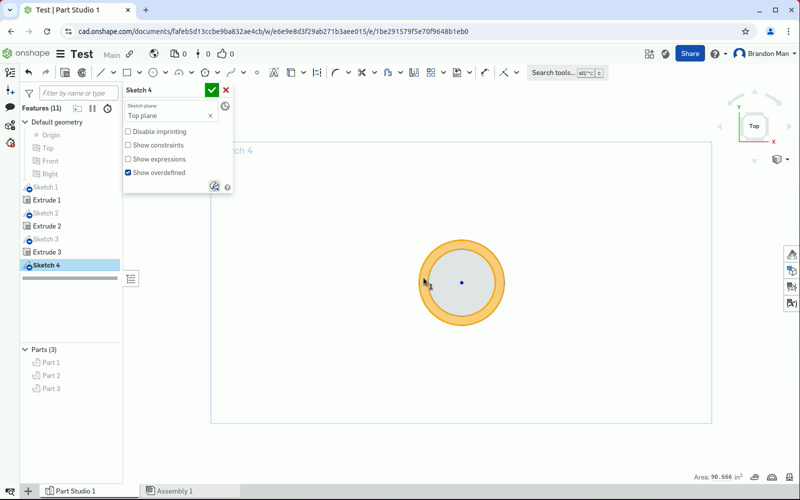
mouse_move(73, 352)
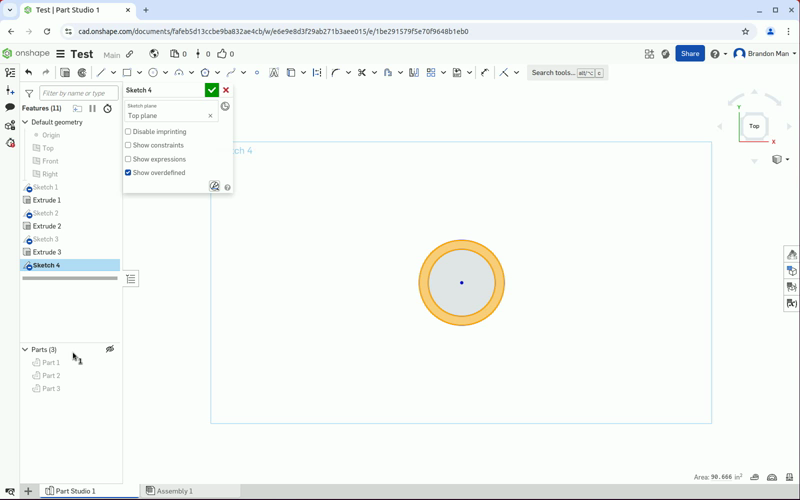
key(shift+y)
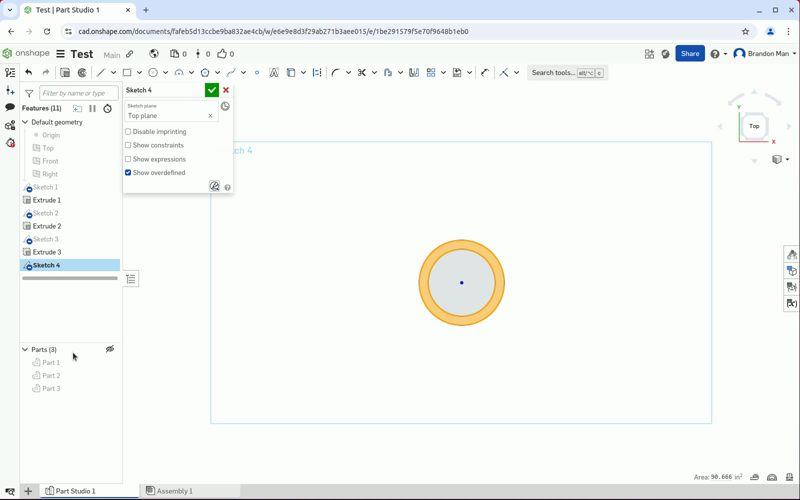
key(shift+e)
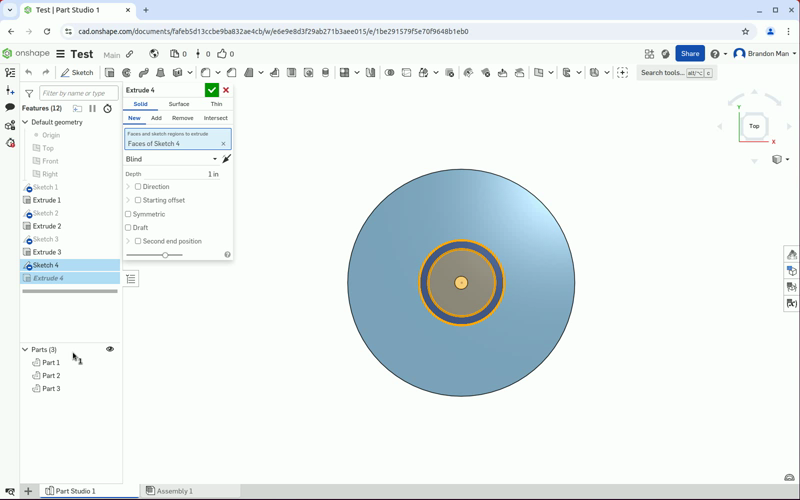
mouse_move(143, 106)
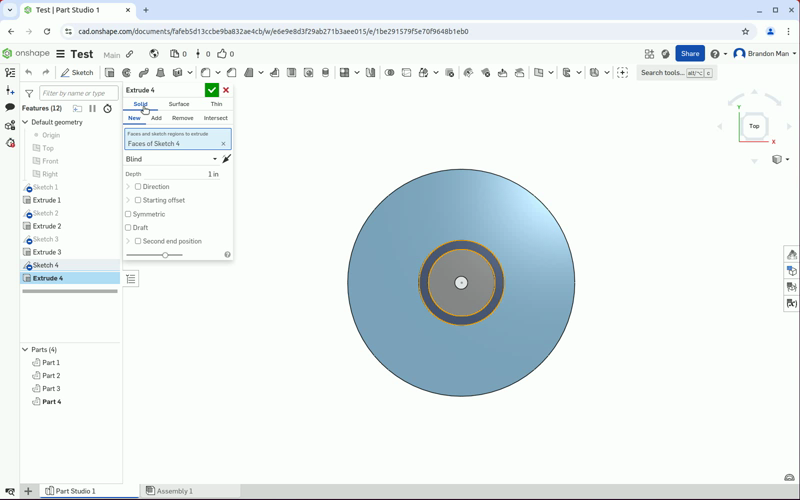
click(143, 106)
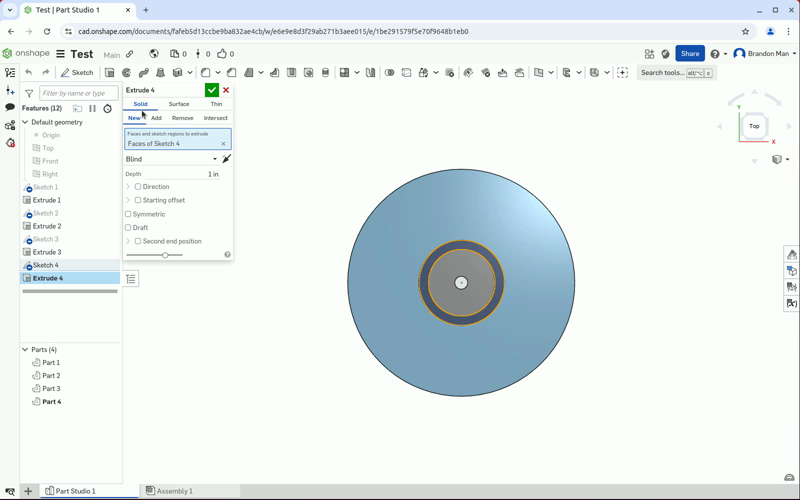
mouse_move(137, 120)
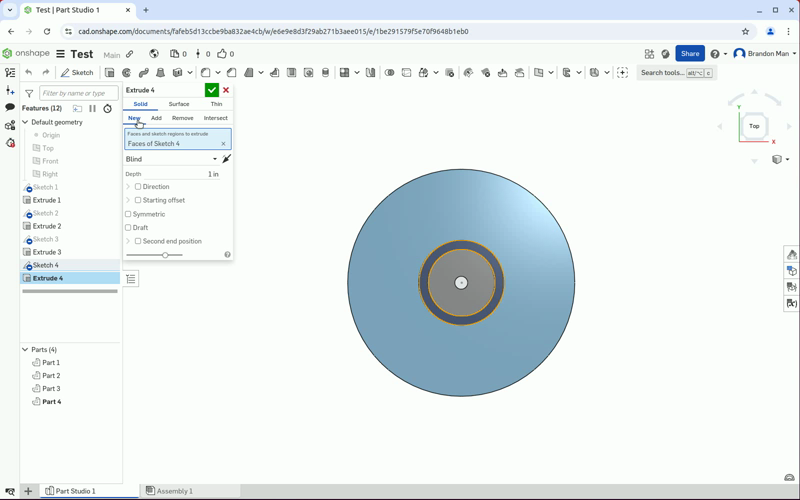
click(137, 120)
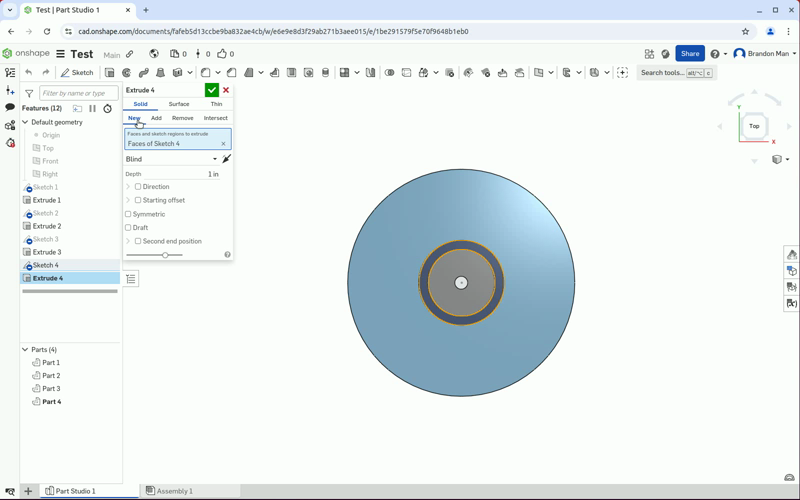
key(tab, 4)
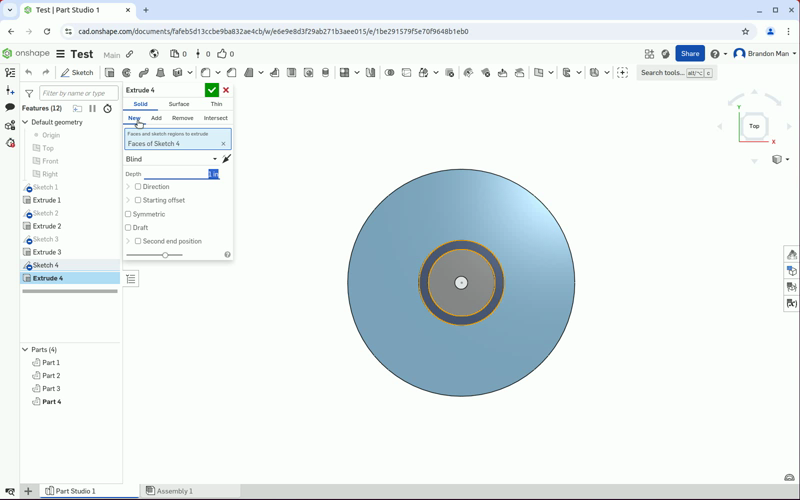
text(17.331)
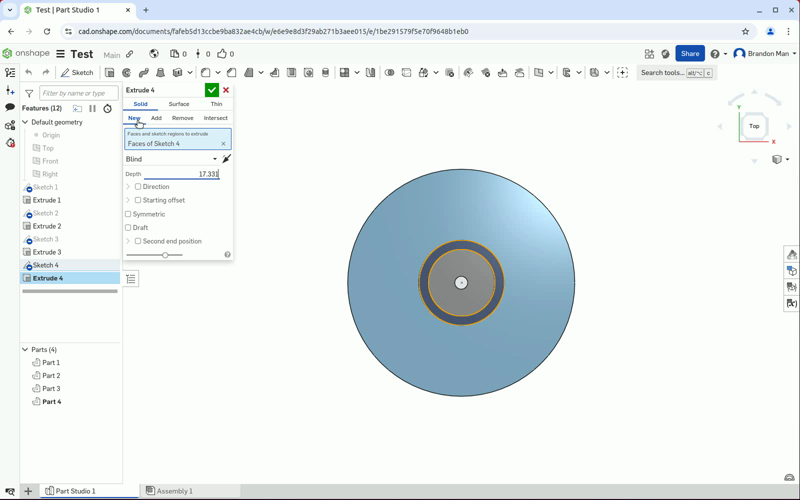
key(enter)
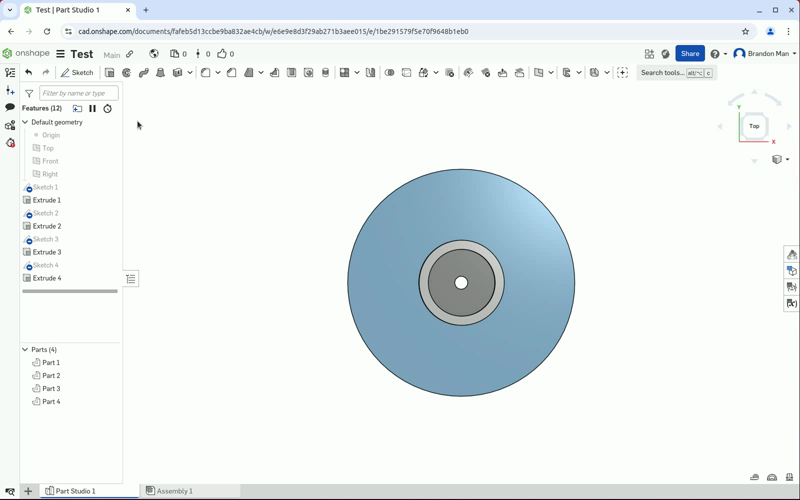
key(shift+h)
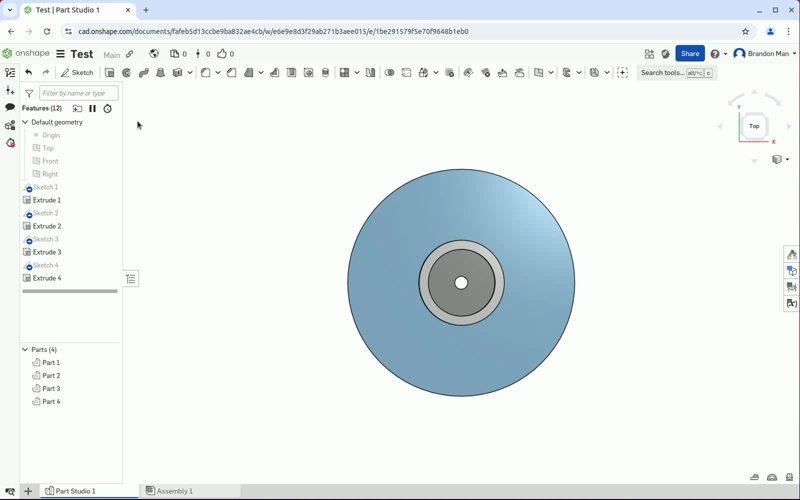
key(shift+h)
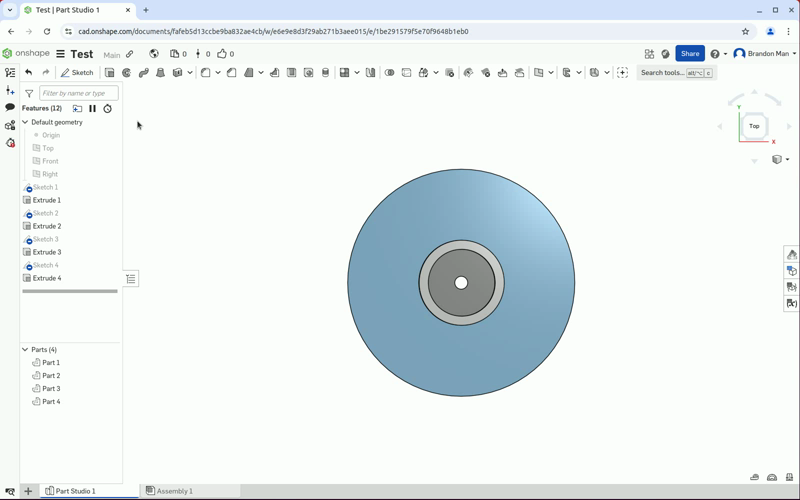
mouse_move(73, 189)
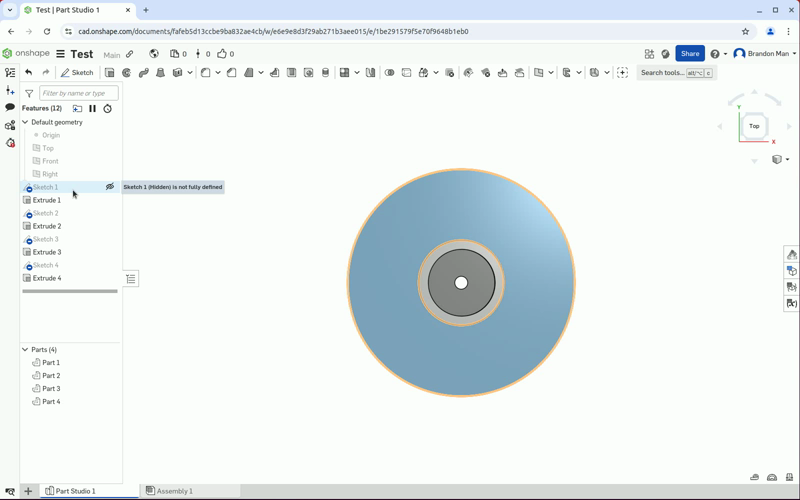
click(73, 189)
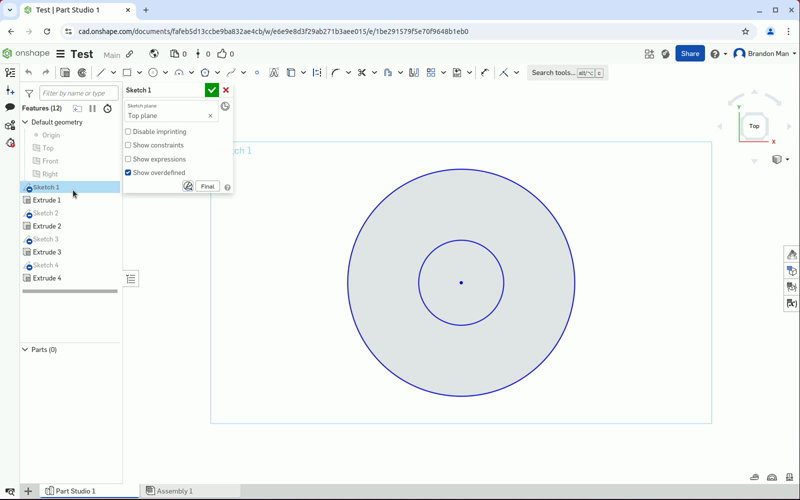
mouse_move(229, 92)
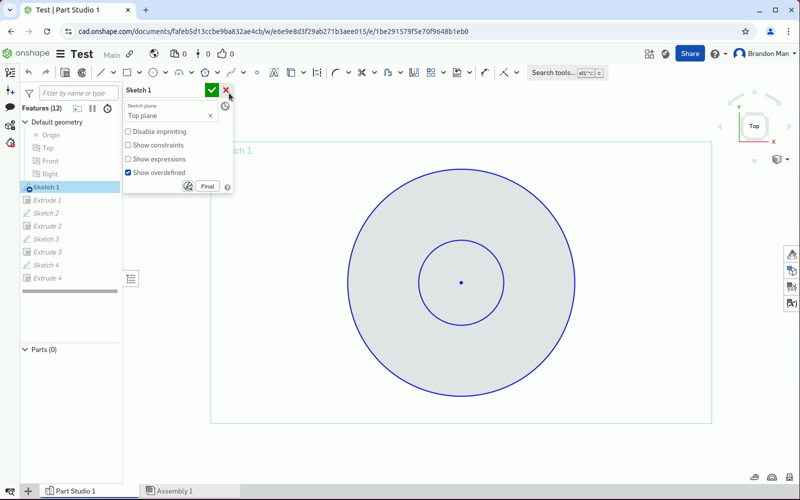
click(229, 92)
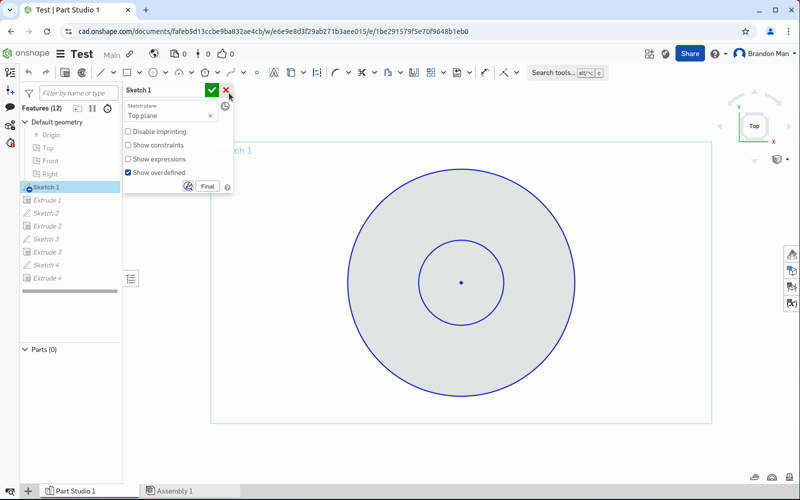
key(shift+s)
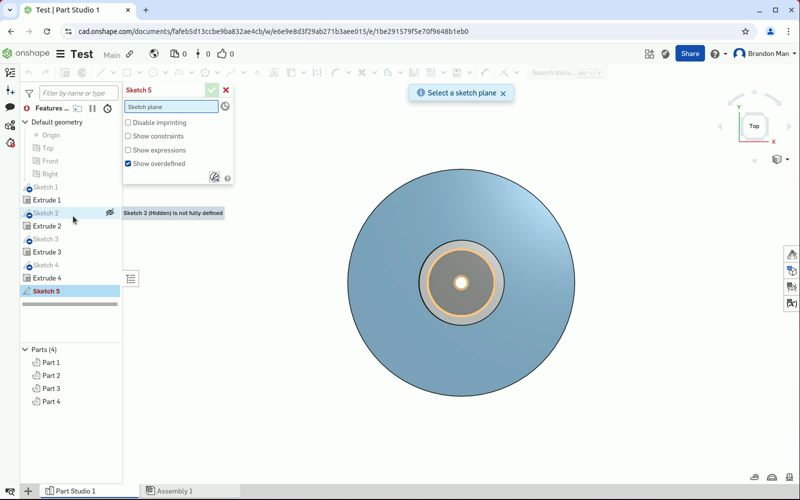
scroll(3)
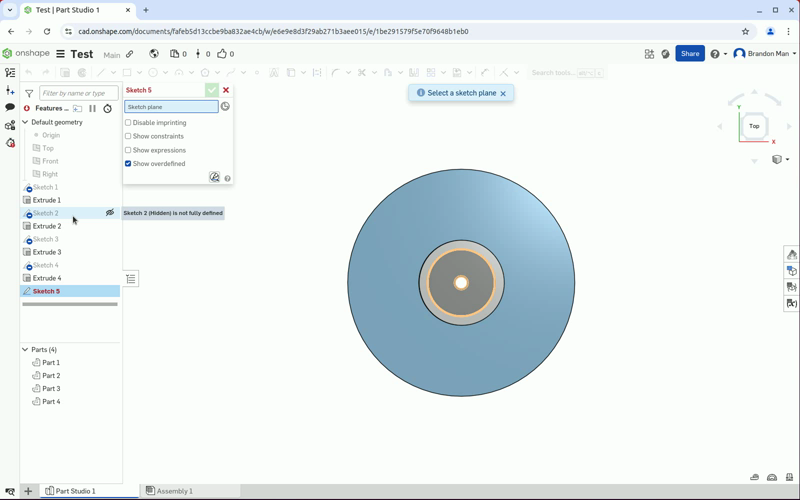
mouse_move(73, 150)
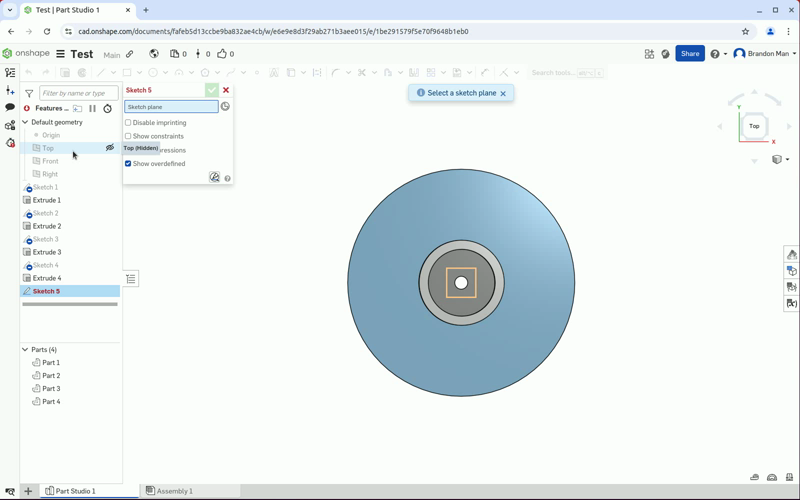
click(73, 150)
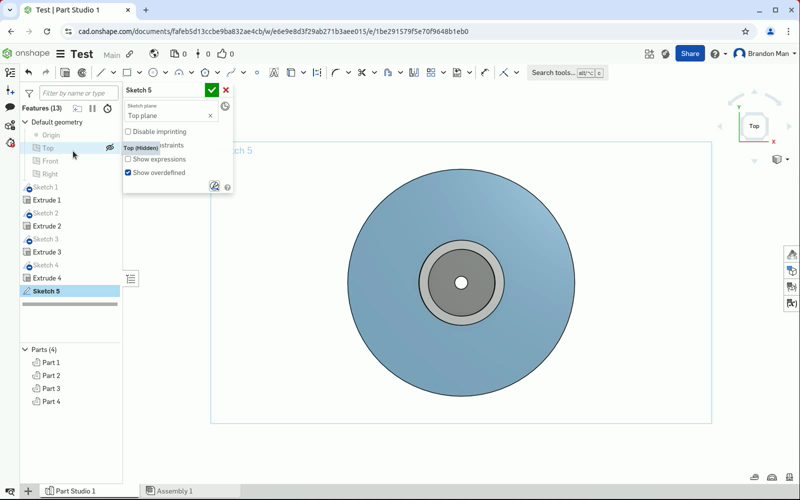
mouse_move(73, 352)
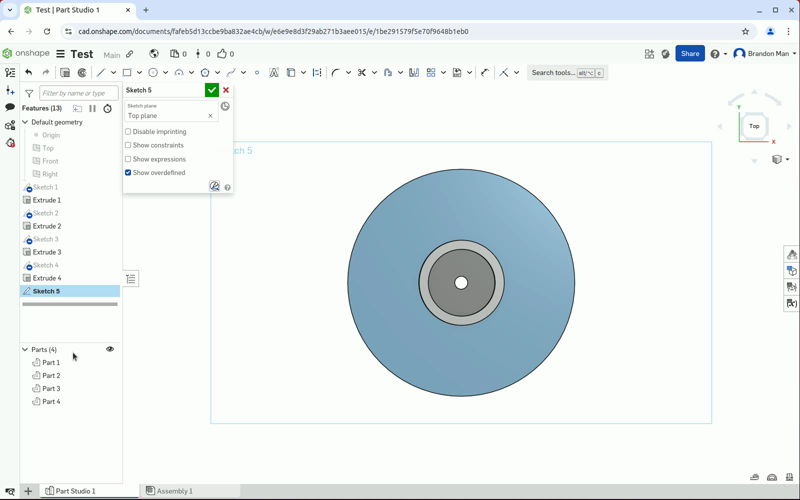
key(y)
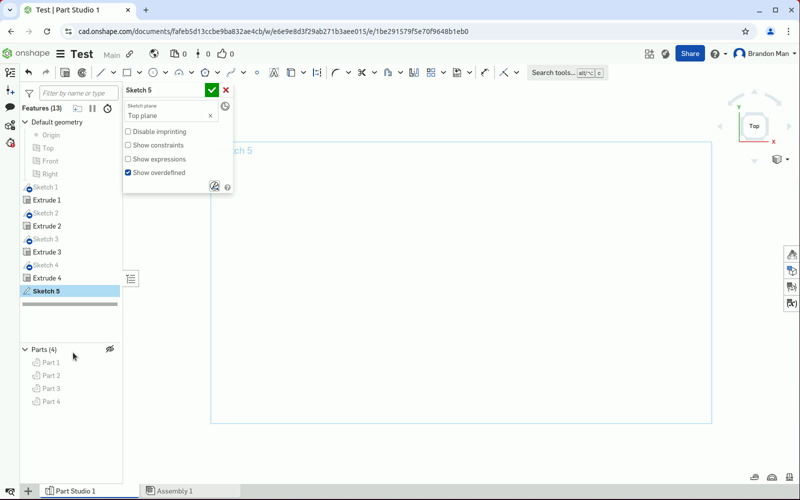
key(c)
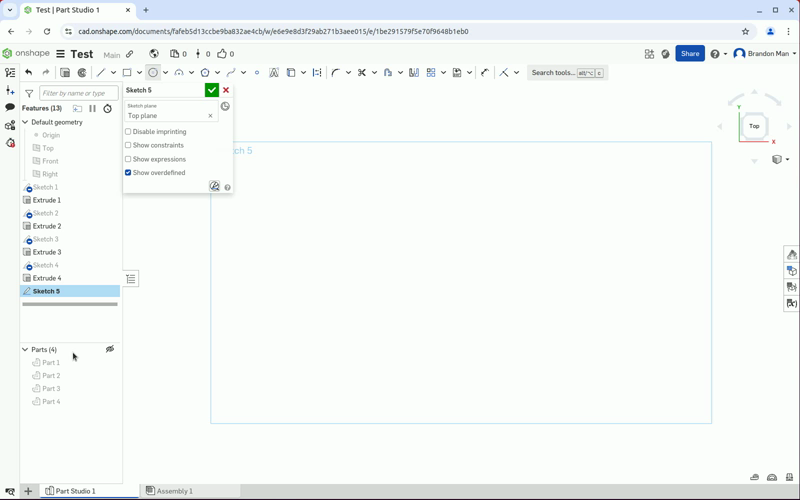
key_down(shift)
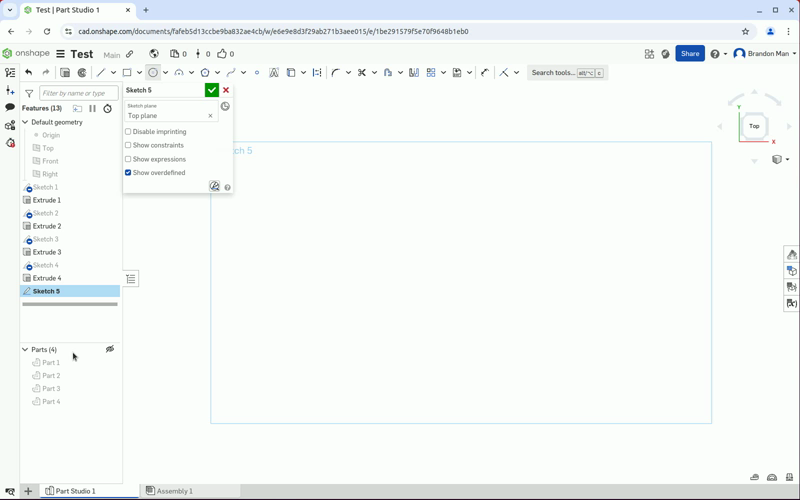
mouse_move(461, 282)
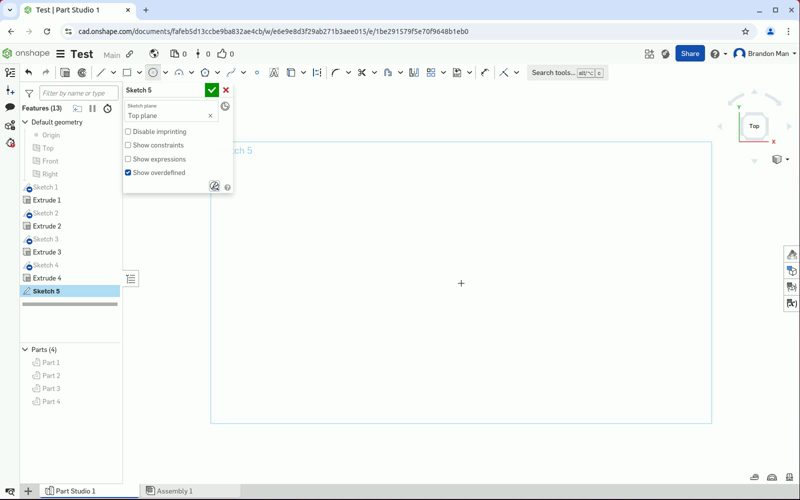
click(461, 282)
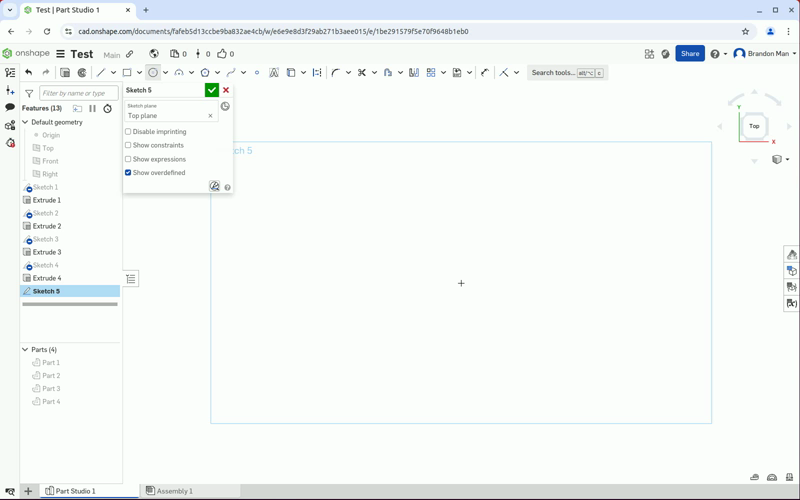
key_up(shift)
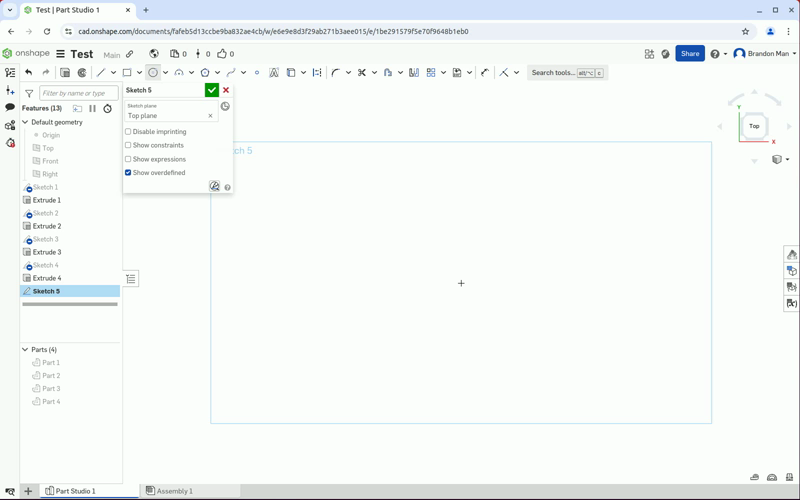
mouse_move(574, 282)
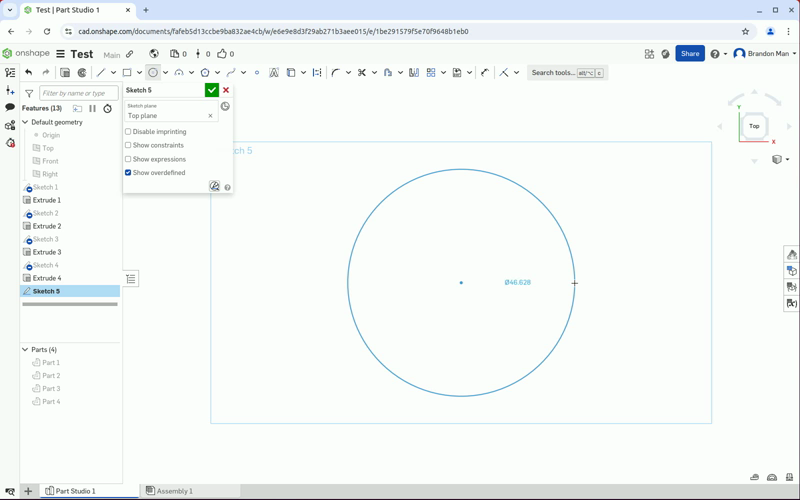
click(574, 282)
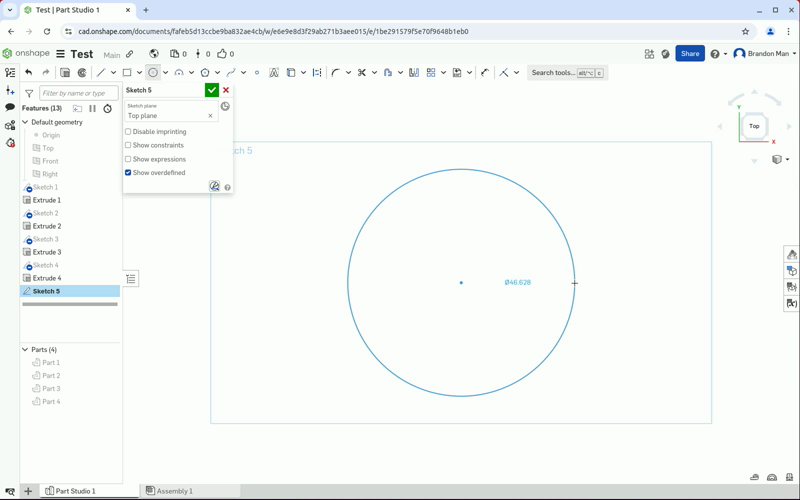
key(esc)
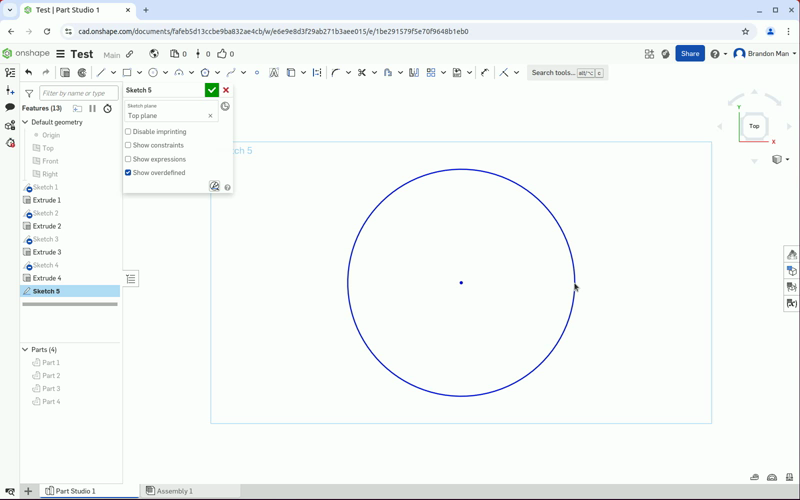
key(c)
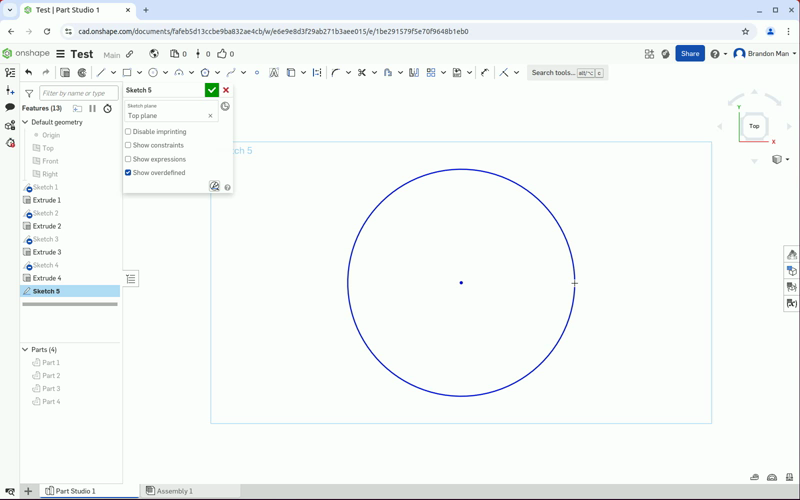
key_down(shift)
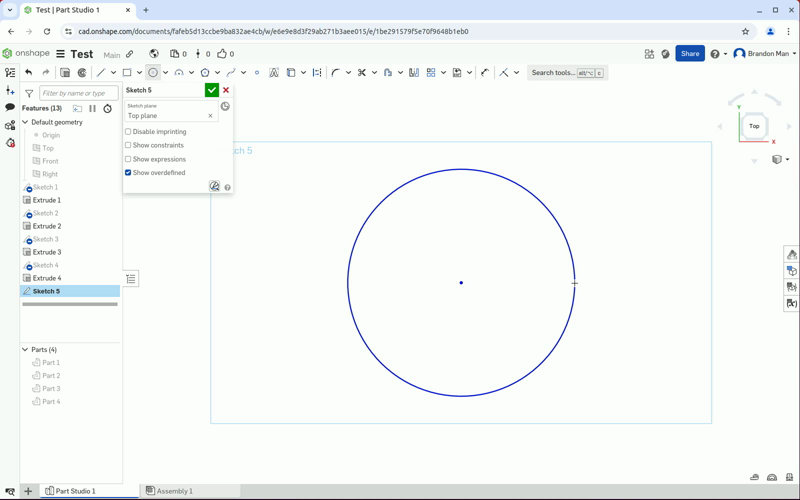
mouse_move(461, 282)
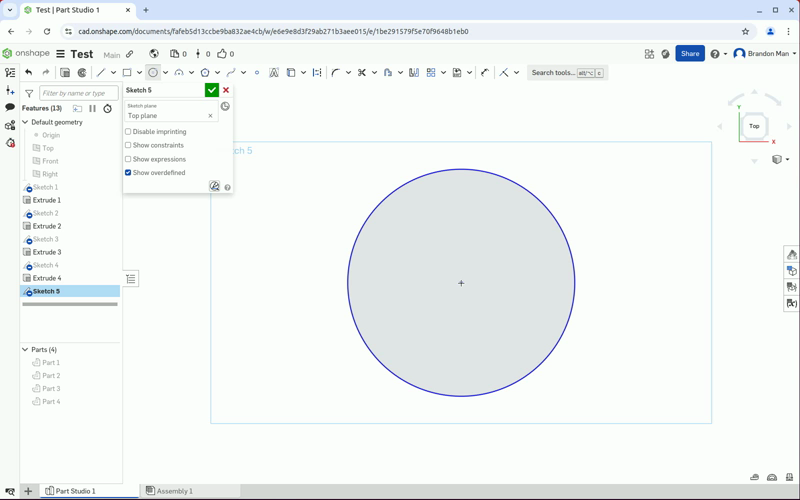
click(461, 282)
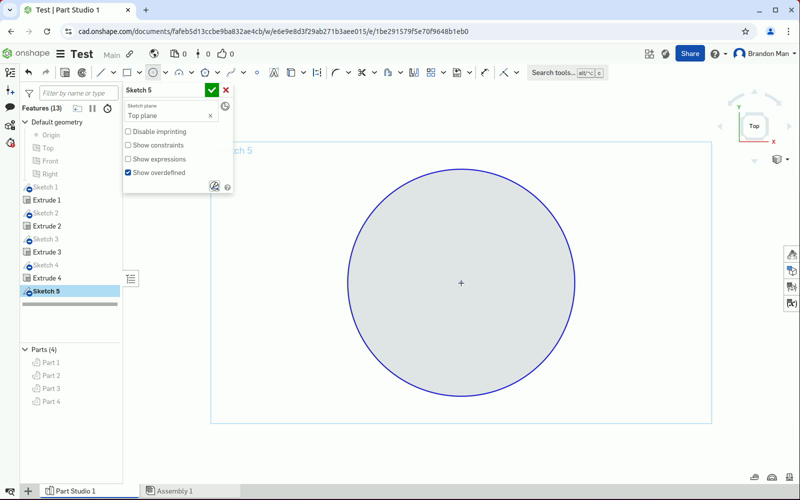
key_up(shift)
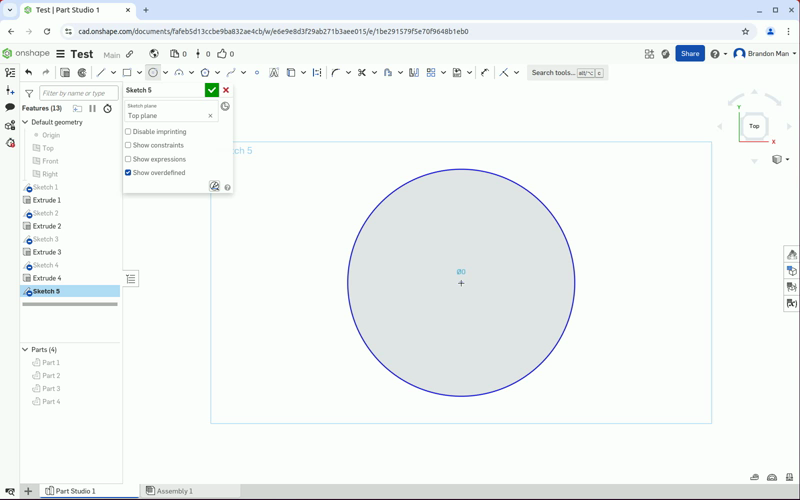
mouse_move(503, 282)
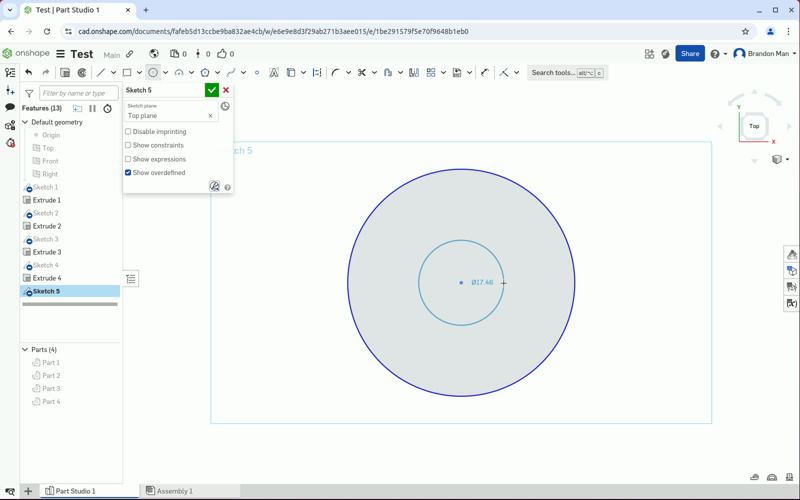
click(503, 282)
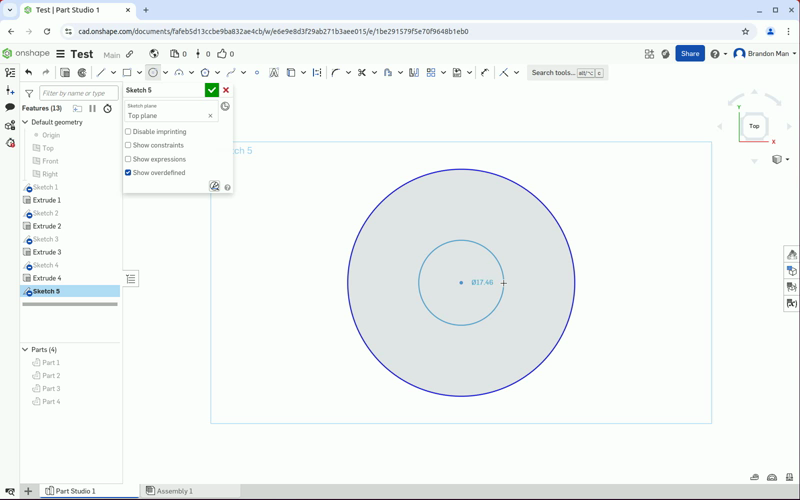
key(esc)
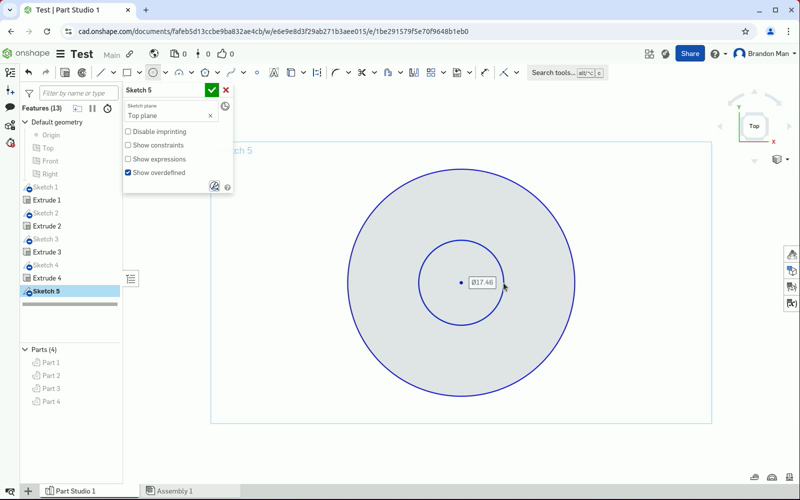
mouse_move(403, 319)
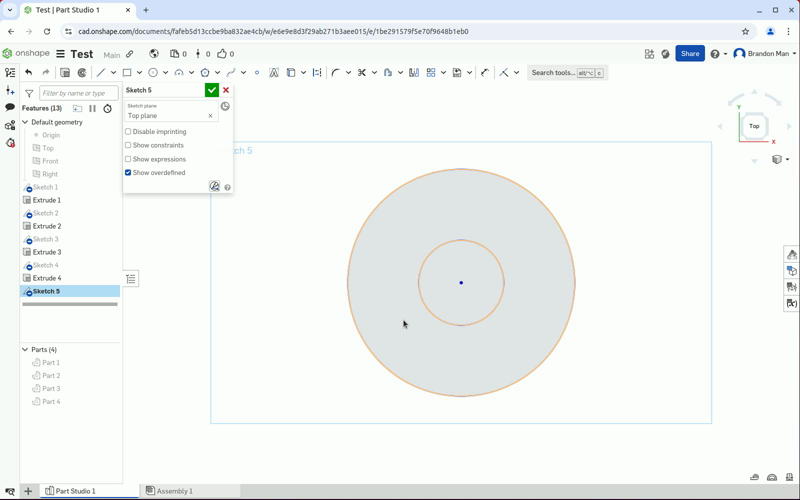
click(403, 319)
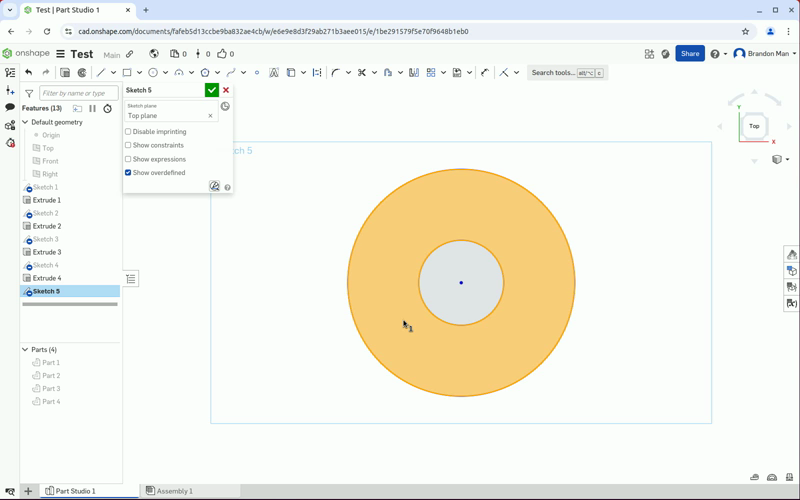
mouse_move(73, 352)
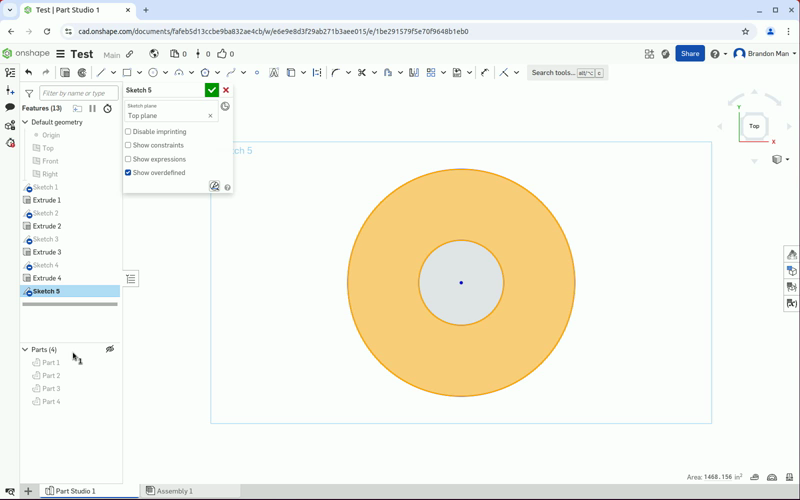
key(shift+y)
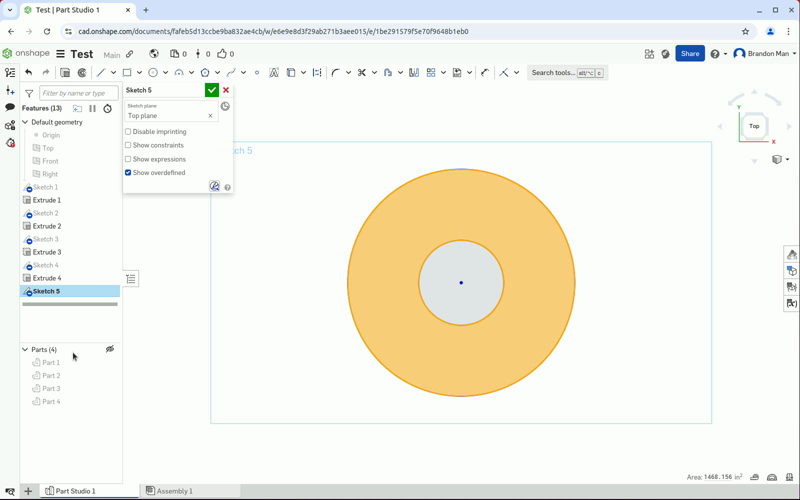
key(shift+e)
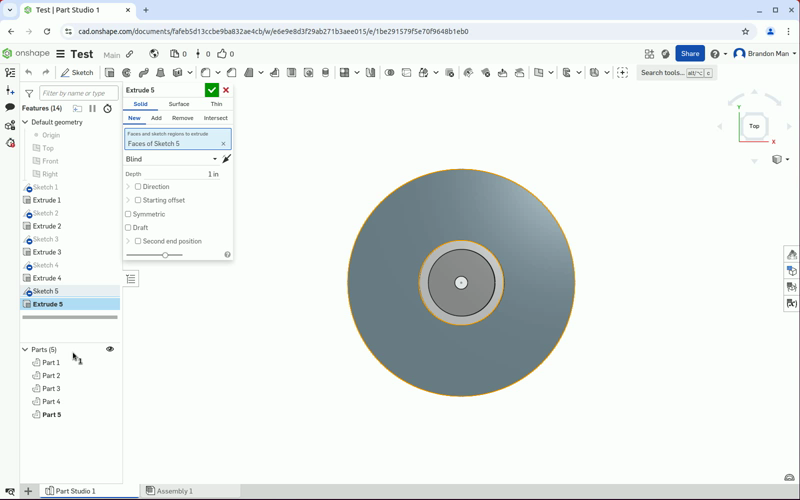
mouse_move(143, 106)
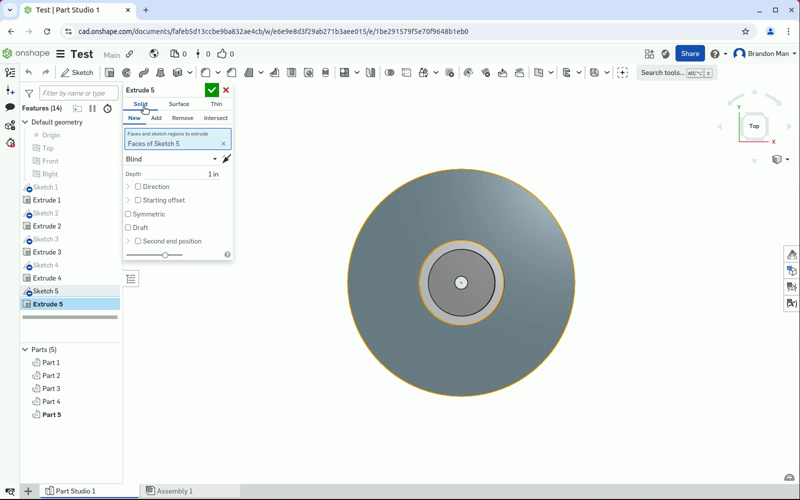
click(143, 106)
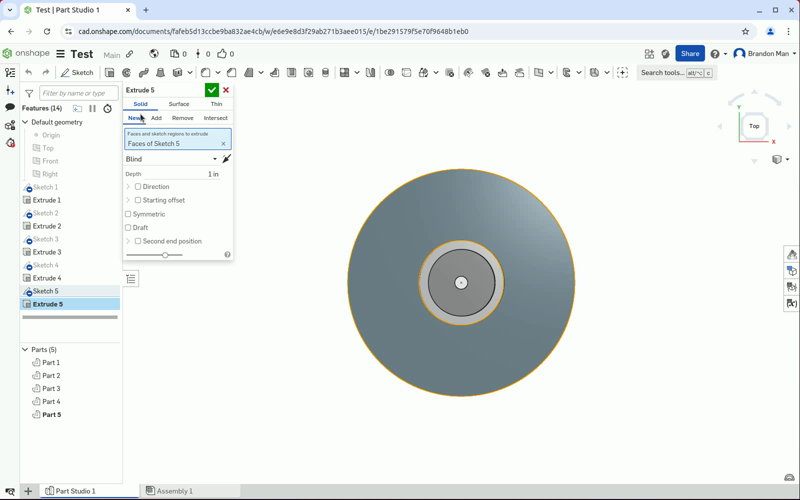
mouse_move(137, 120)
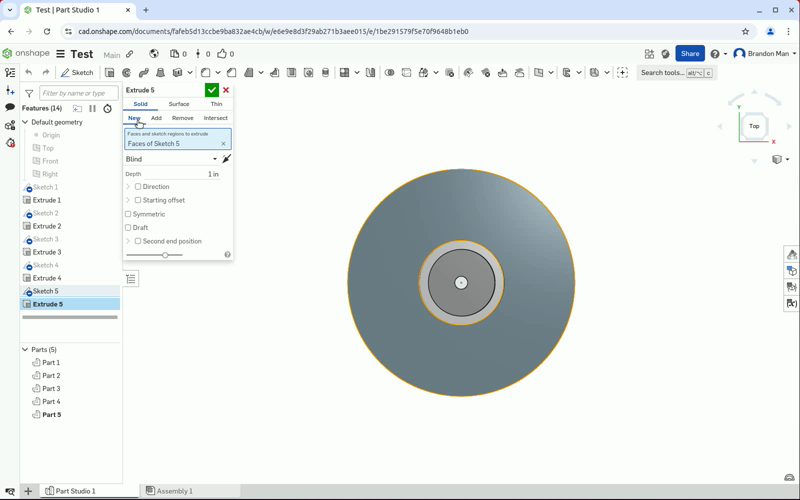
click(137, 120)
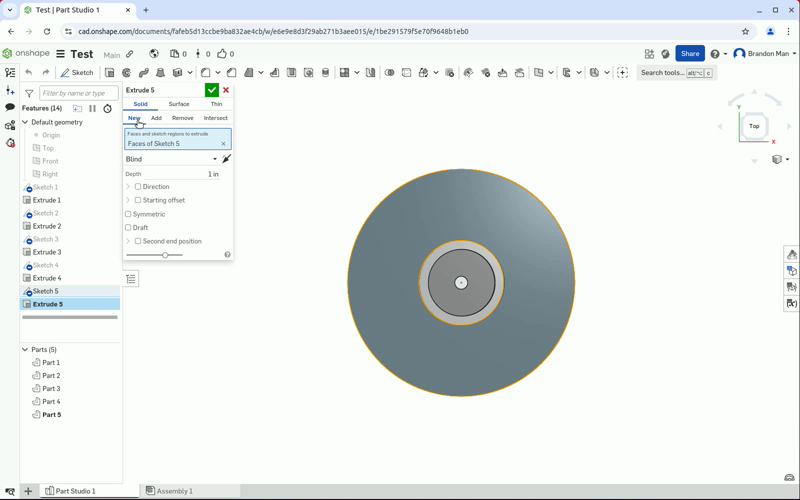
key(tab, 4)
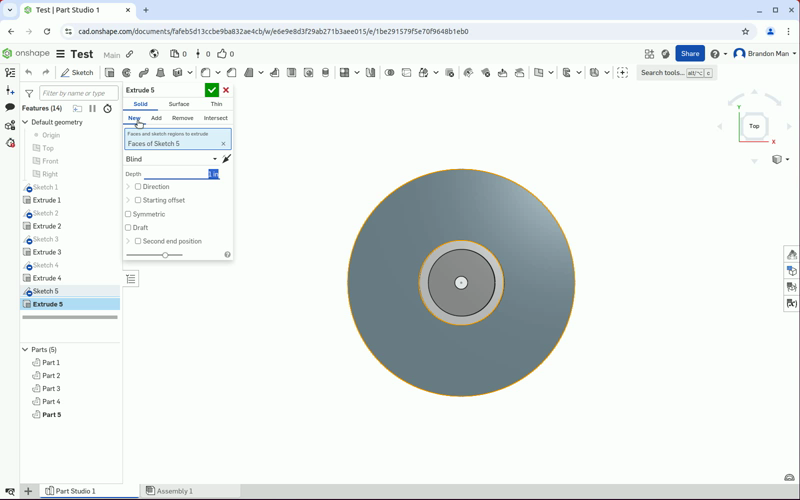
text(1.685)
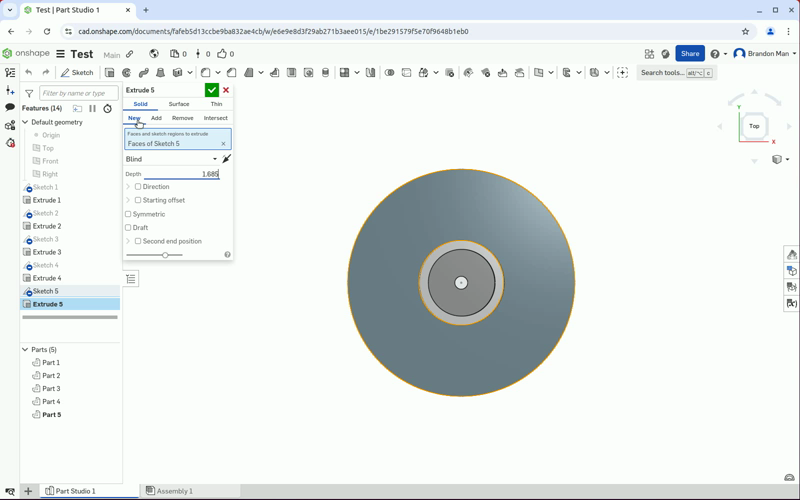
key(enter)
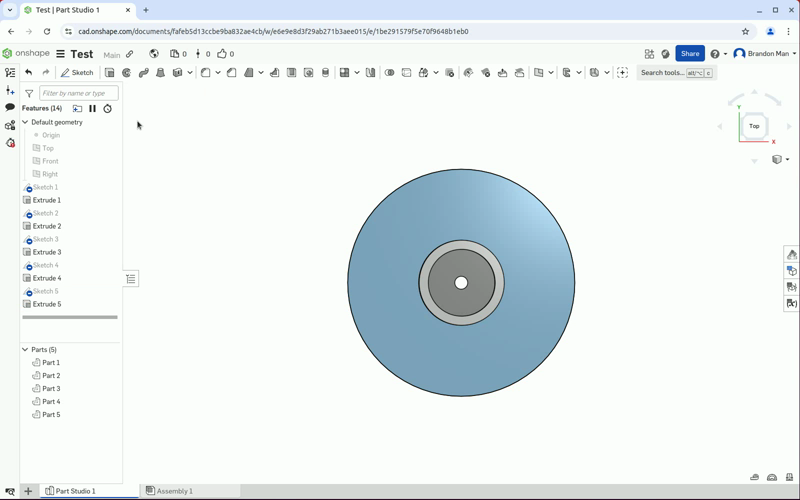
key(shift+h)
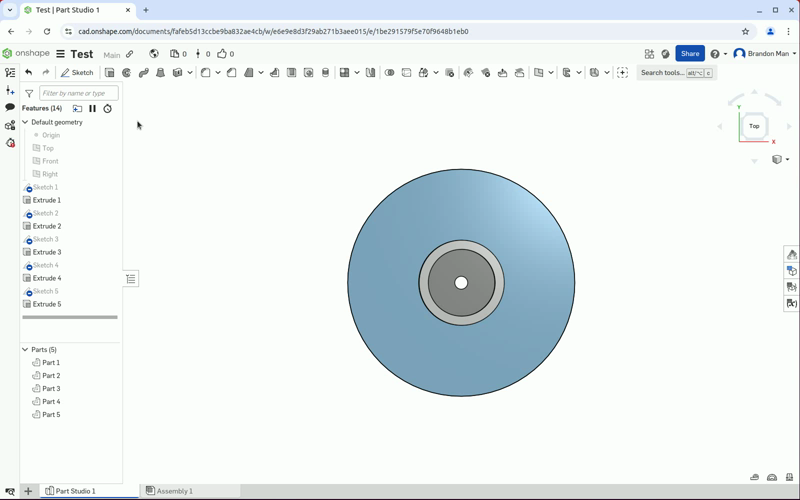
key(shift+h)
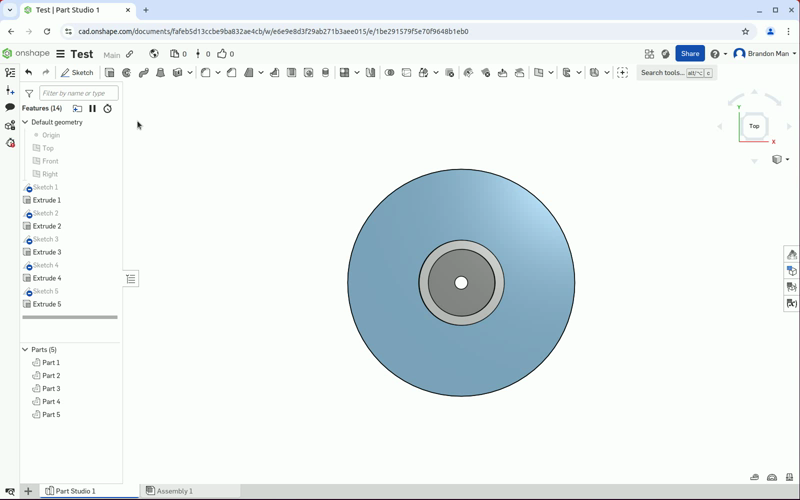
key(shift+7)
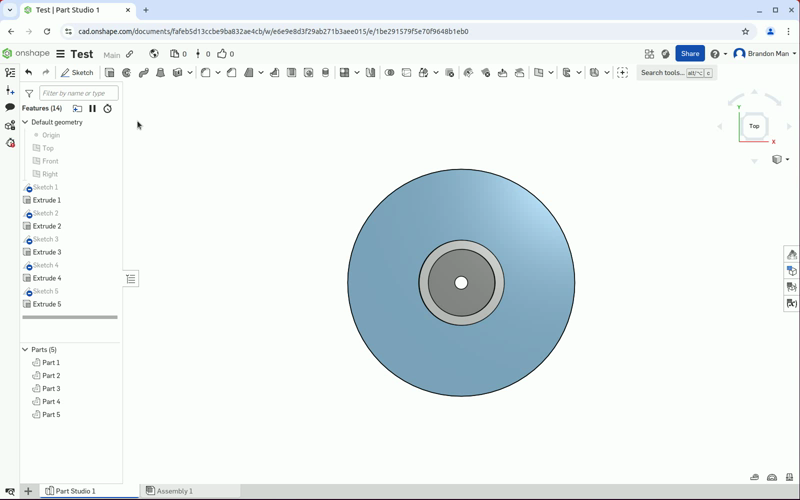
key(up, 3)
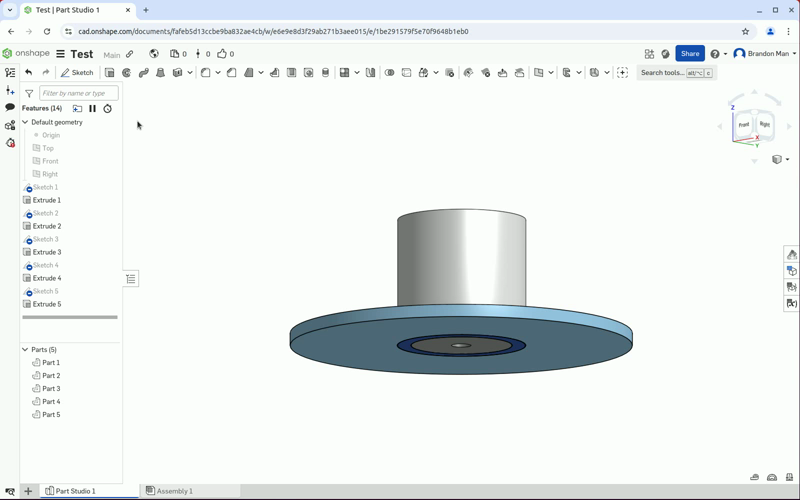
key(left, 3)
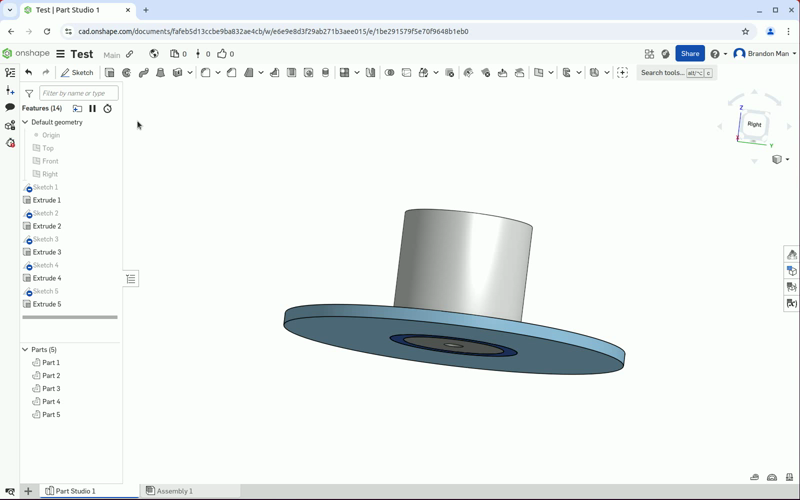
key(right, 3)
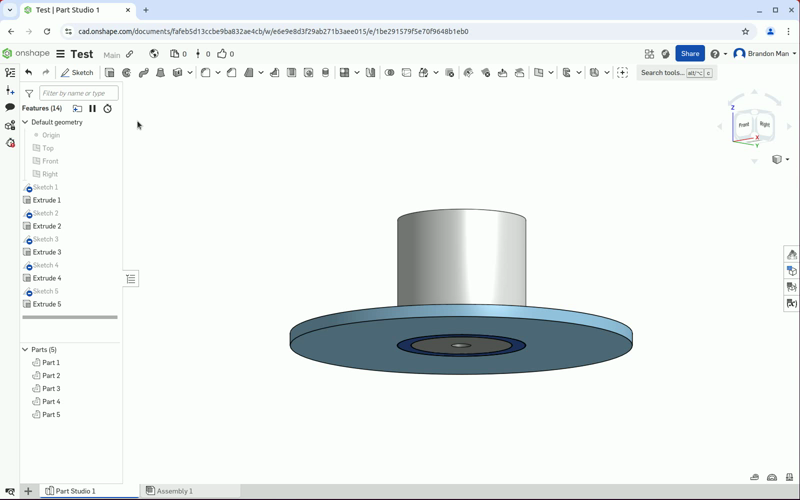
key(down, 3)
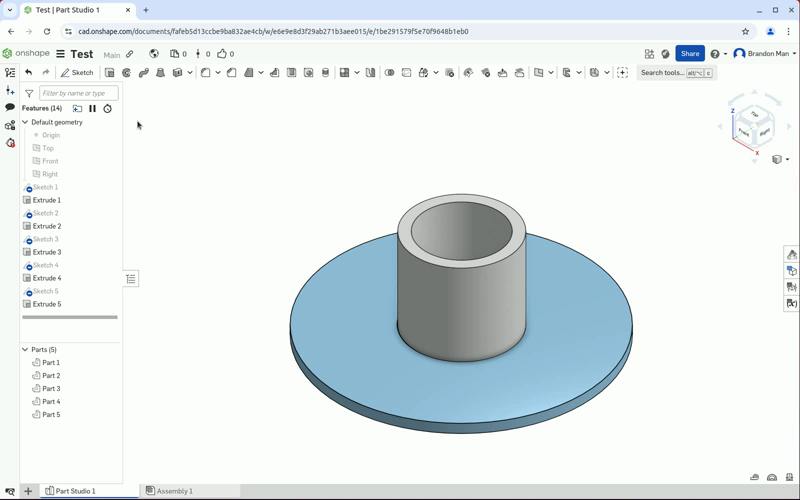
mouse_move(73, 189)
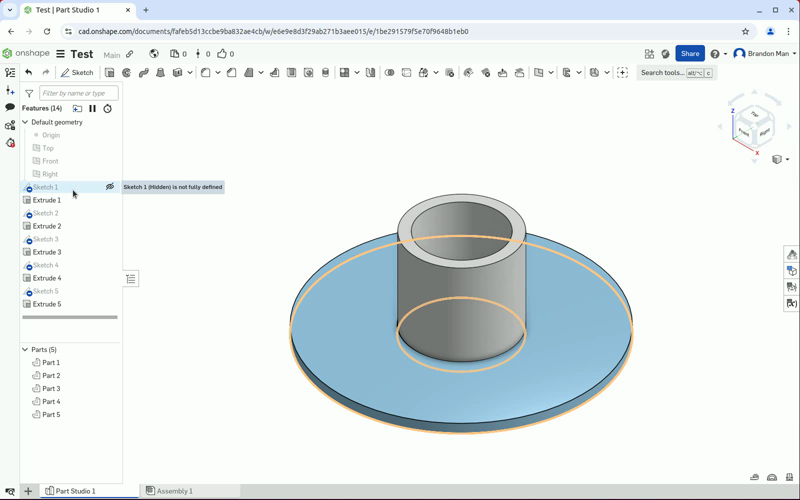
click(73, 189)